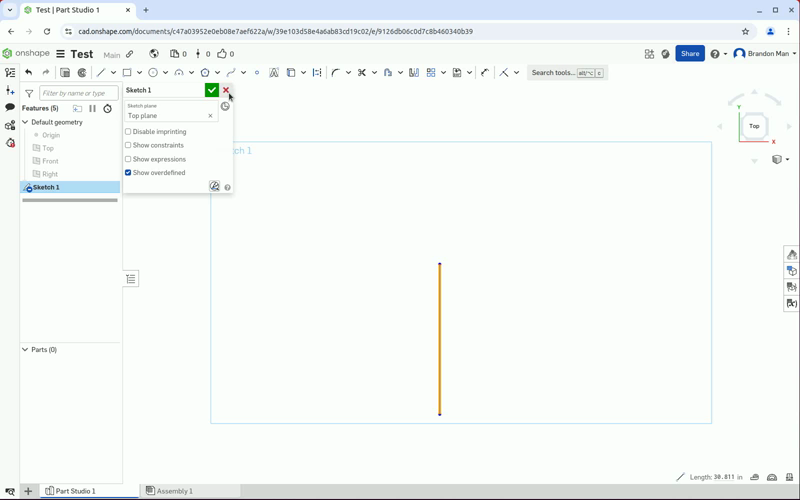
key(shift+h)
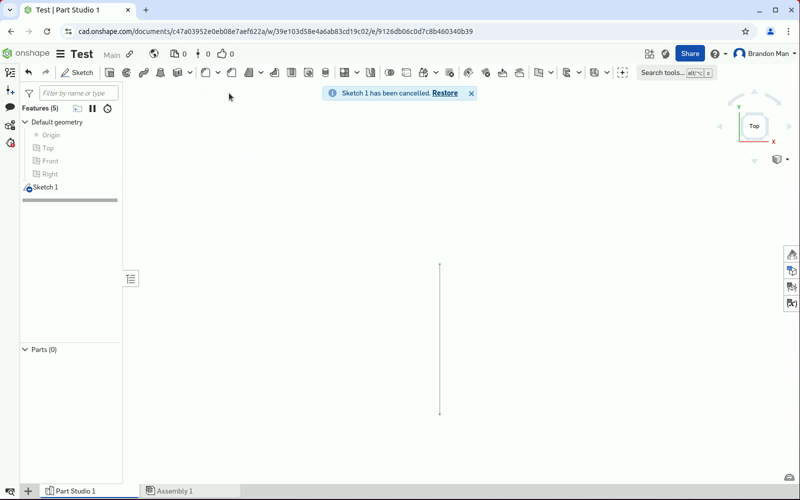
key(shift+s)
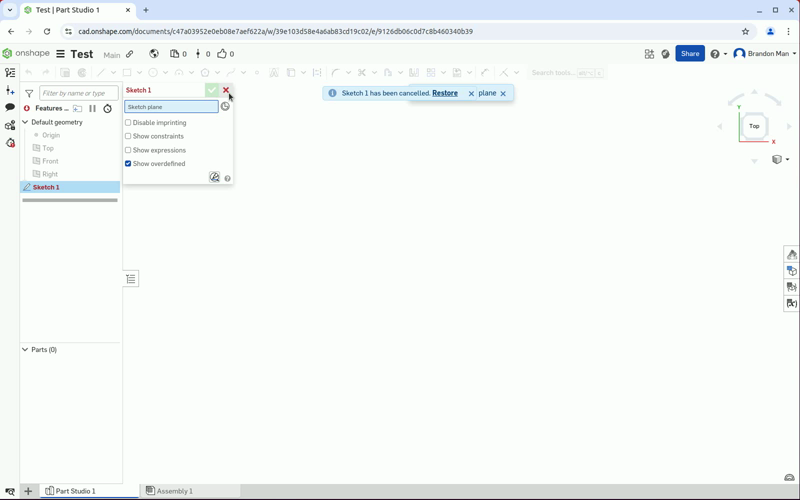
mouse_move(73, 150)
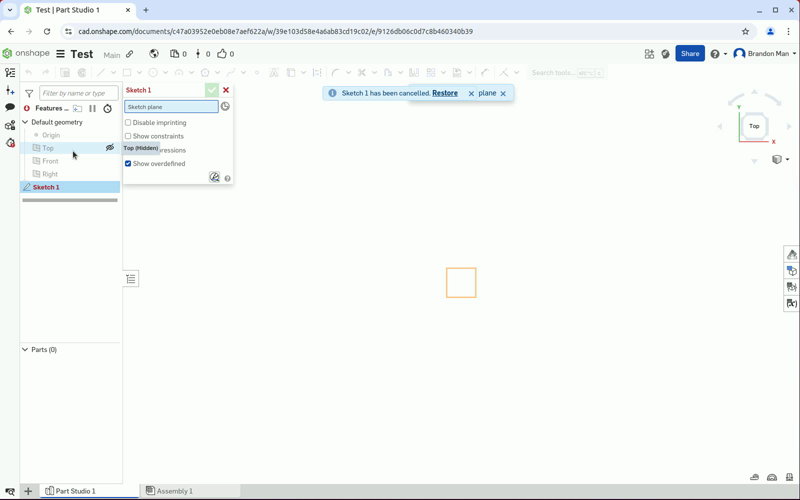
click(73, 150)
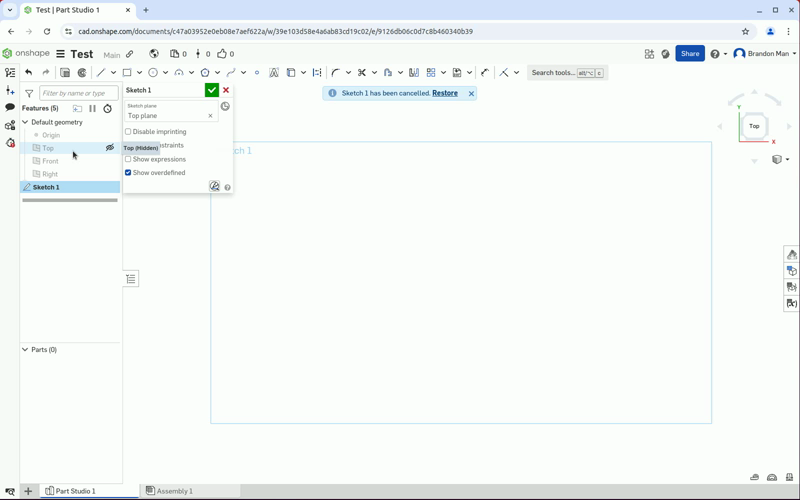
mouse_move(73, 352)
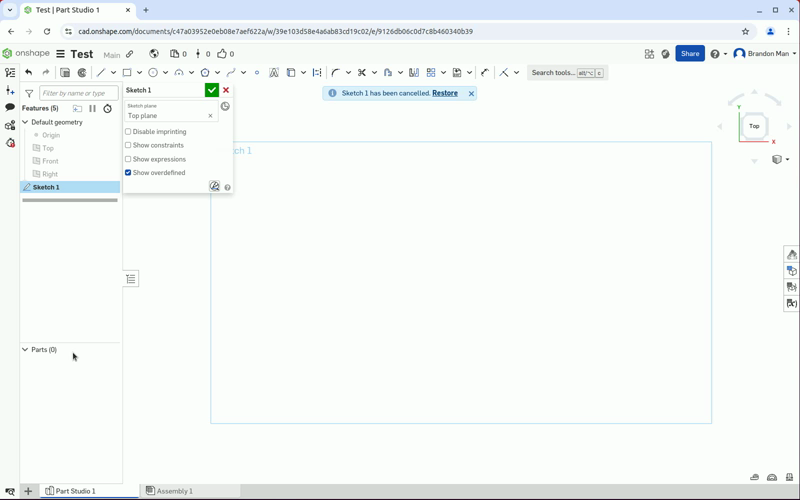
key(y)
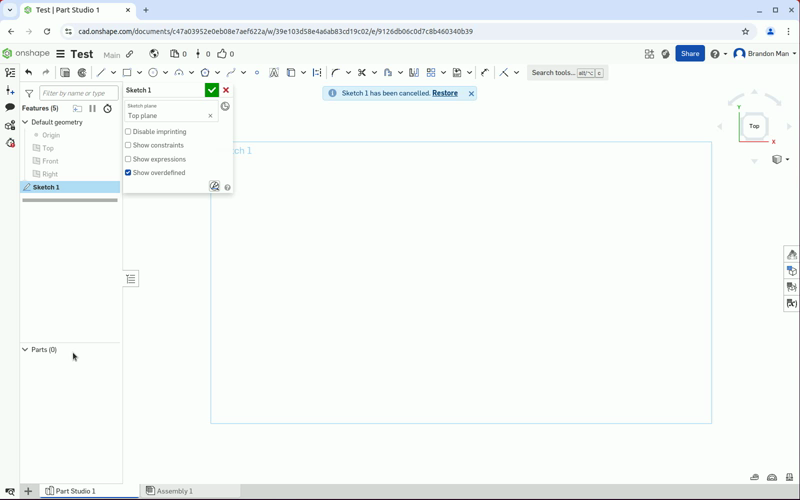
key(l)
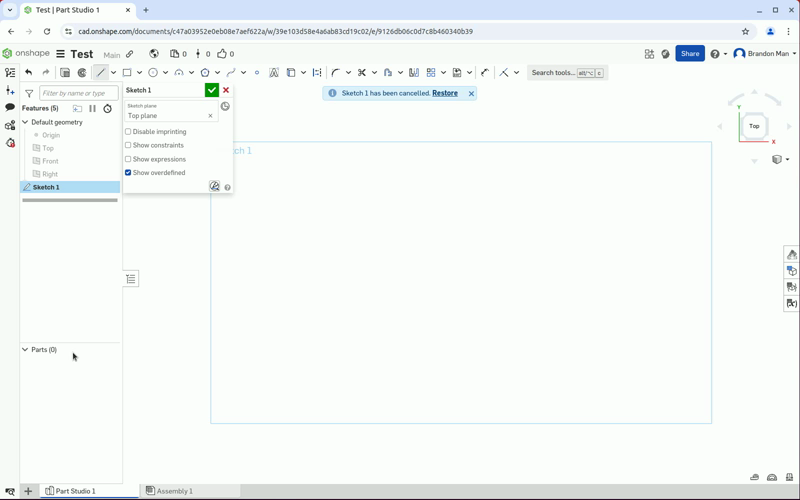
key_down(shift)
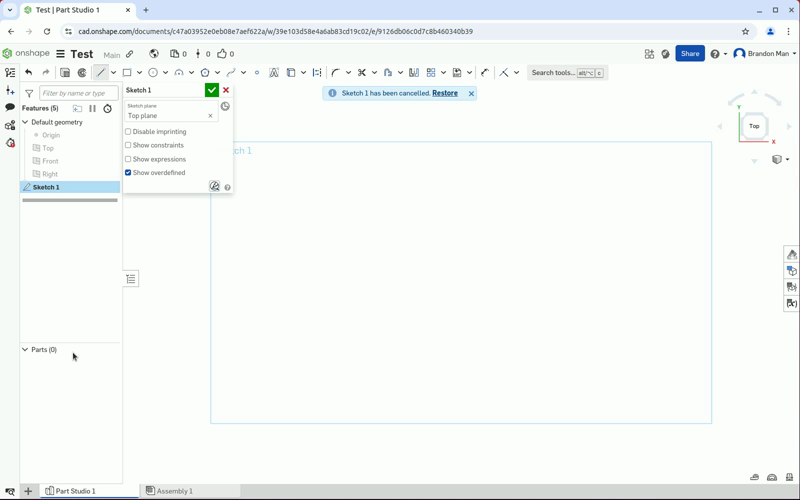
mouse_move(390, 245)
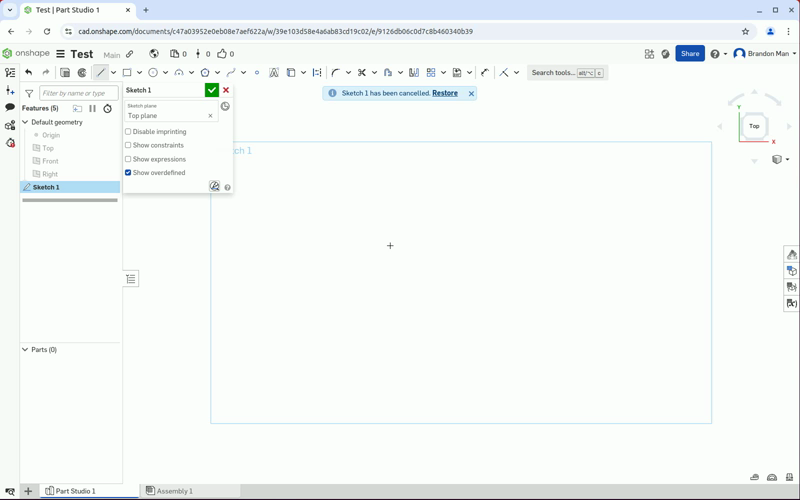
click(390, 245)
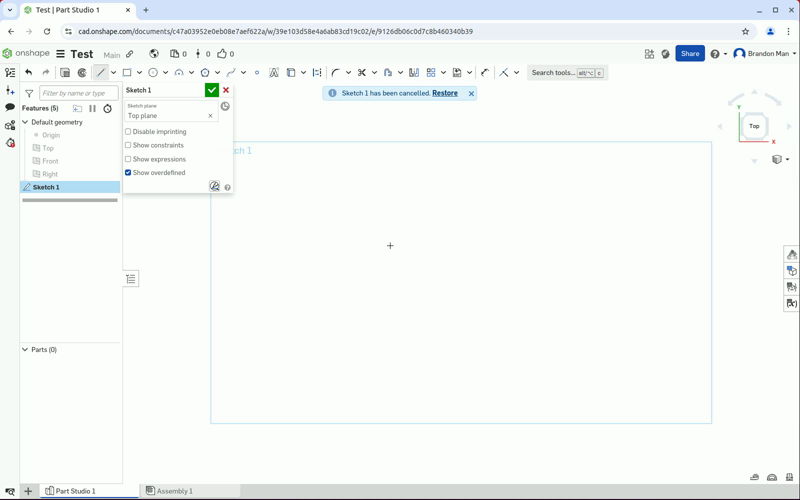
key_up(shift)
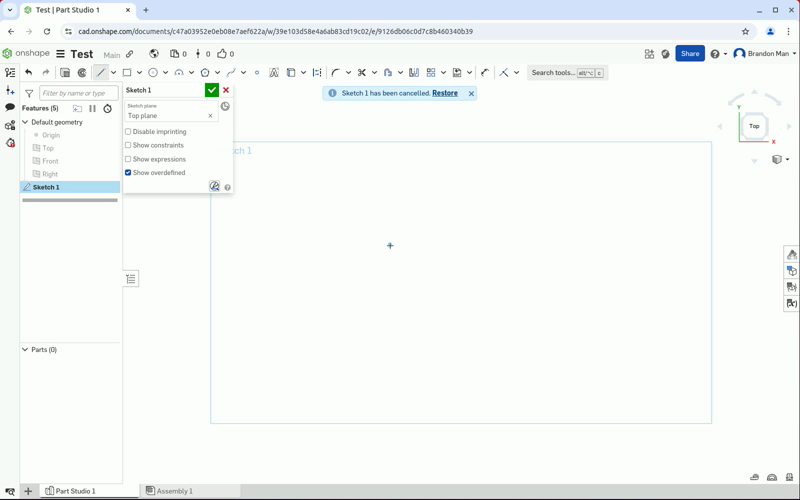
key_down(shift)
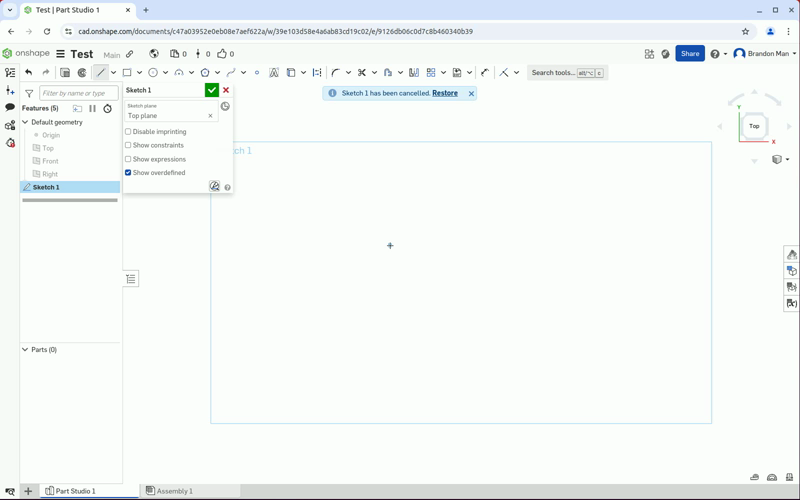
mouse_move(465, 245)
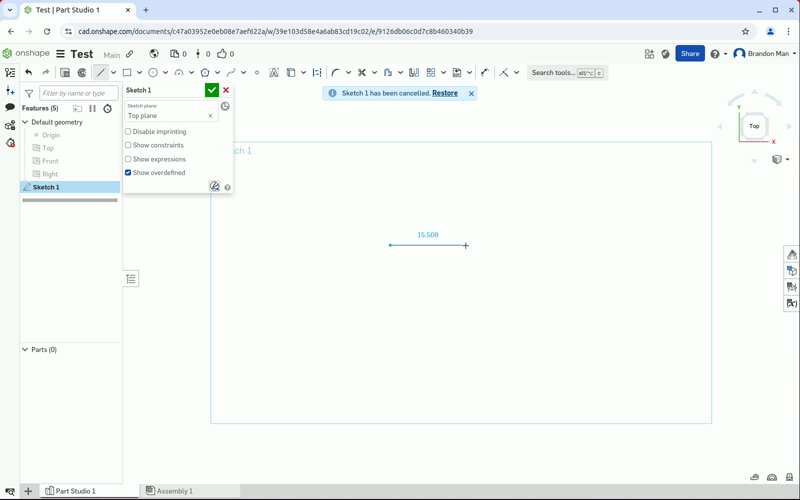
click(465, 245)
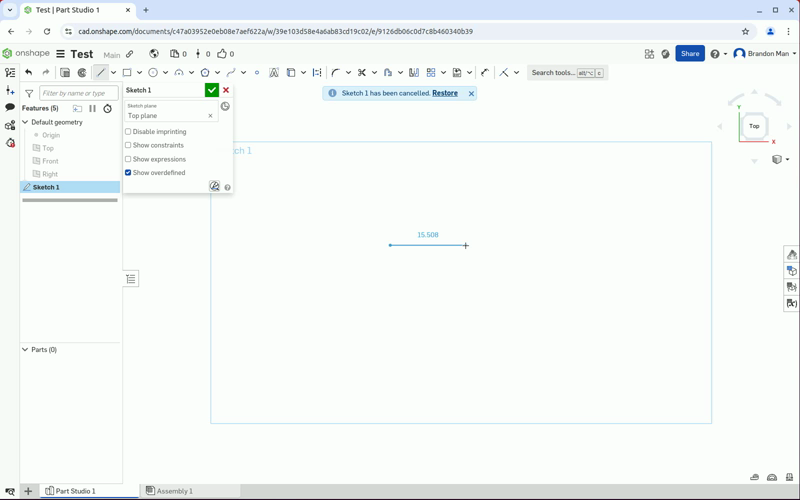
key_up(shift)
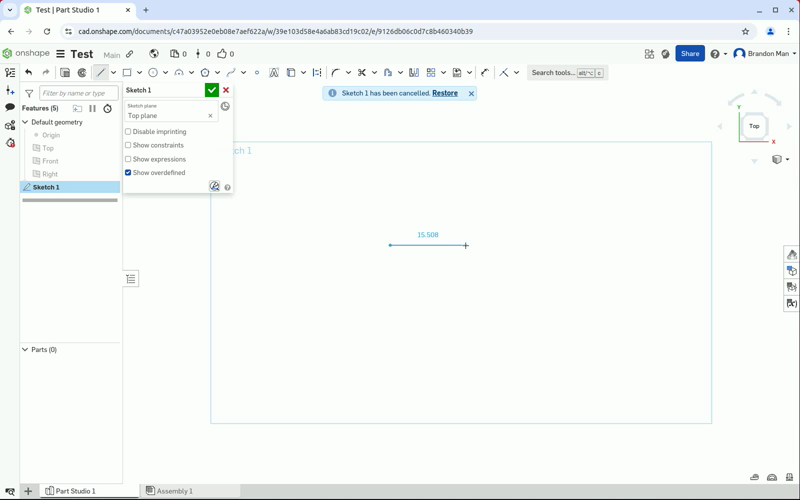
key_down(shift)
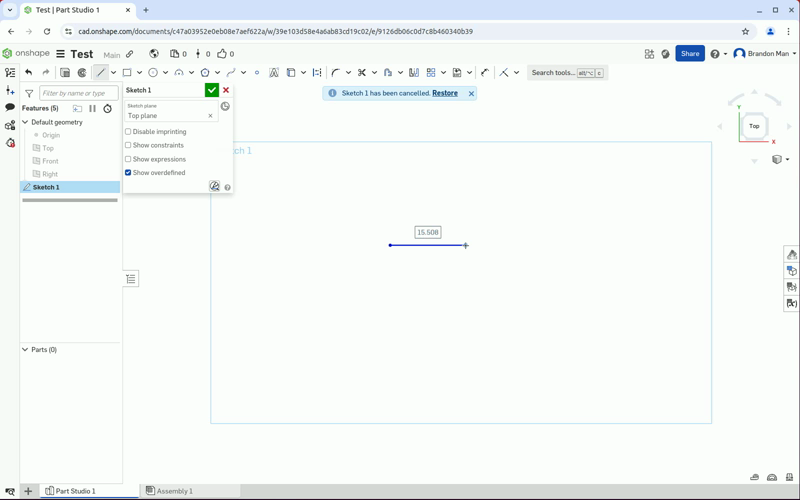
mouse_move(495, 245)
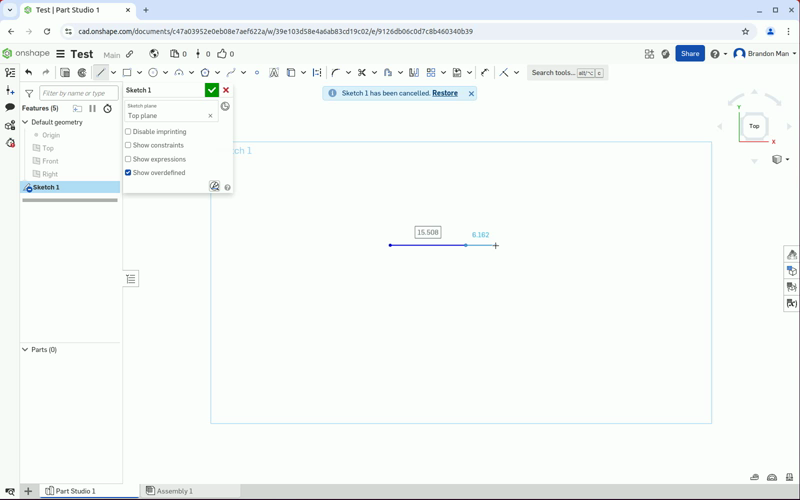
mouse_move(465, 219)
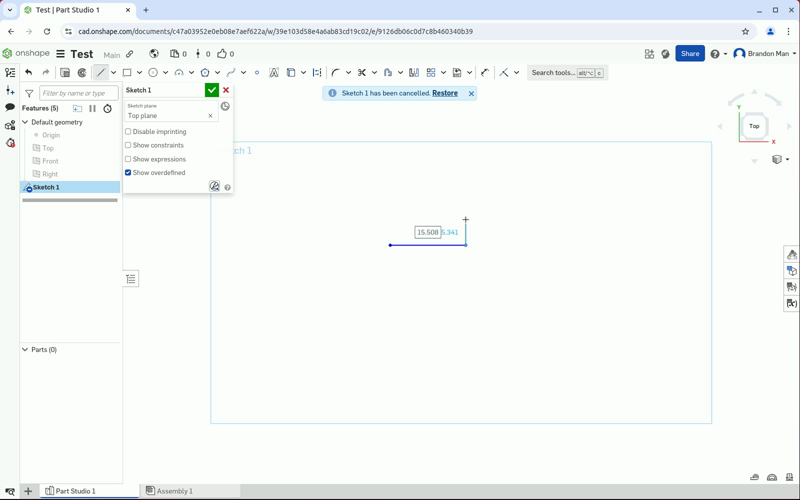
click(465, 219)
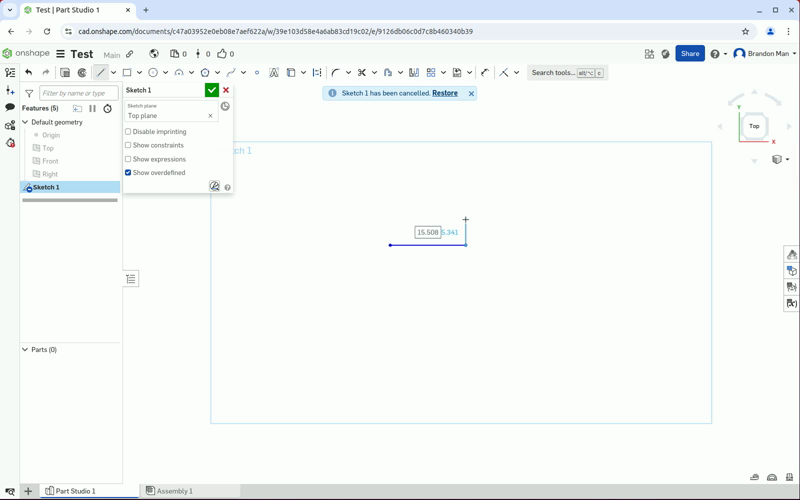
key_up(shift)
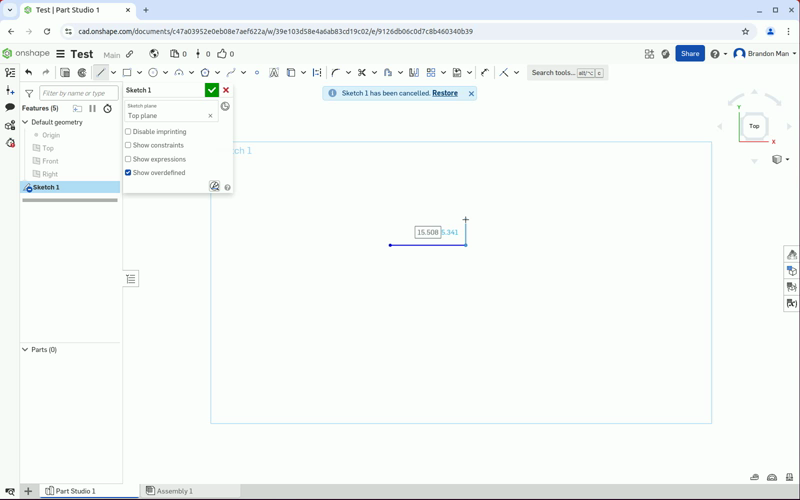
key_down(shift)
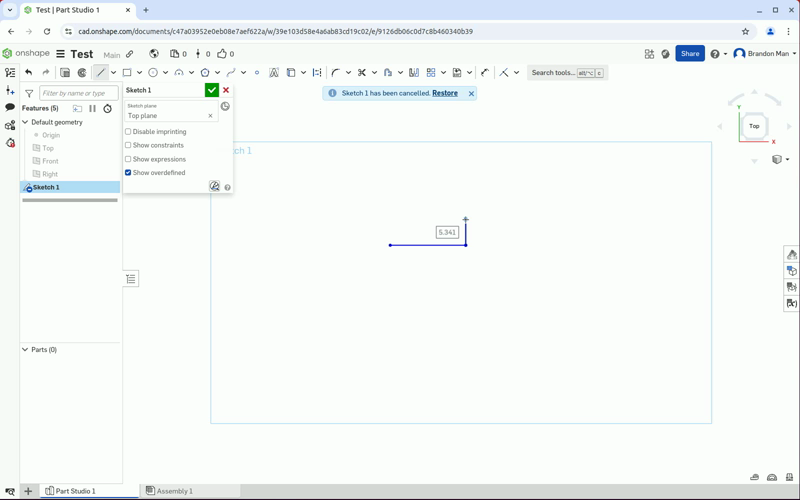
mouse_move(495, 219)
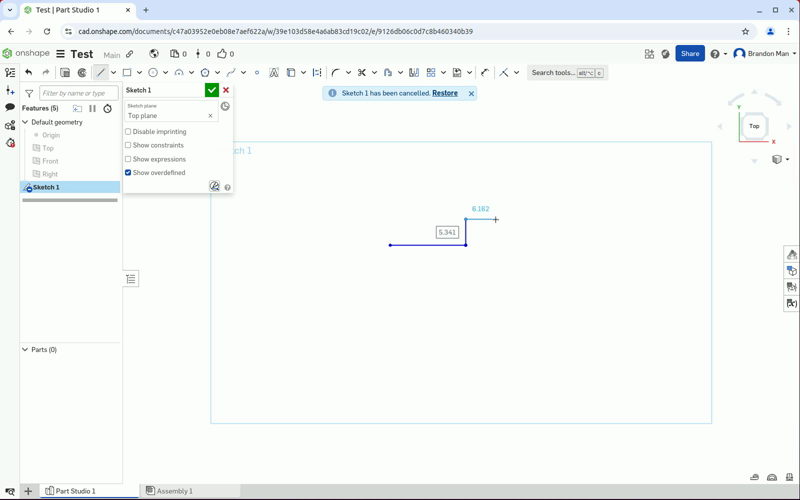
mouse_move(451, 219)
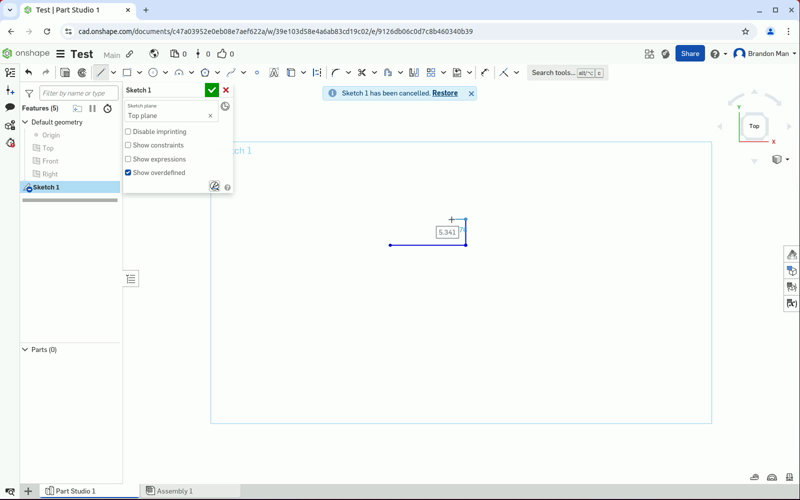
click(451, 219)
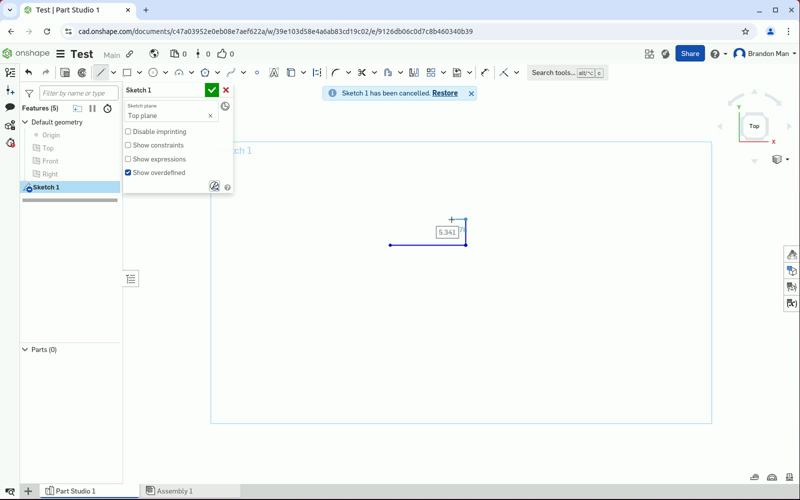
key_up(shift)
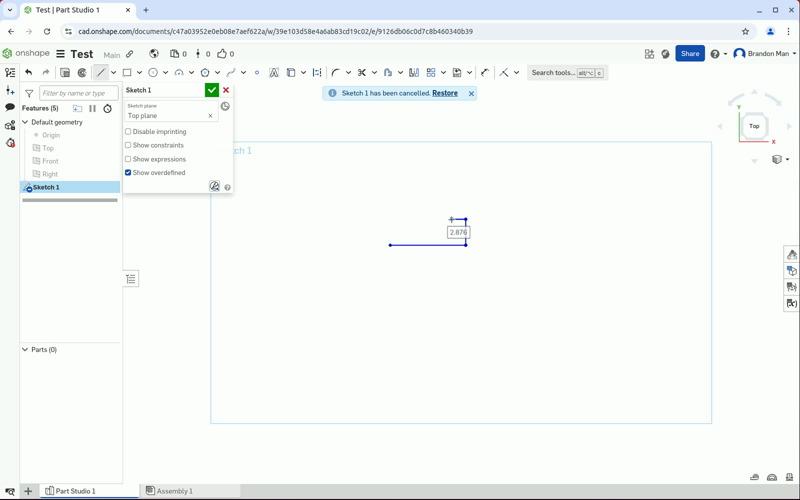
key_down(shift)
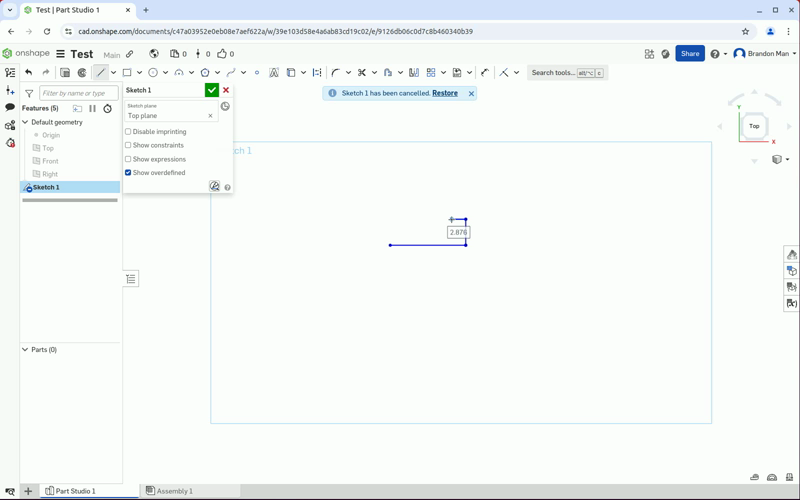
mouse_move(481, 219)
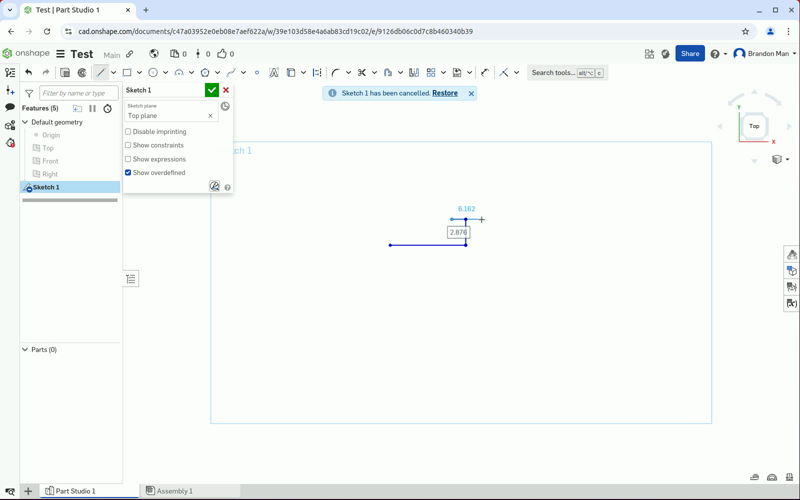
mouse_move(451, 196)
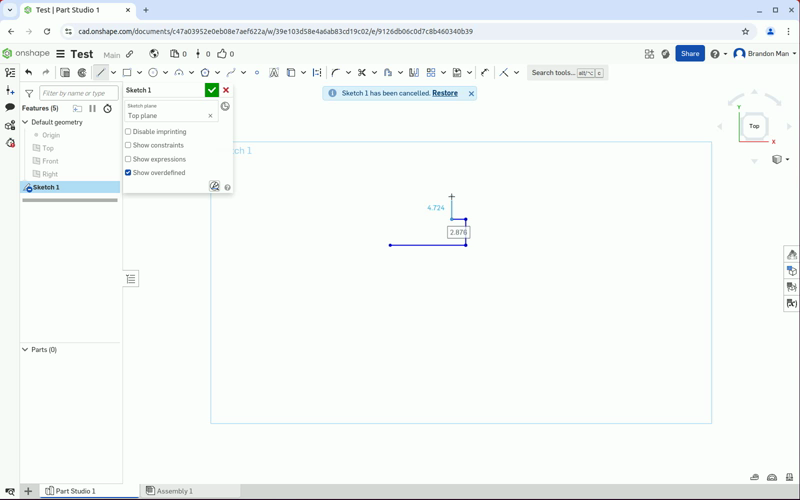
click(451, 196)
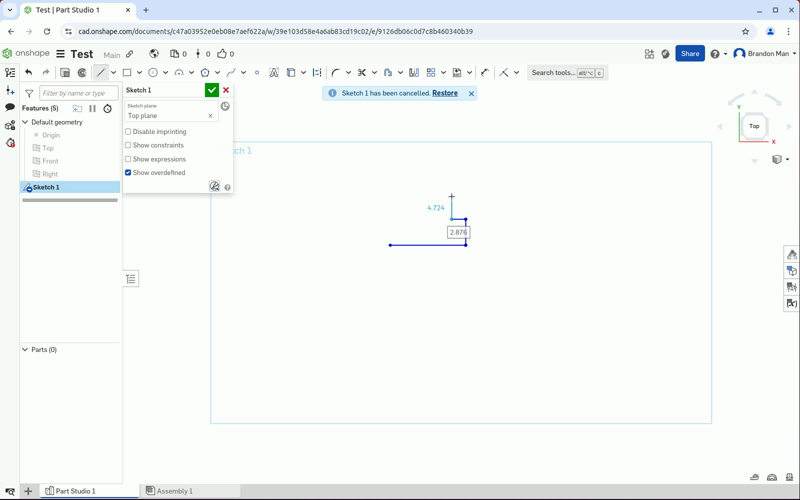
key_up(shift)
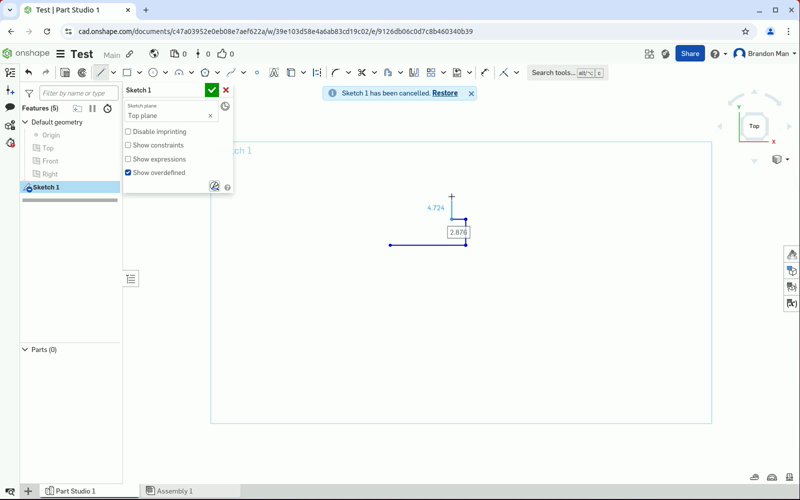
key_down(shift)
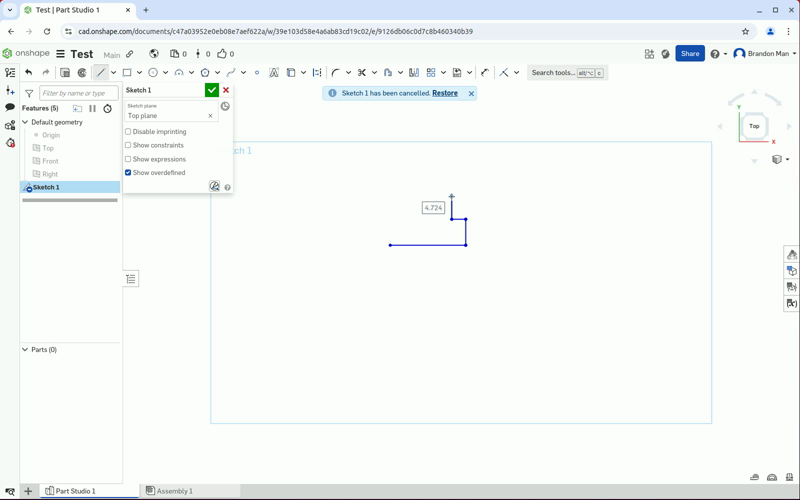
mouse_move(481, 196)
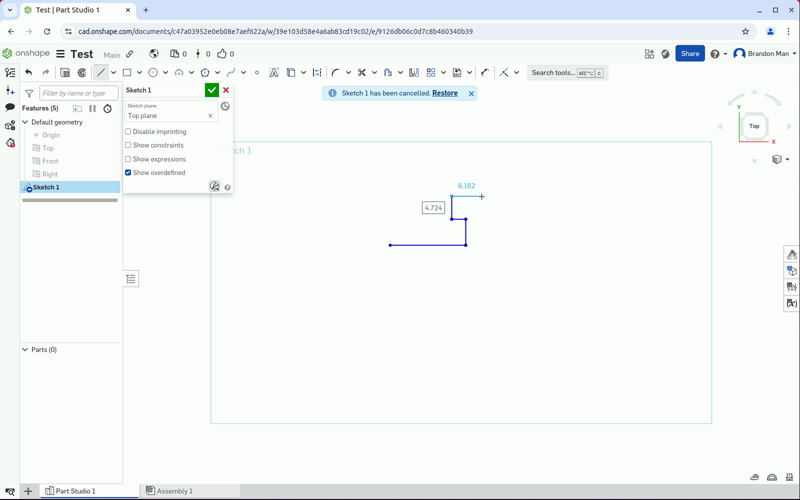
mouse_move(465, 196)
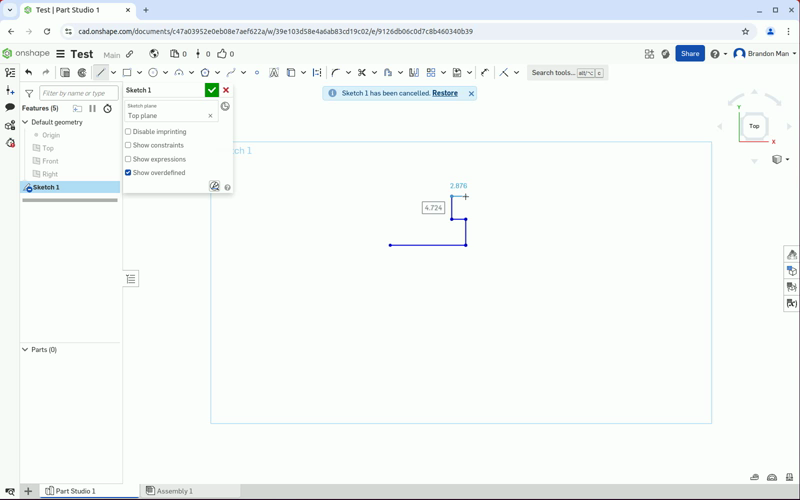
click(465, 196)
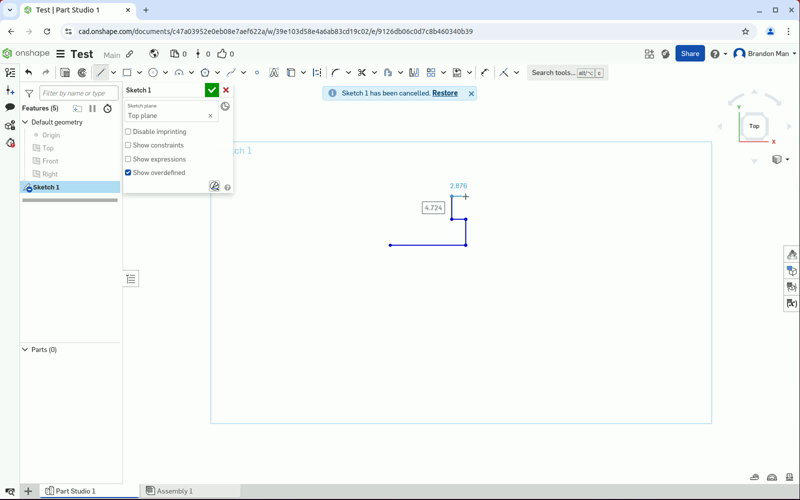
key_up(shift)
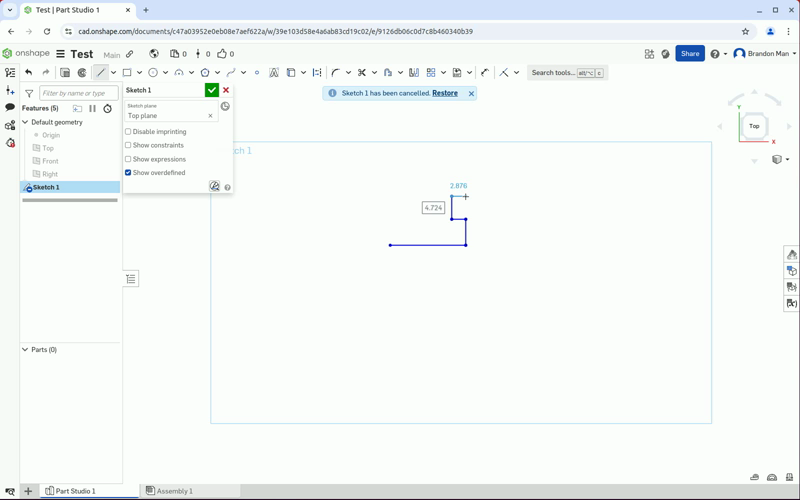
key_down(shift)
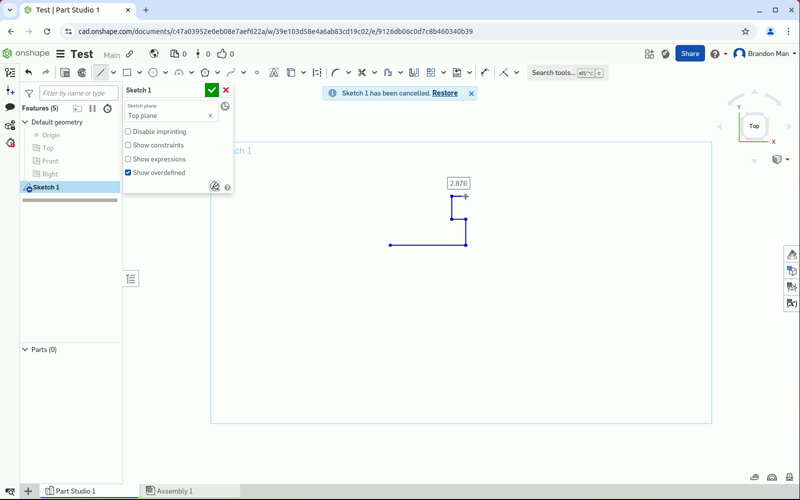
mouse_move(495, 196)
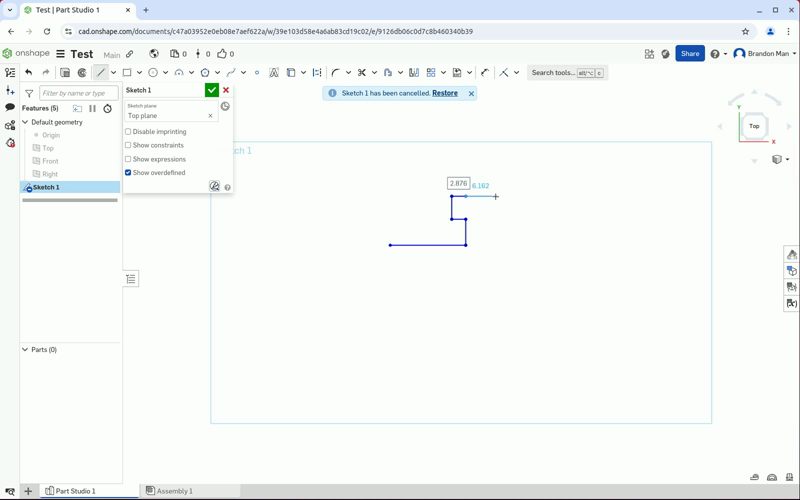
mouse_move(465, 170)
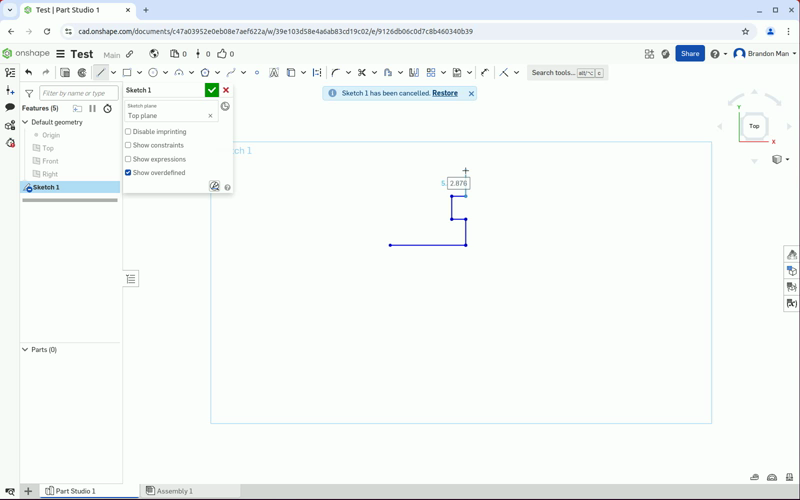
click(465, 170)
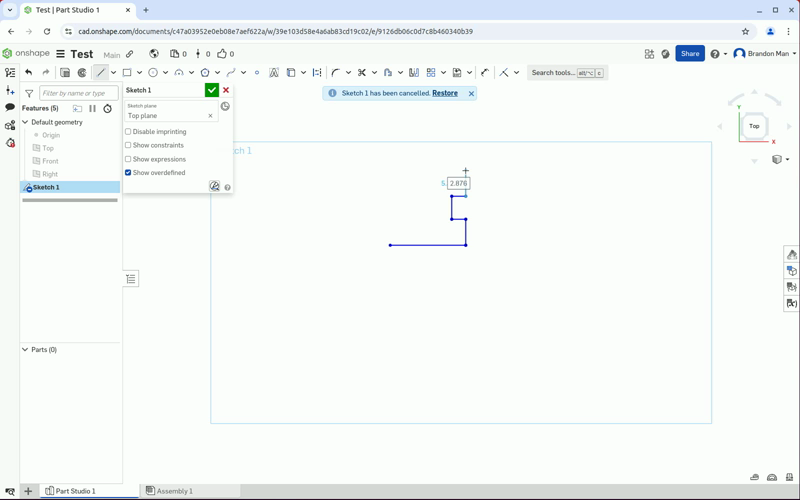
key_up(shift)
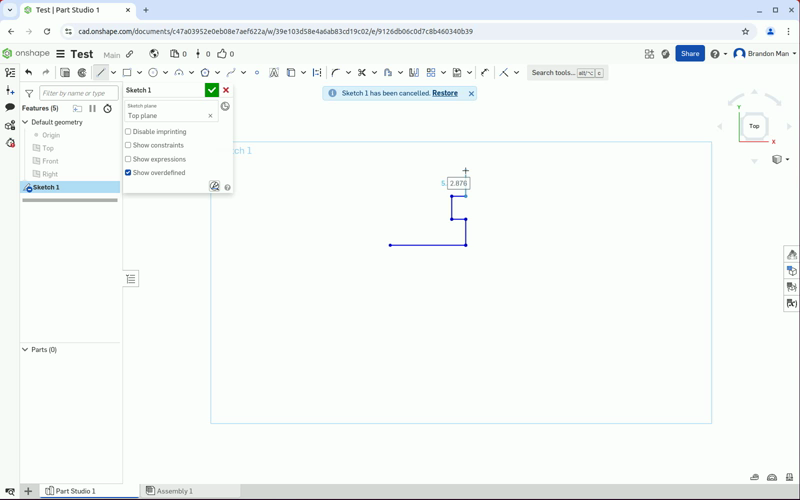
key_down(shift)
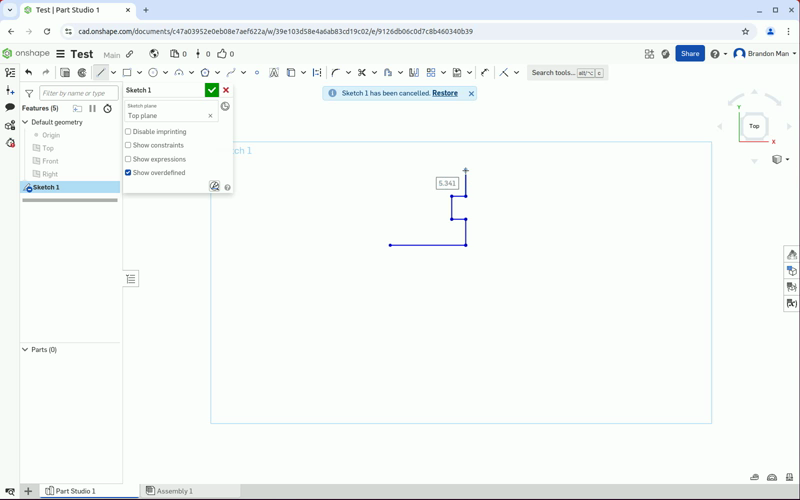
mouse_move(390, 170)
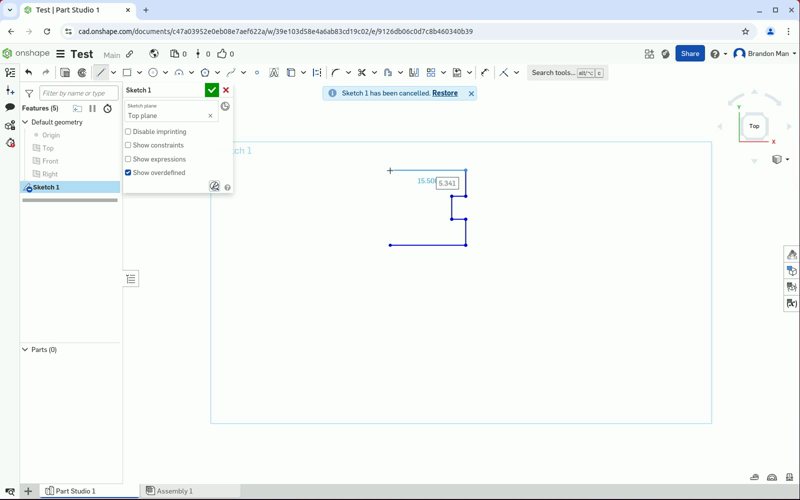
click(390, 170)
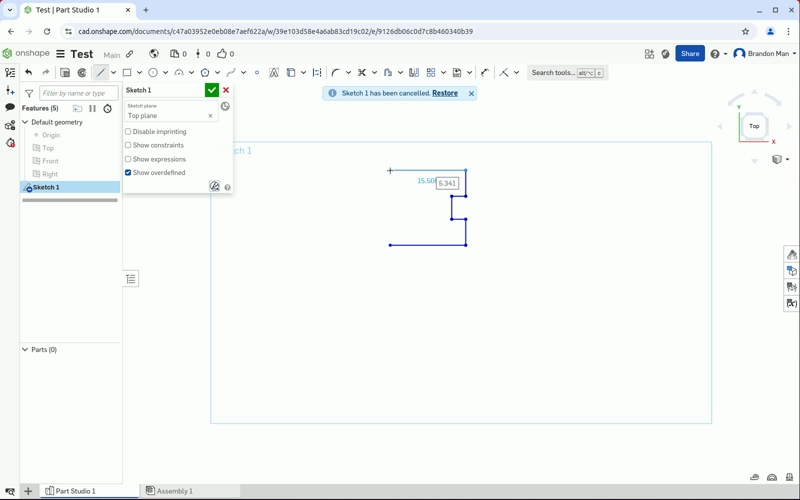
key_up(shift)
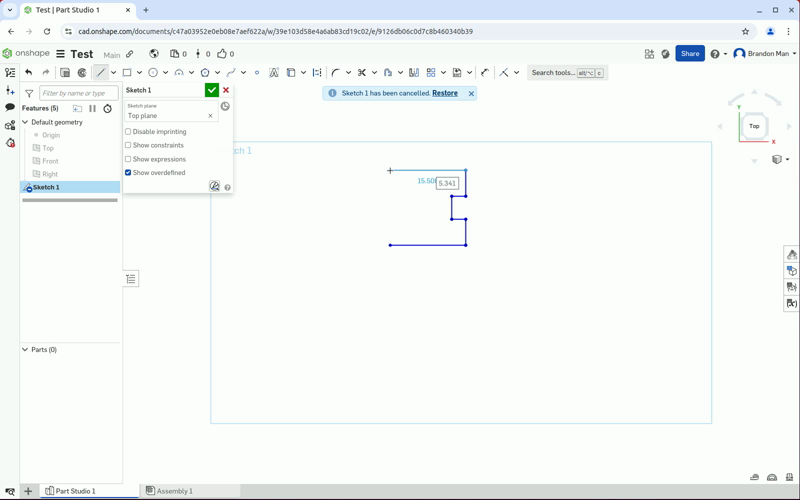
key_down(shift)
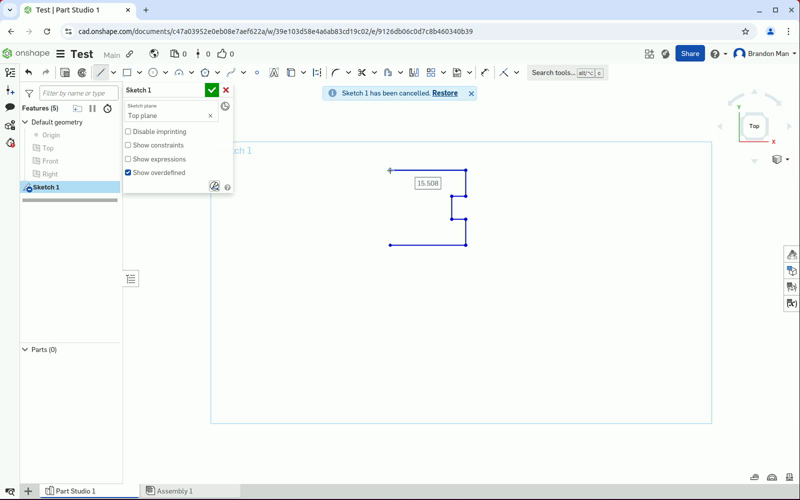
mouse_move(420, 170)
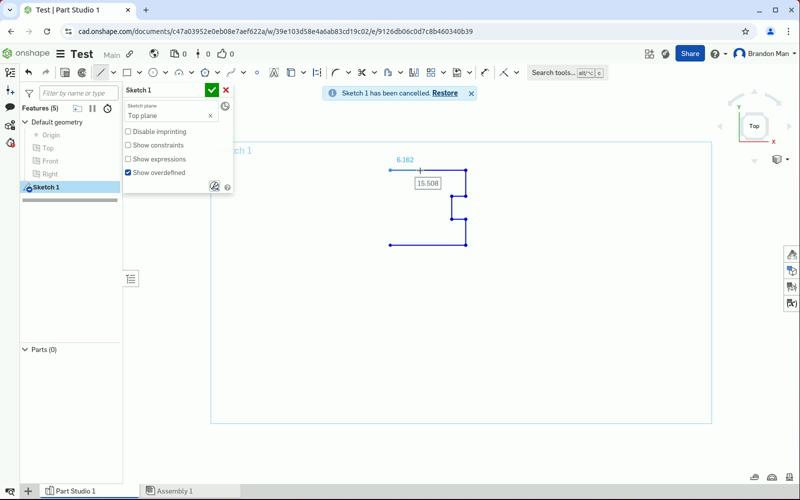
mouse_move(390, 196)
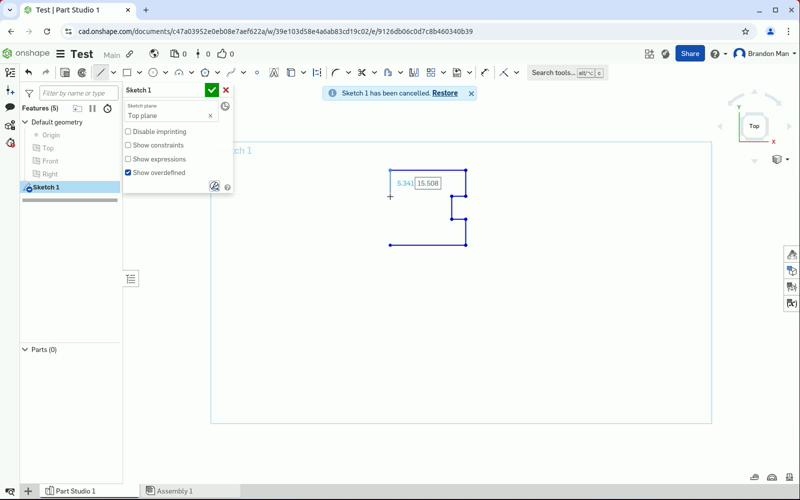
click(390, 196)
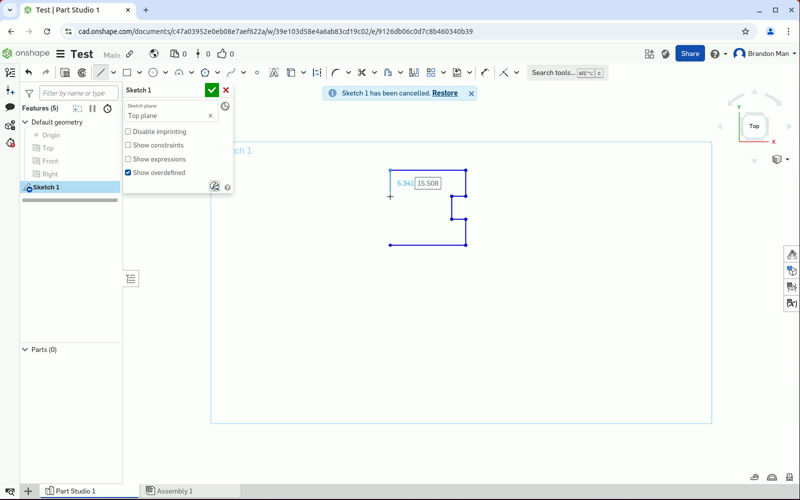
key_up(shift)
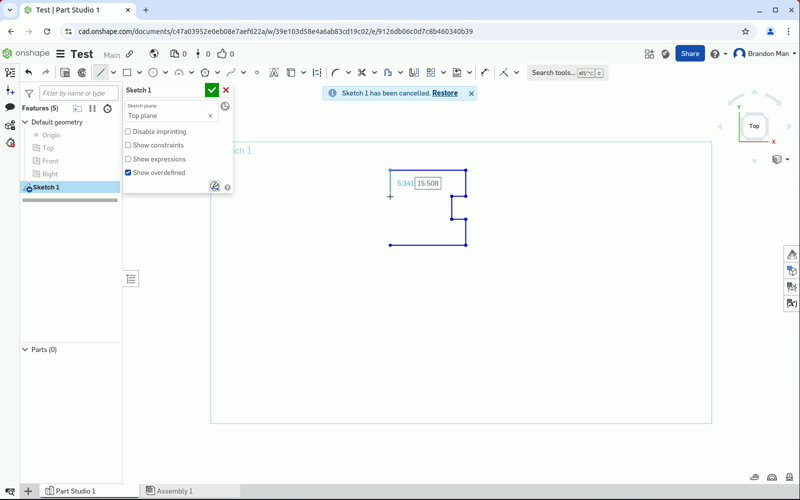
key_down(shift)
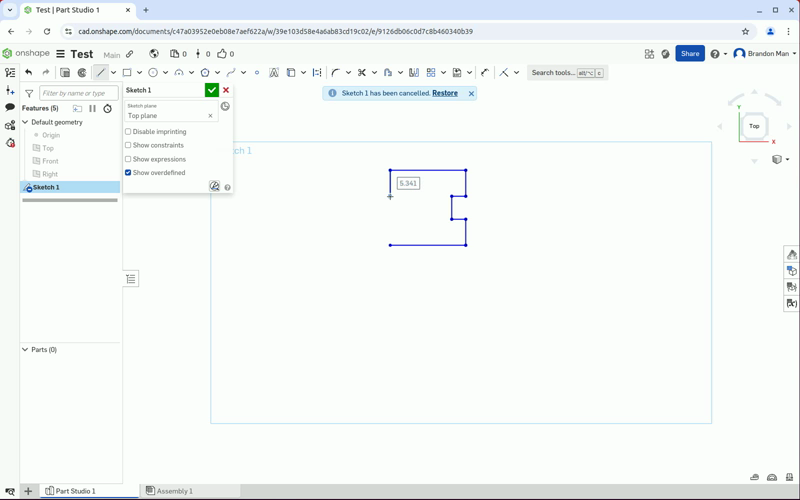
mouse_move(420, 196)
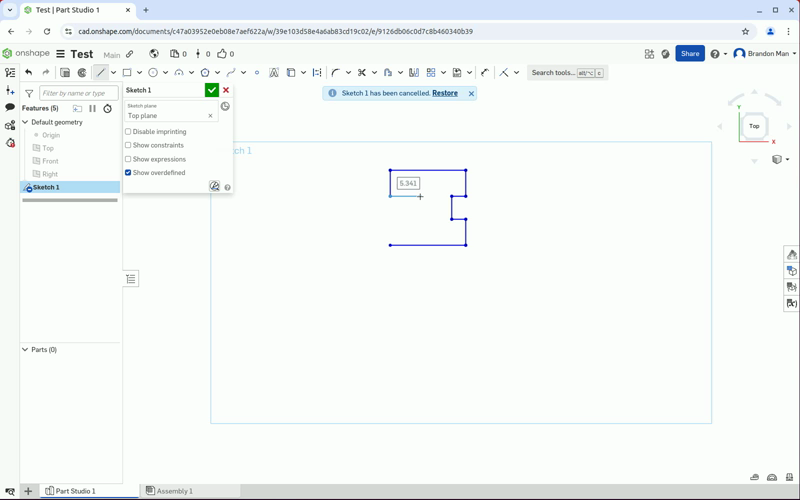
mouse_move(404, 196)
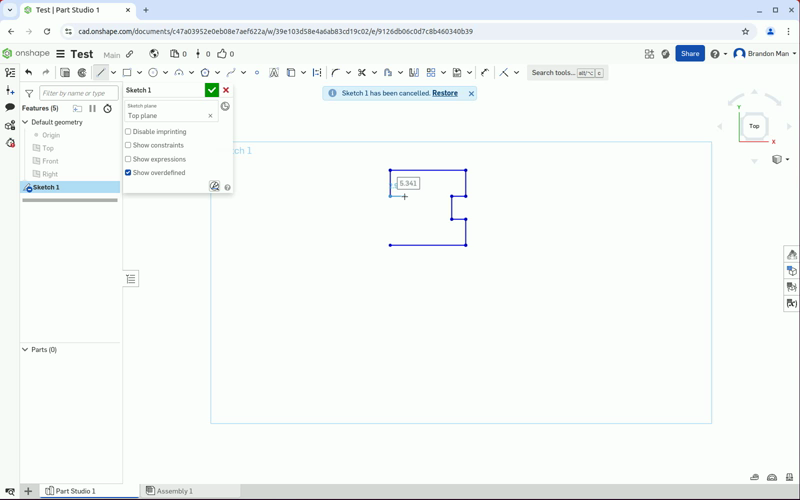
click(404, 196)
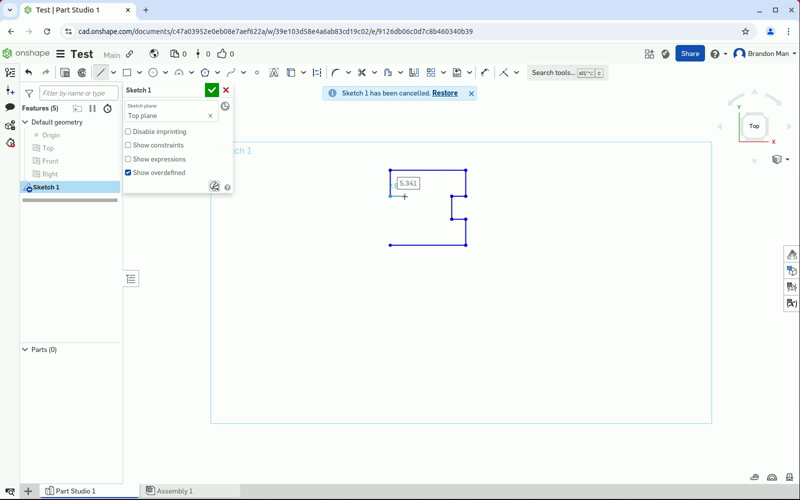
key_up(shift)
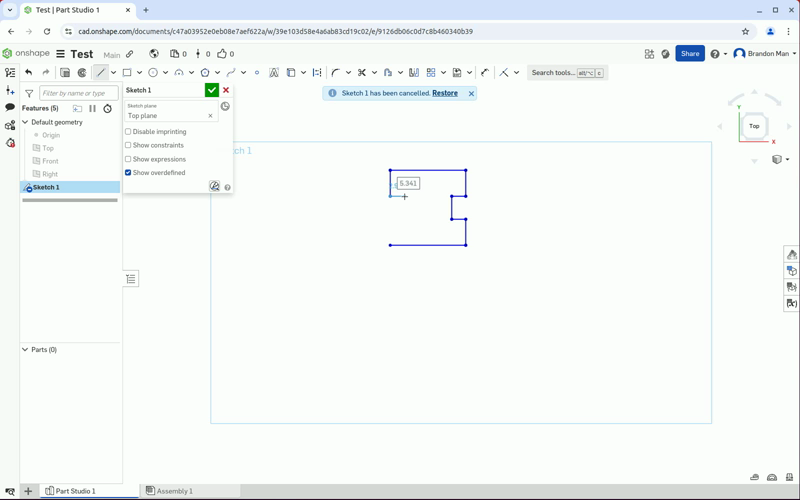
key_down(shift)
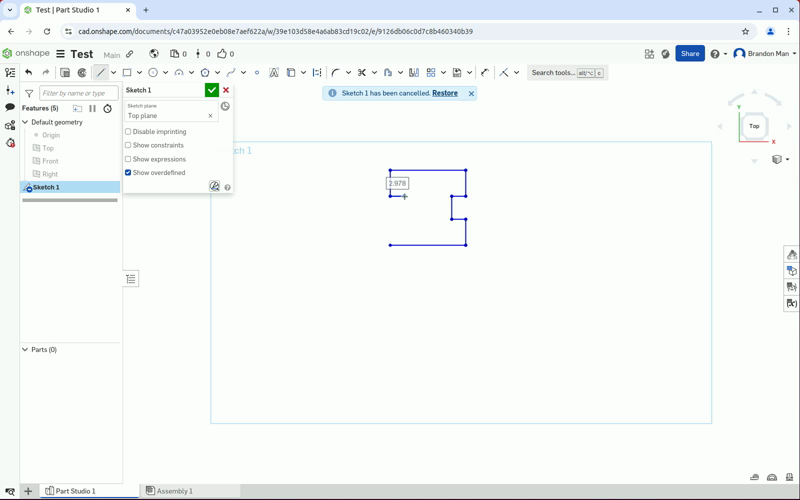
mouse_move(434, 196)
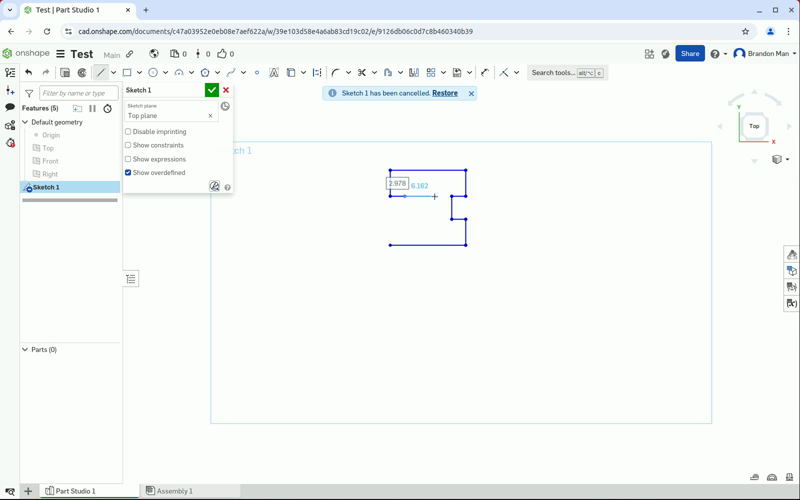
mouse_move(404, 219)
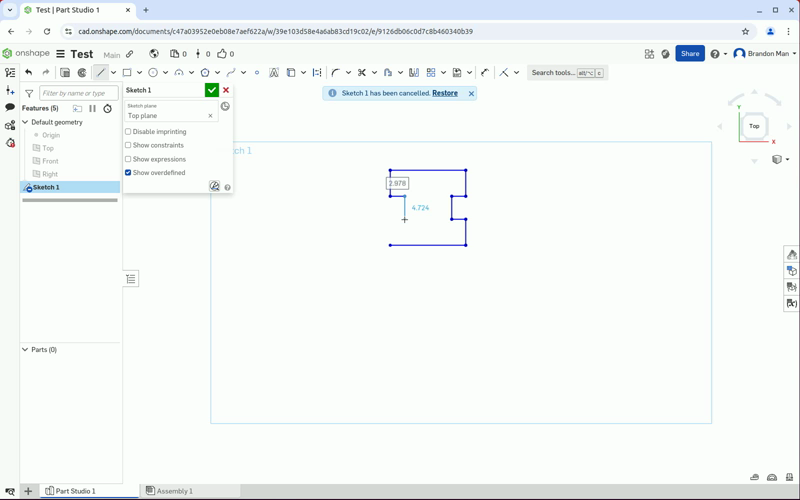
click(404, 219)
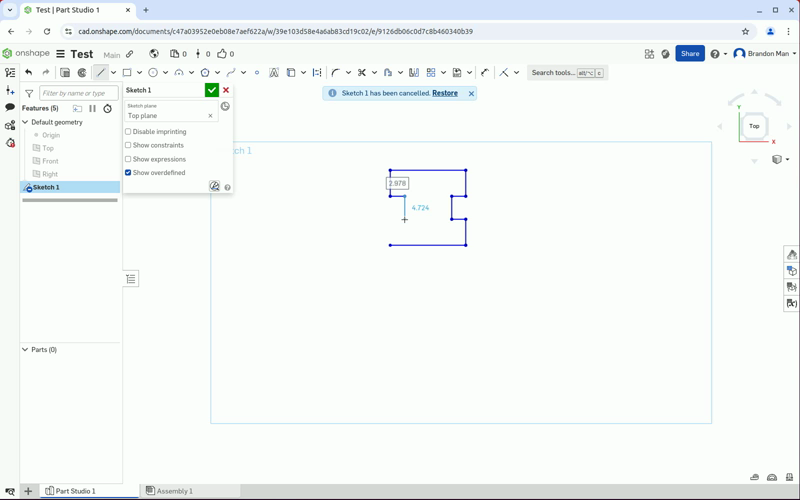
key_up(shift)
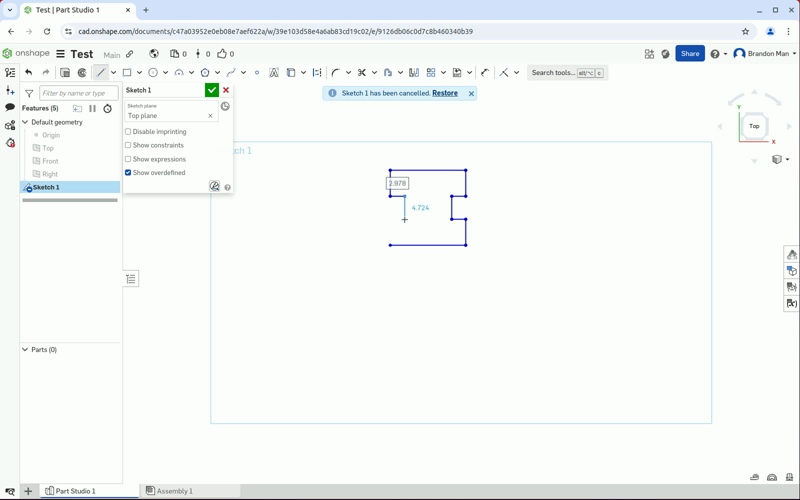
key_down(shift)
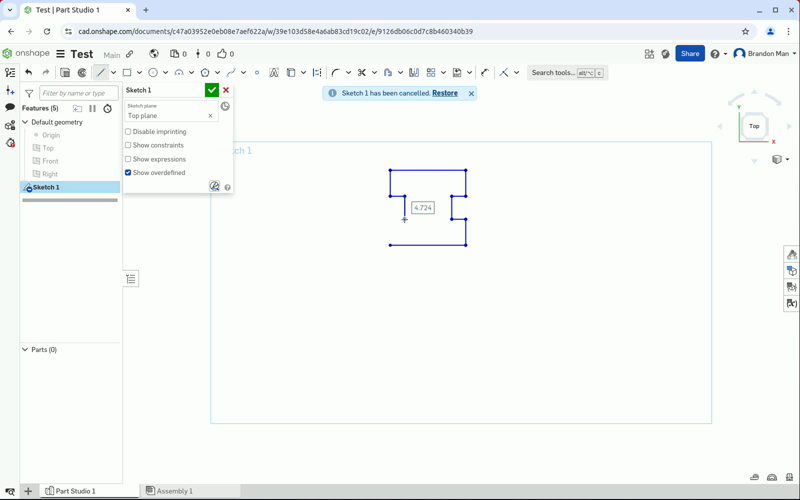
mouse_move(434, 219)
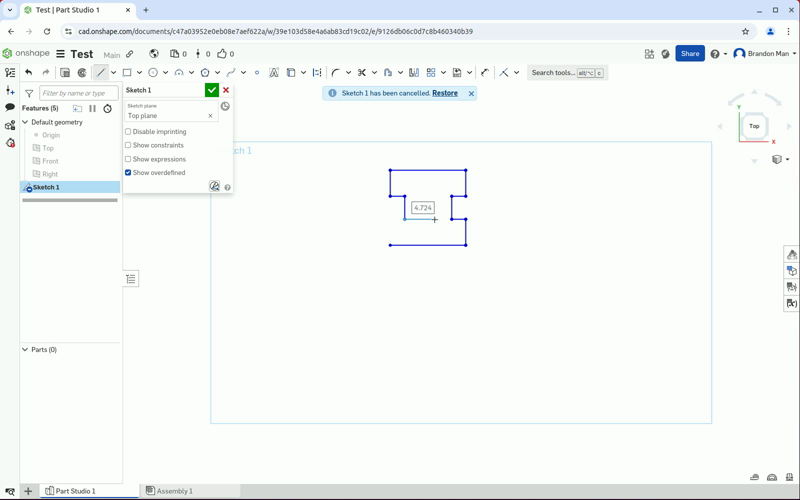
mouse_move(390, 219)
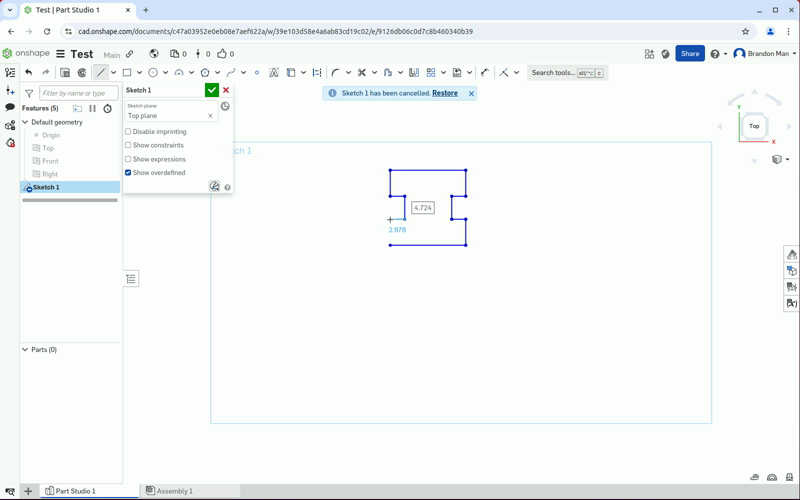
click(390, 219)
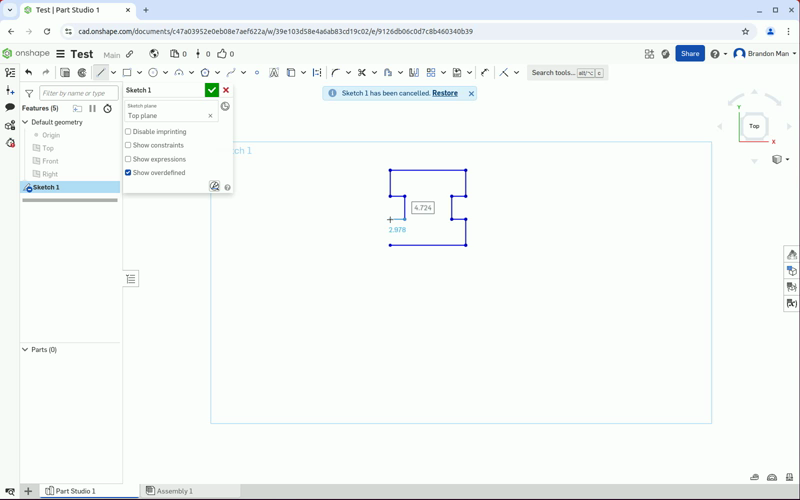
key_up(shift)
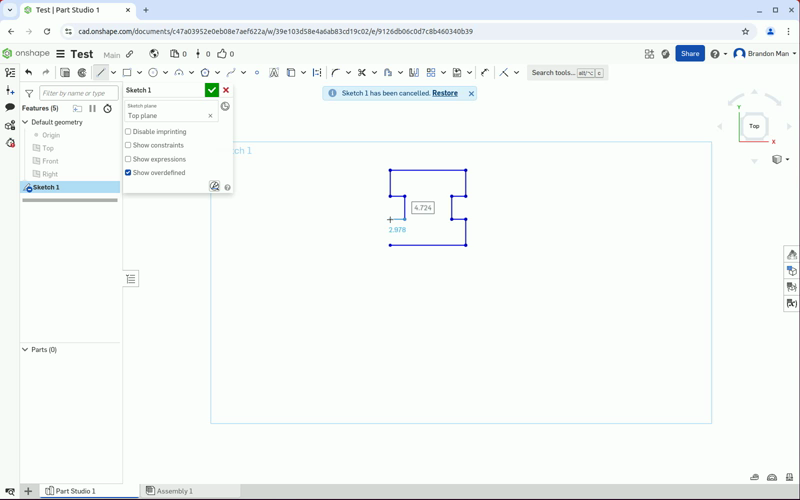
mouse_move(420, 219)
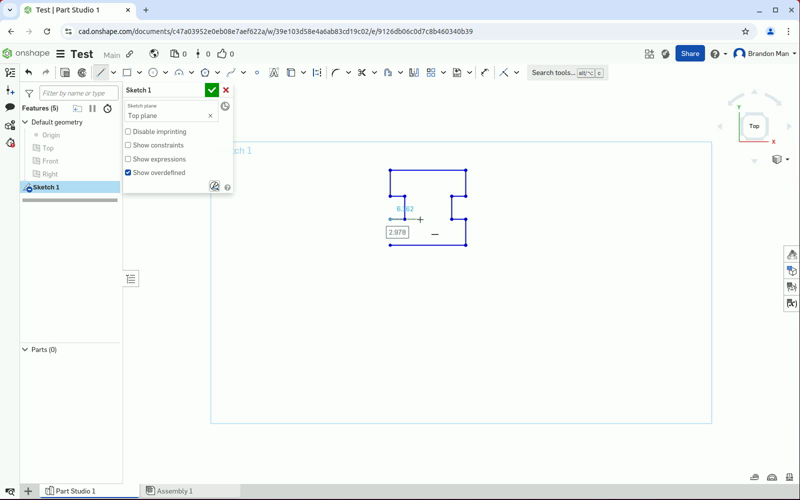
key_down(shift)
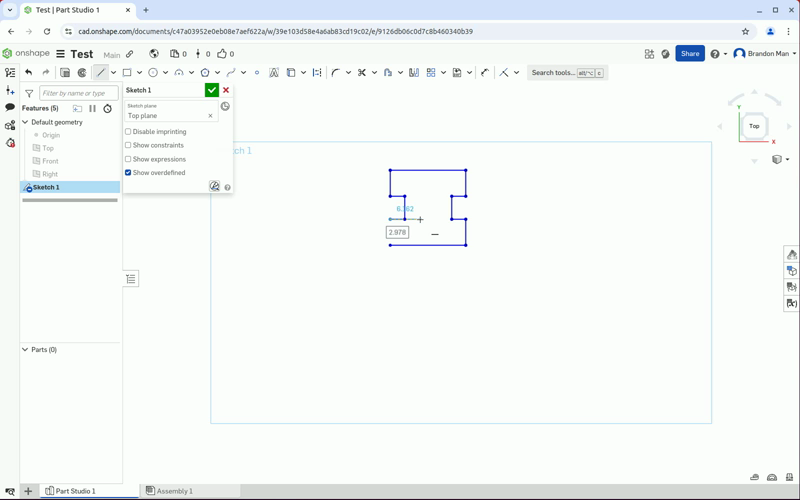
mouse_move(390, 245)
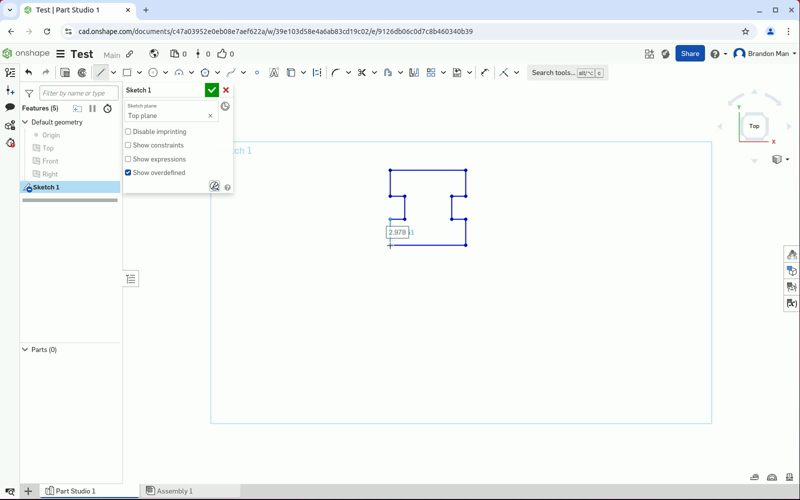
key_up(shift)
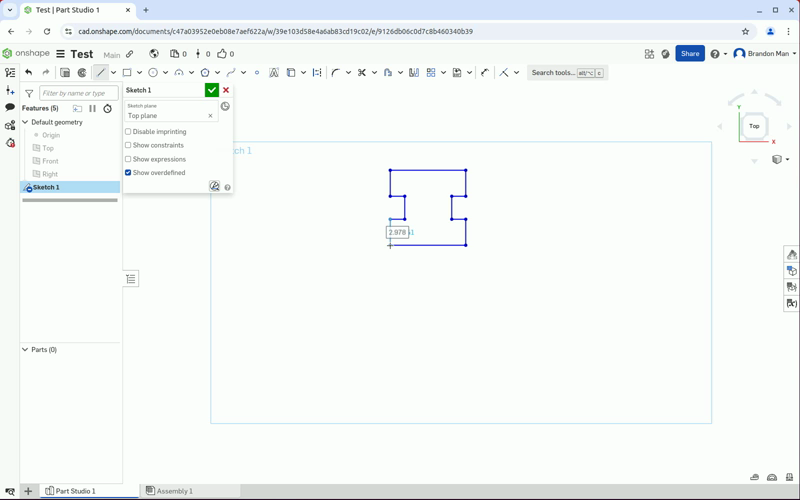
click(390, 245)
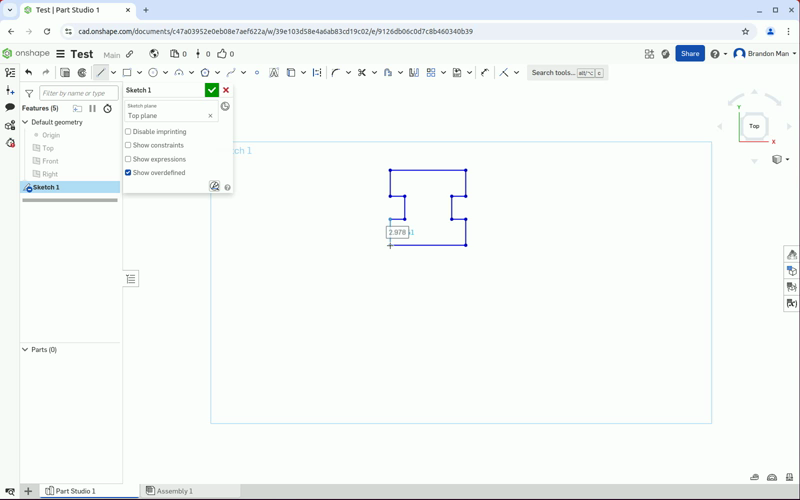
key(esc)
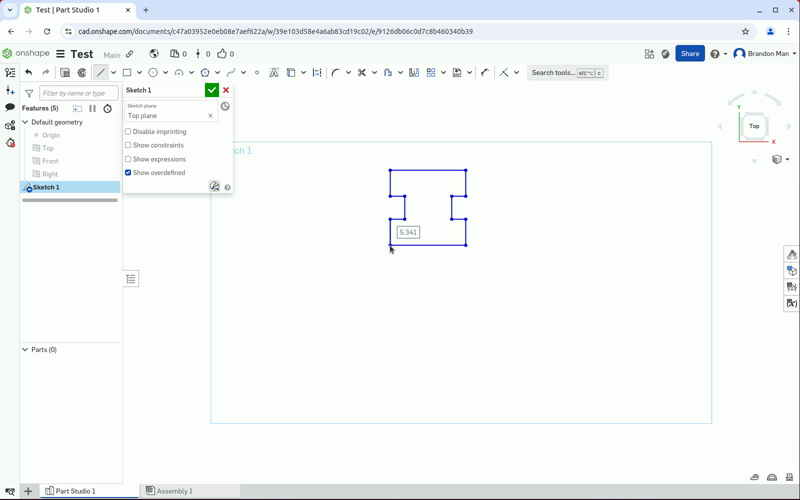
key(c)
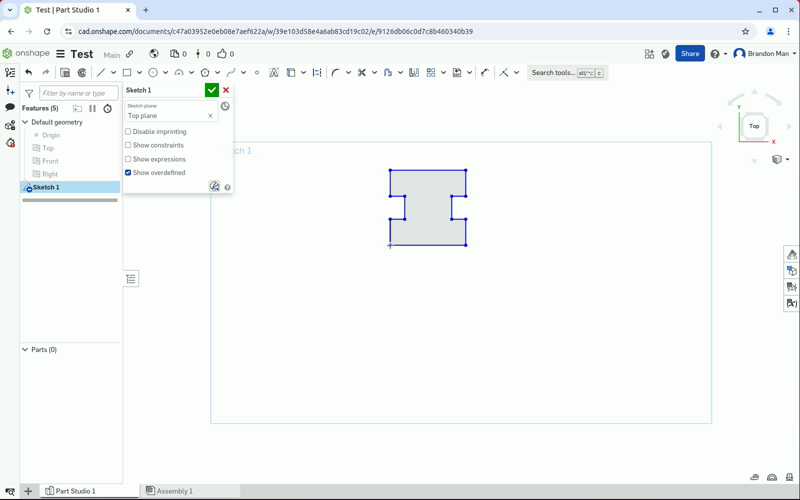
key_down(shift)
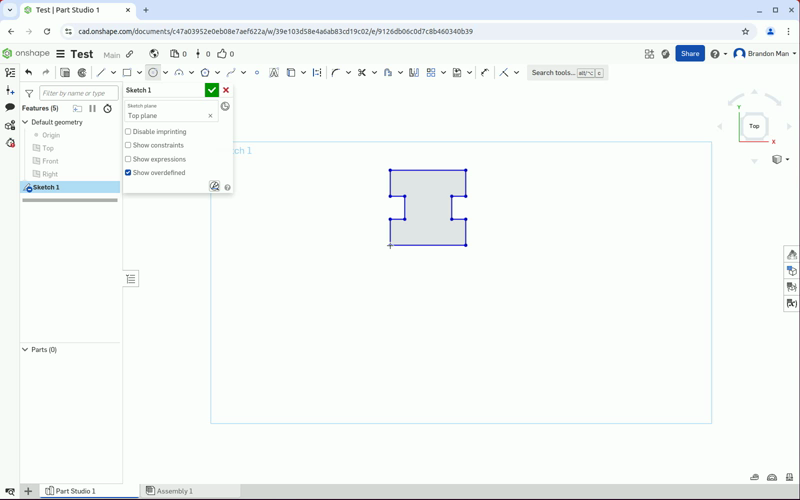
mouse_move(428, 207)
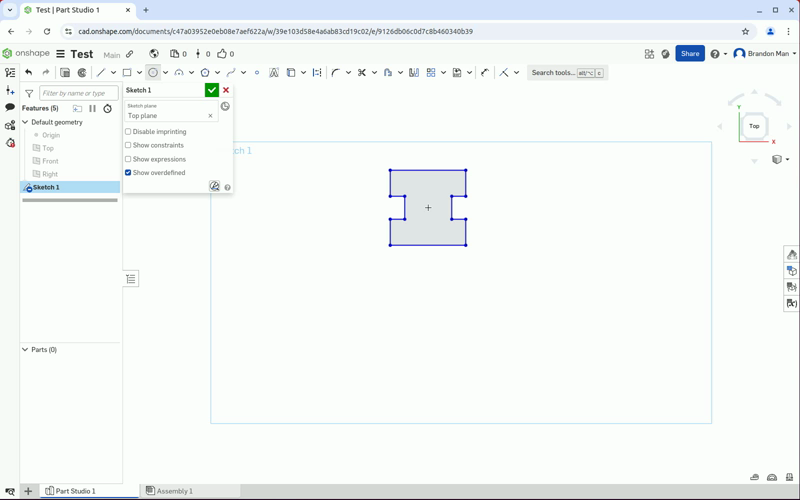
click(428, 207)
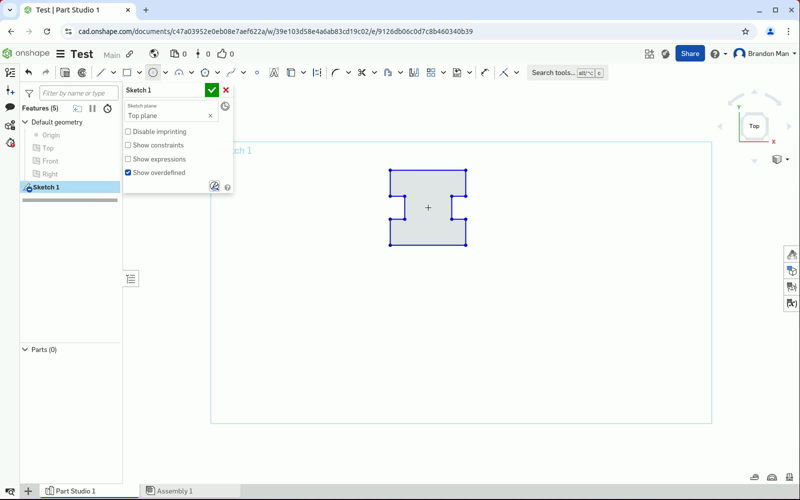
key_up(shift)
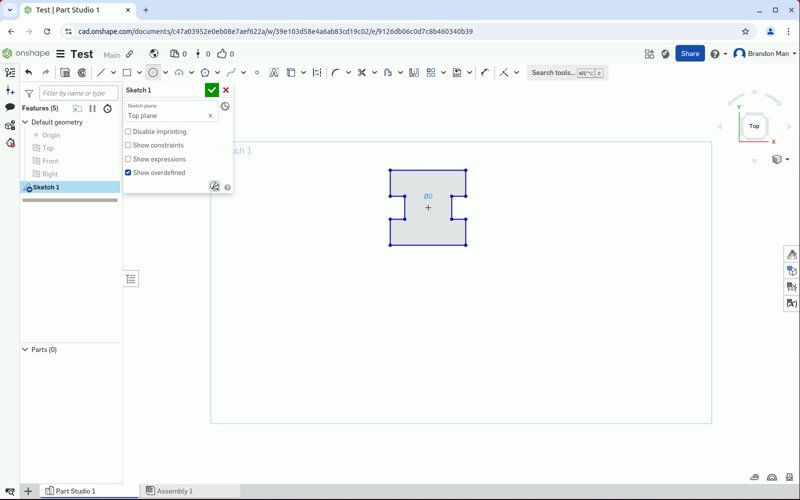
mouse_move(437, 207)
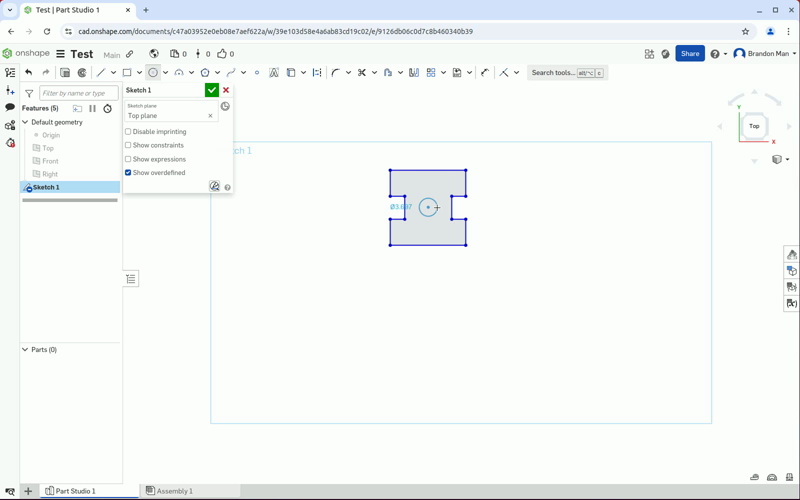
click(437, 207)
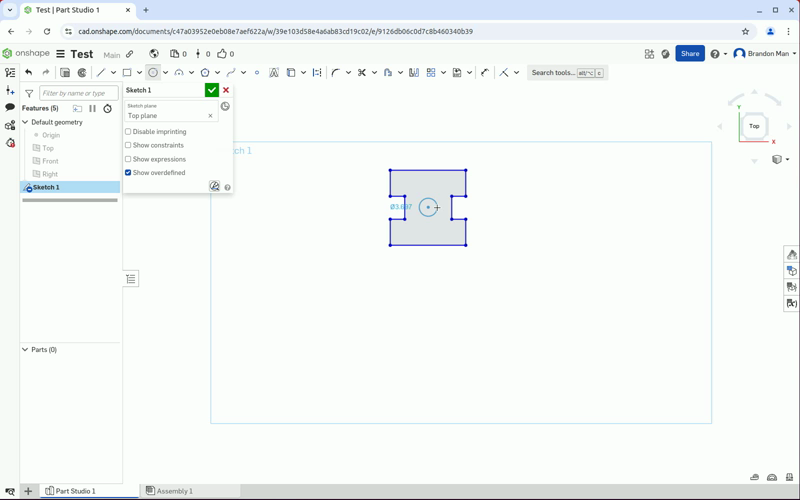
key(esc)
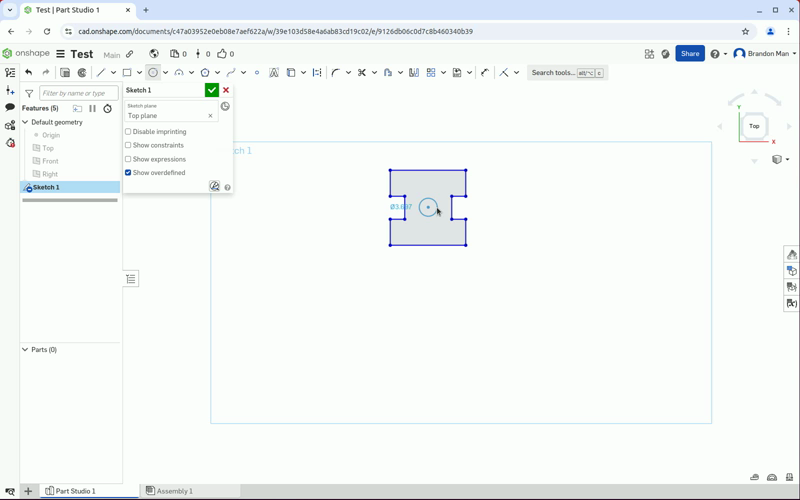
mouse_move(431, 173)
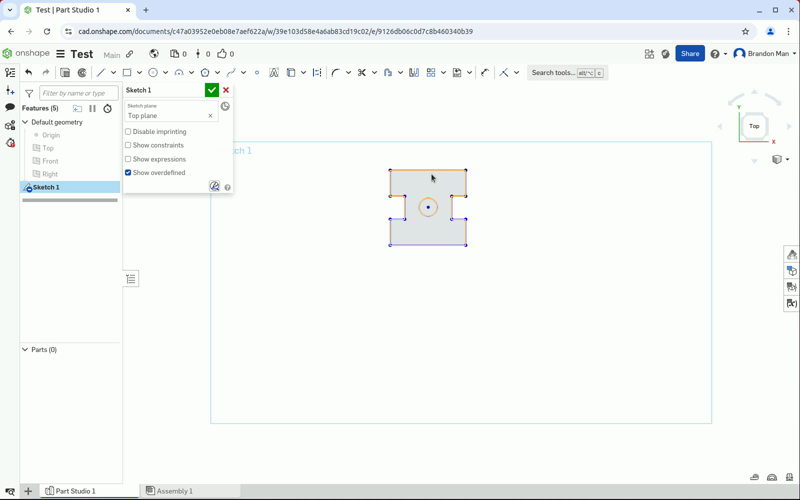
click(431, 173)
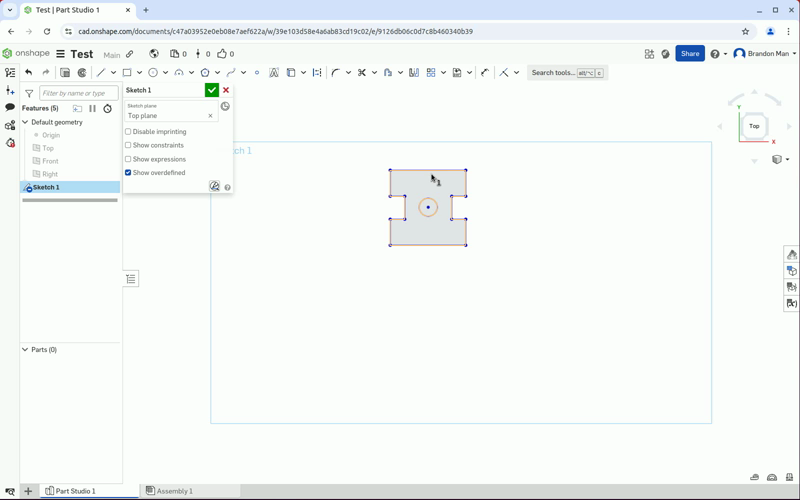
mouse_move(73, 352)
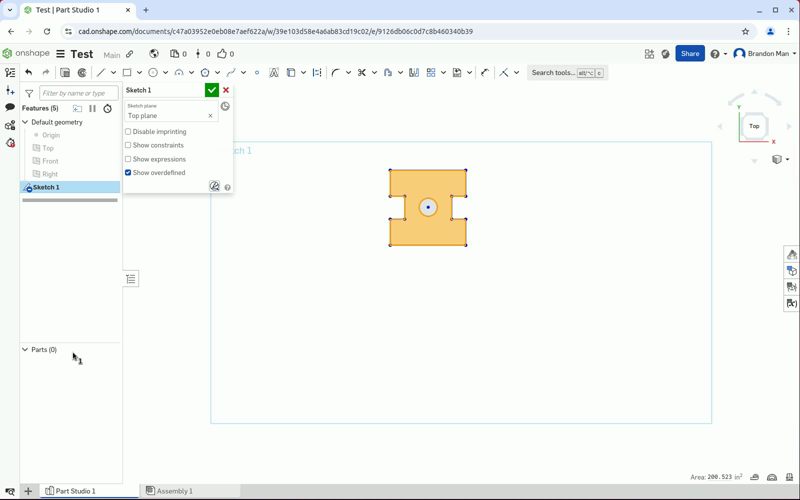
key(shift+y)
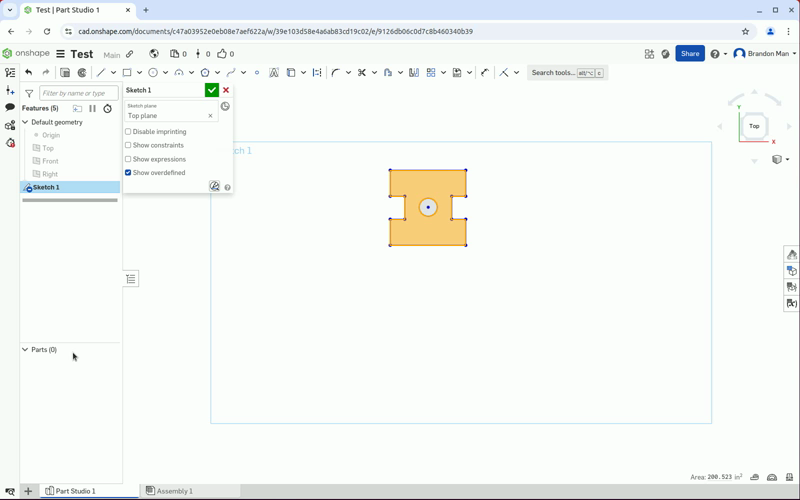
key(shift+e)
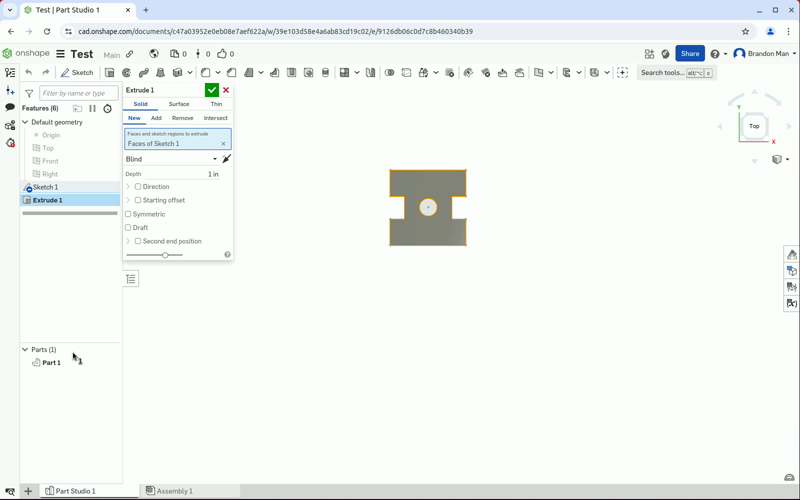
mouse_move(143, 106)
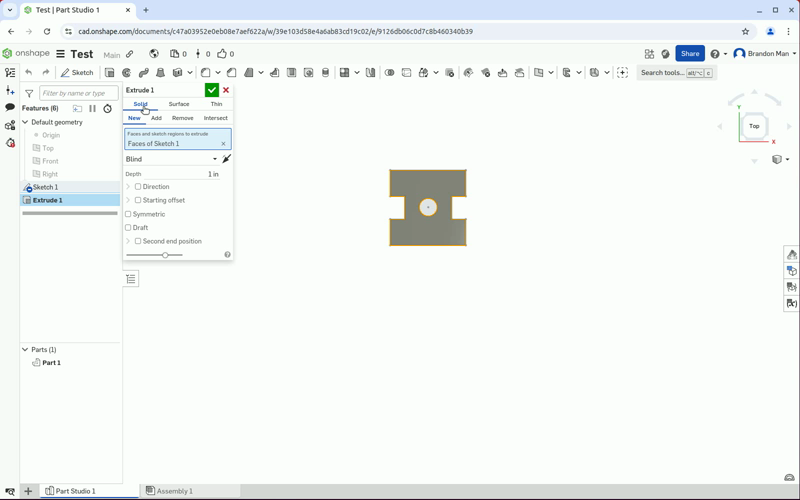
click(143, 106)
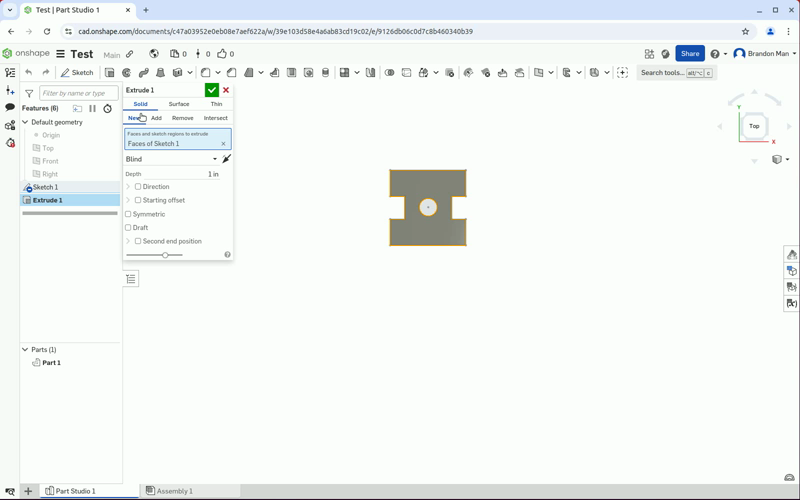
mouse_move(137, 120)
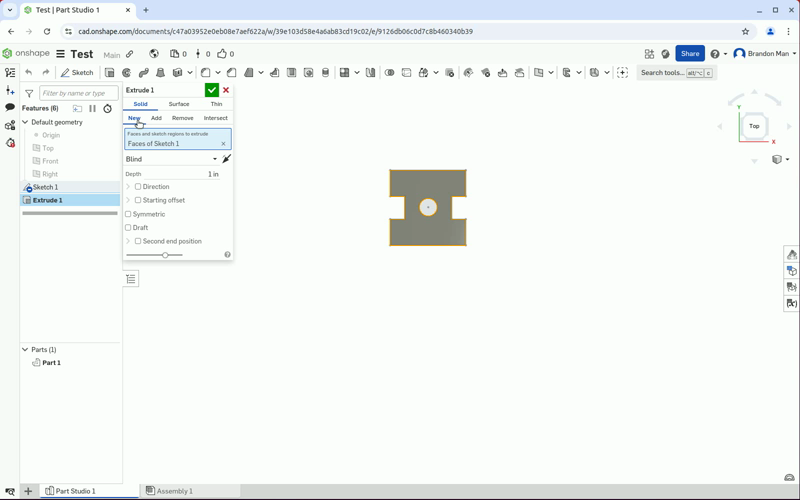
click(137, 120)
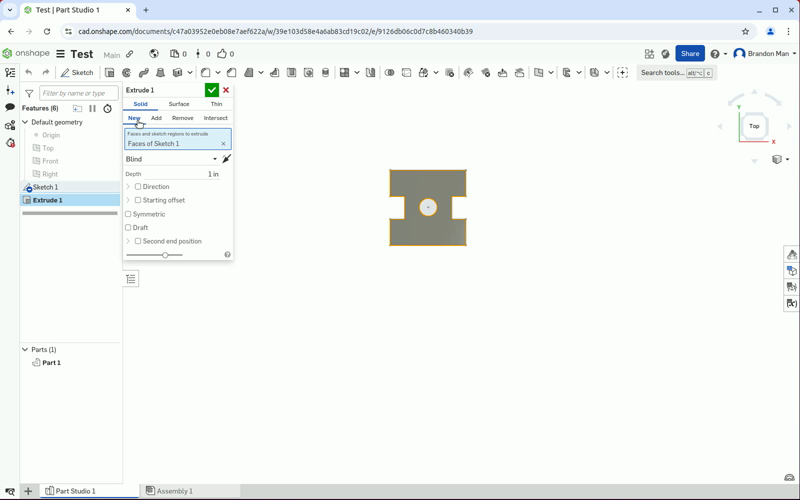
key(tab, 4)
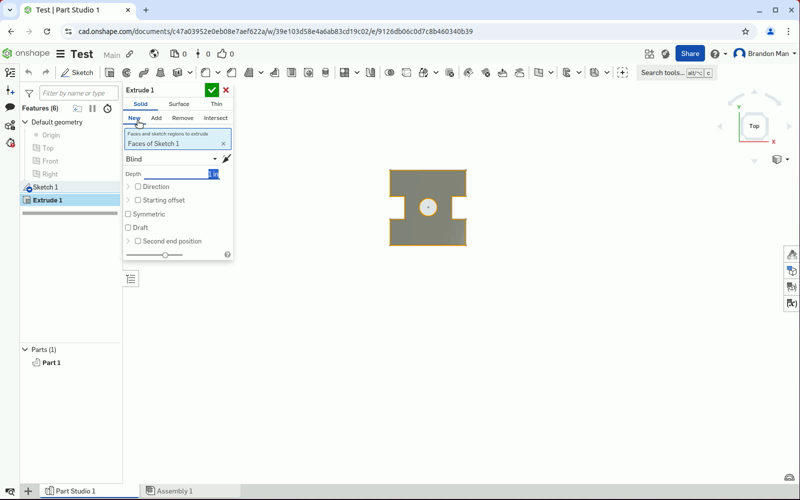
text(3.851)
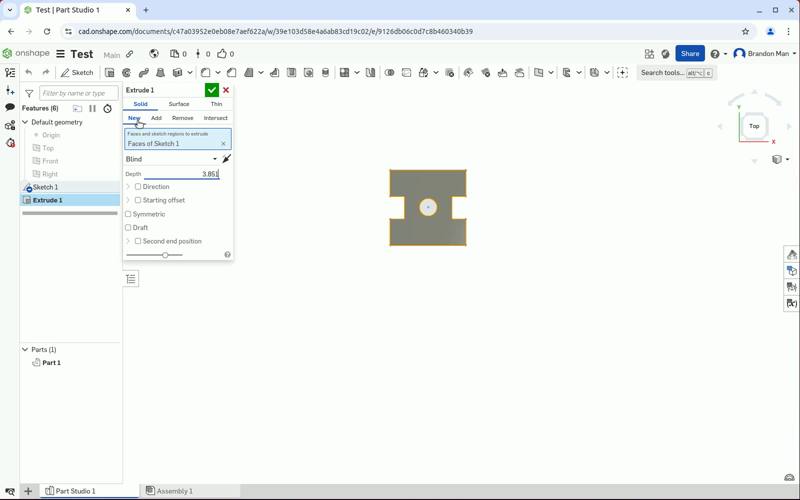
key(enter)
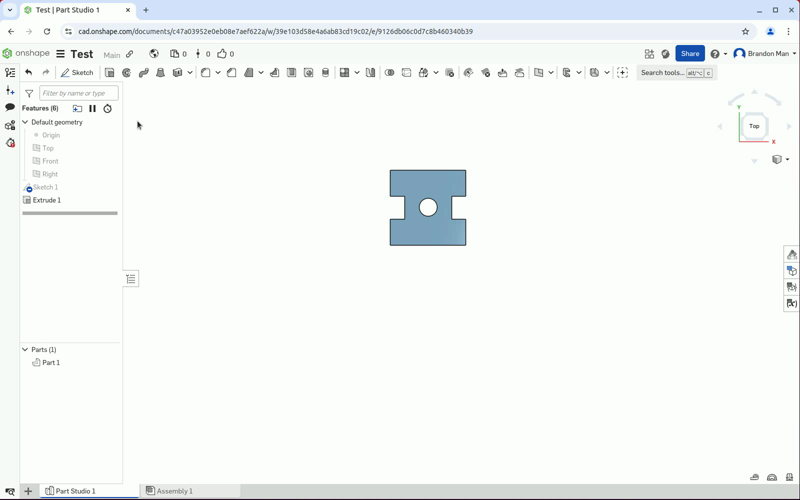
key(shift+h)
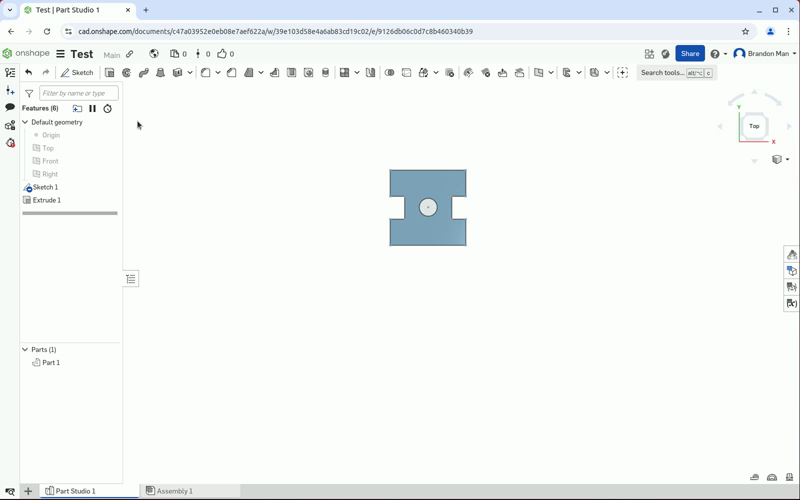
key(shift+h)
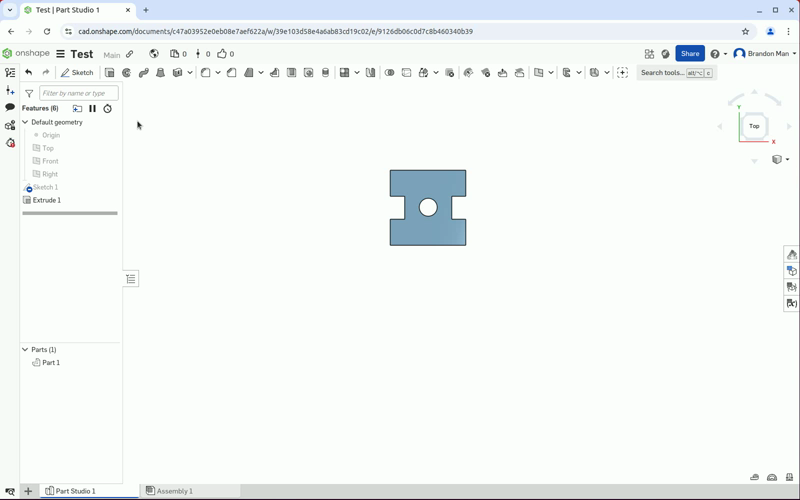
mouse_move(73, 189)
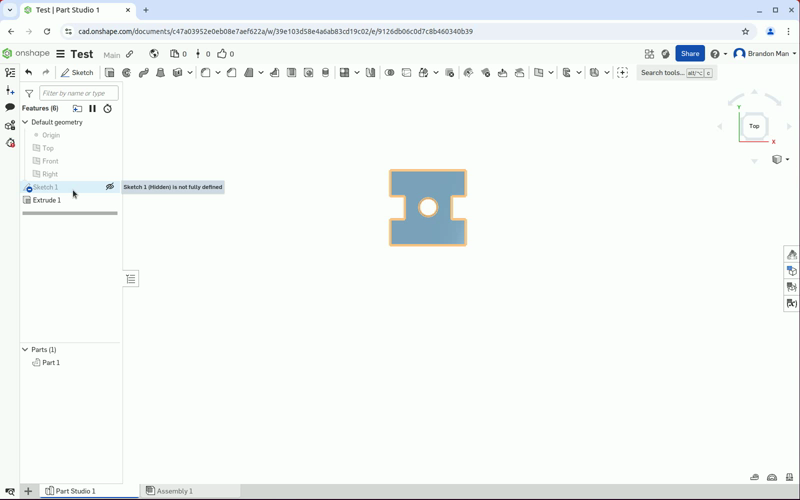
click(73, 189)
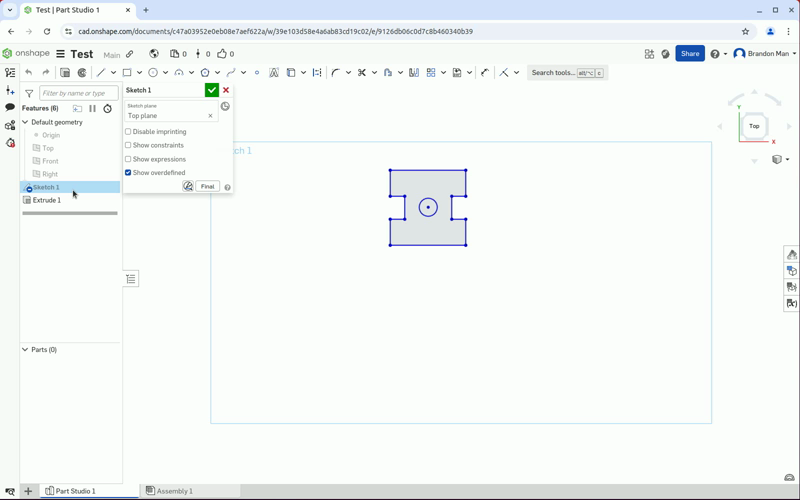
mouse_move(229, 92)
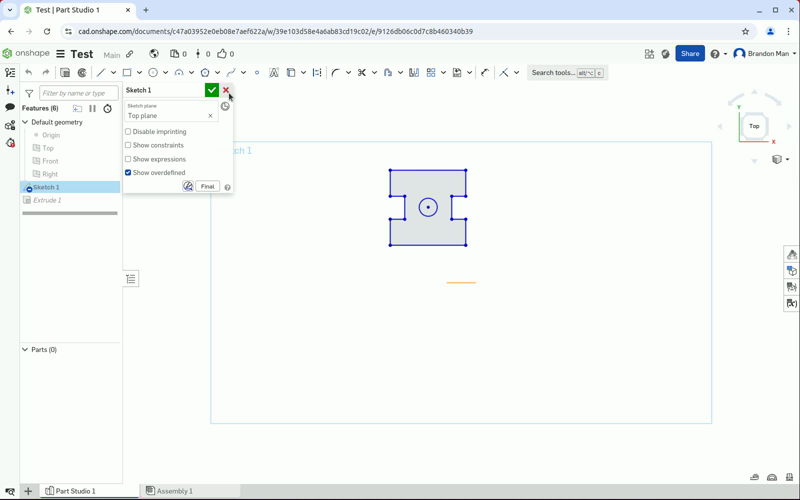
click(229, 92)
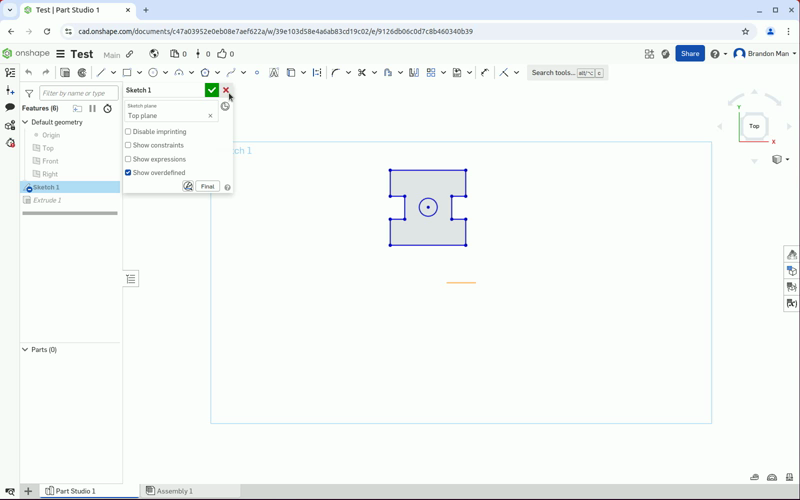
key(shift+s)
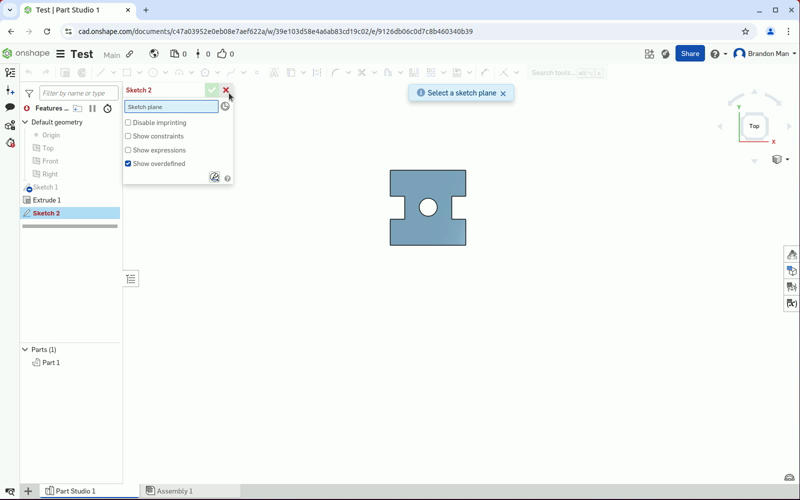
mouse_move(73, 150)
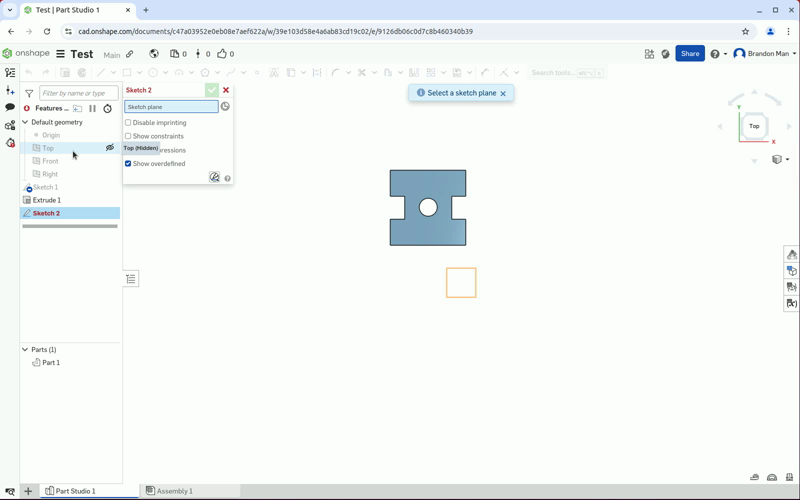
click(73, 150)
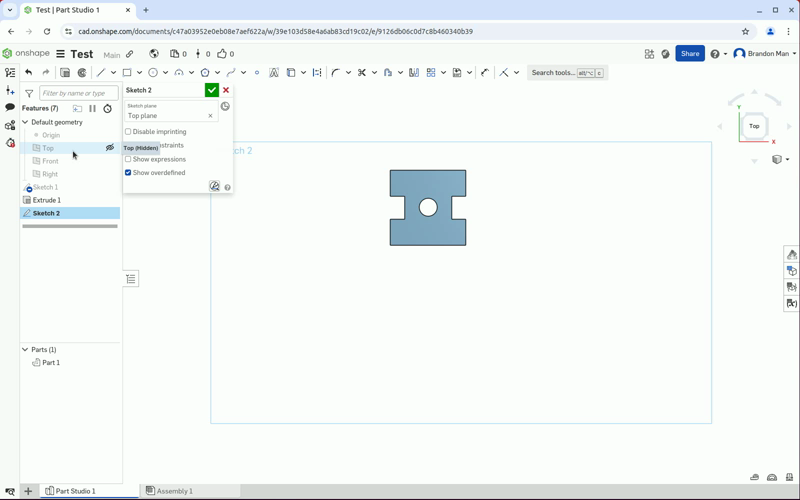
mouse_move(73, 352)
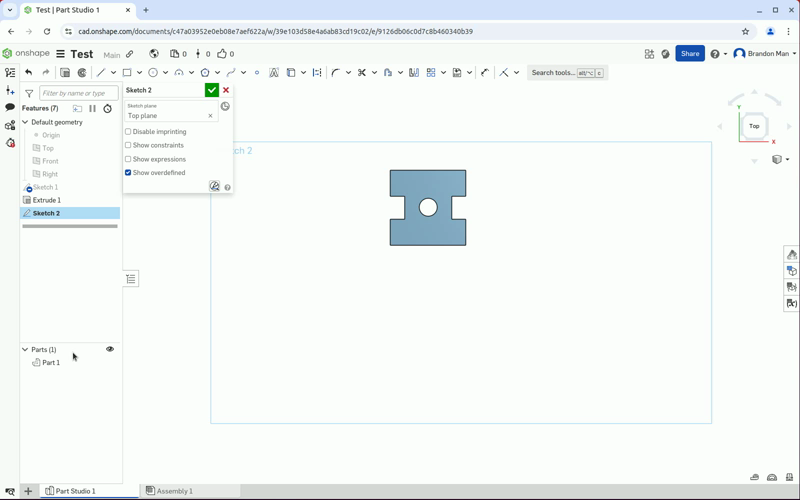
key(y)
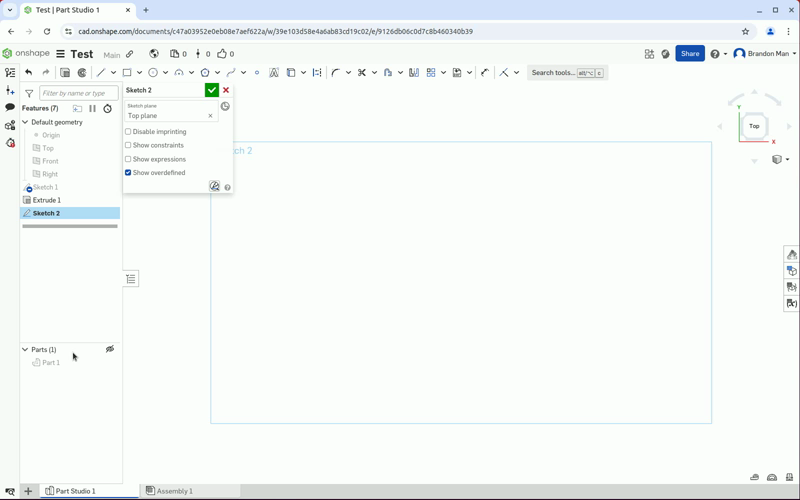
key(l)
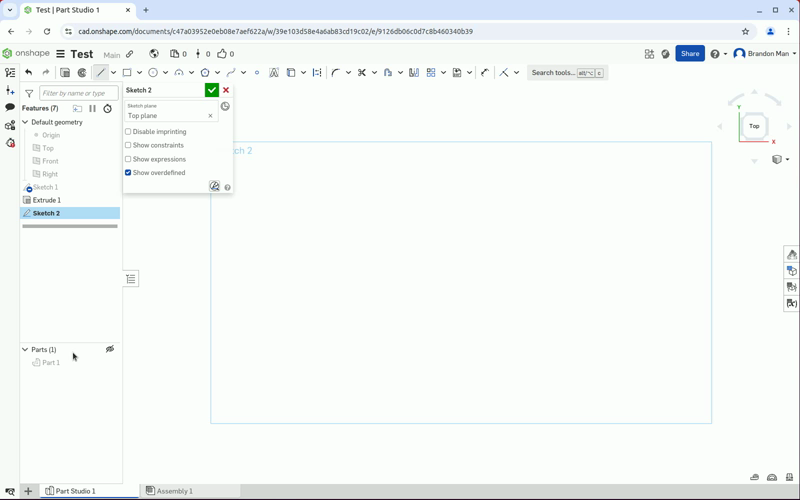
key_down(shift)
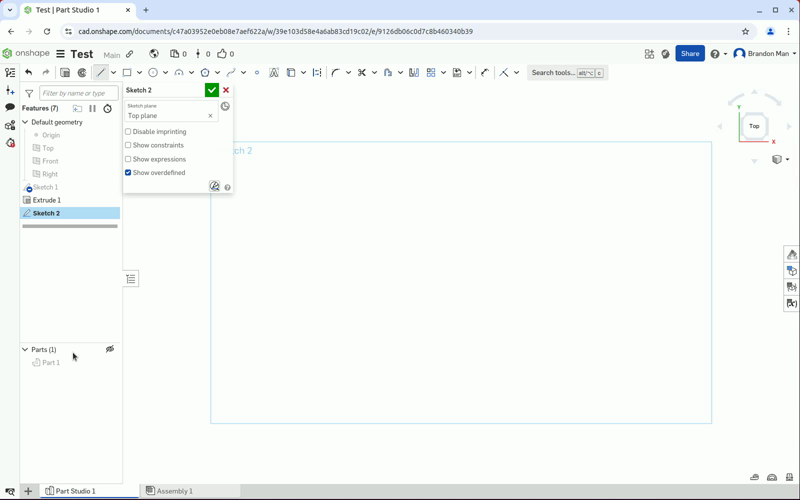
mouse_move(390, 282)
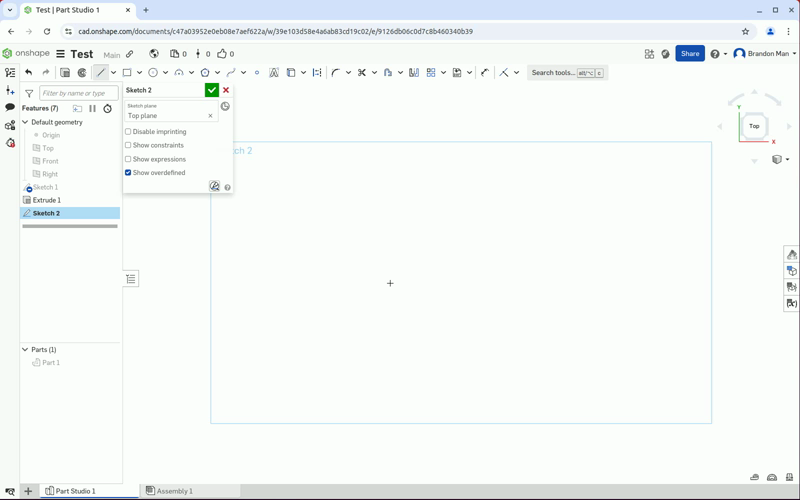
click(390, 282)
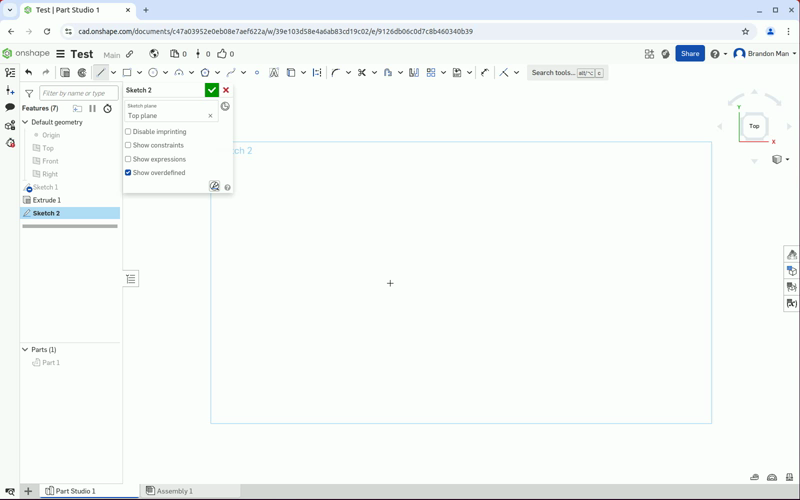
key_up(shift)
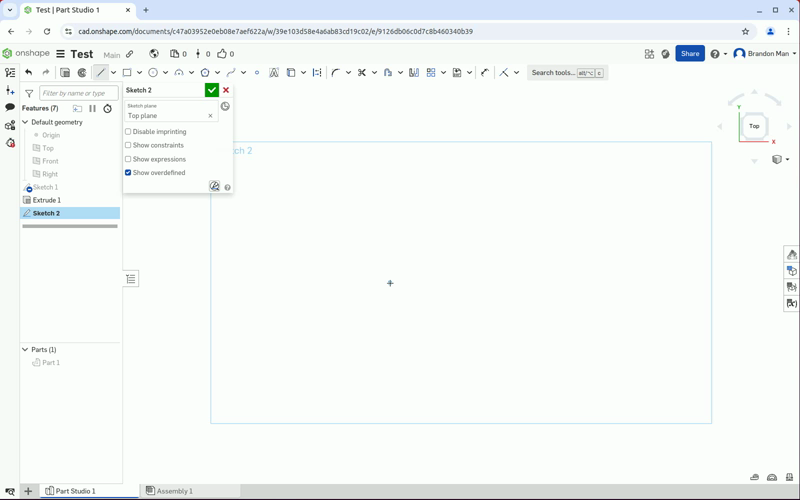
key_down(shift)
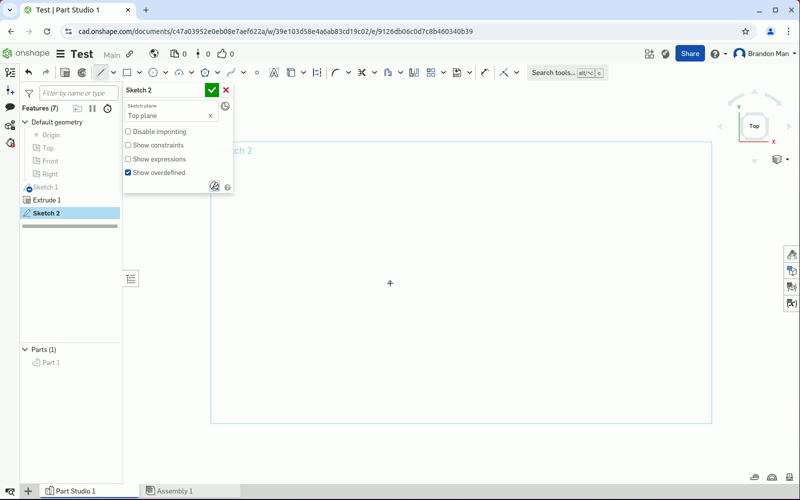
mouse_move(465, 282)
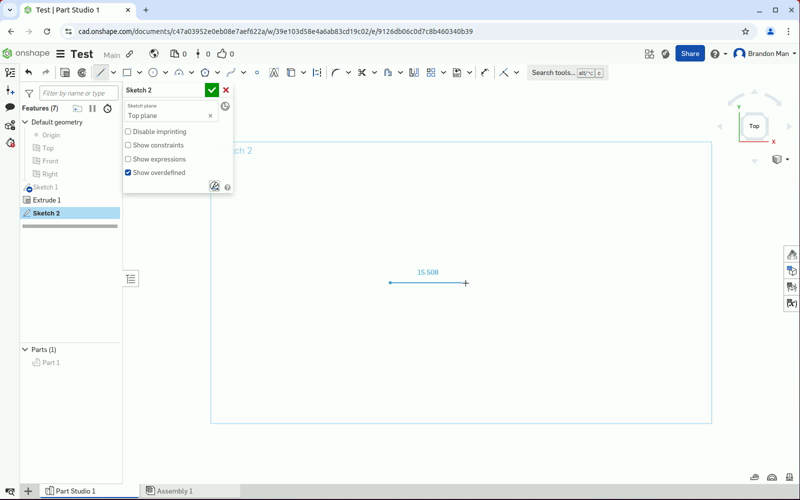
click(465, 282)
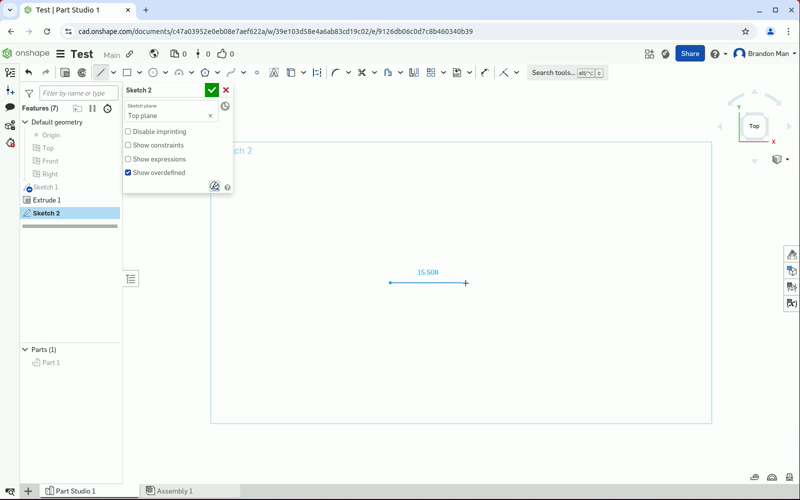
key_up(shift)
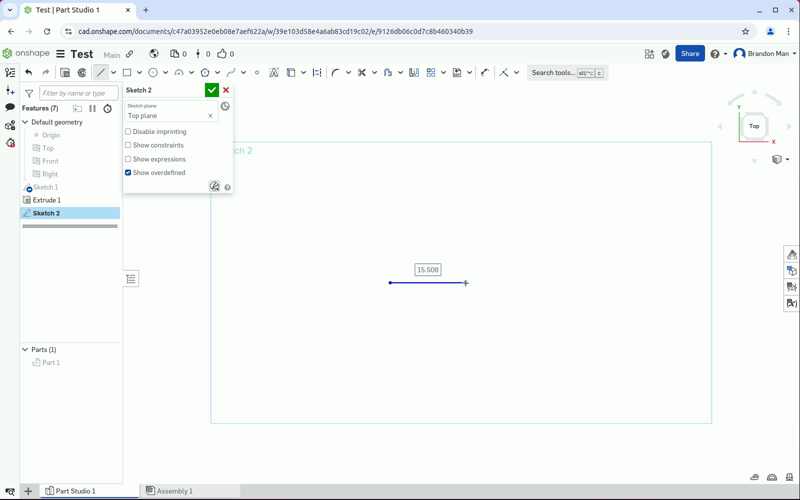
key_down(shift)
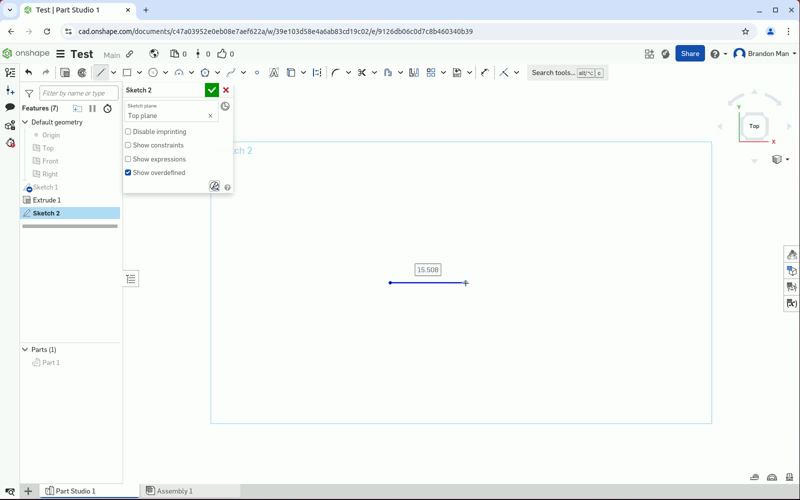
mouse_move(495, 282)
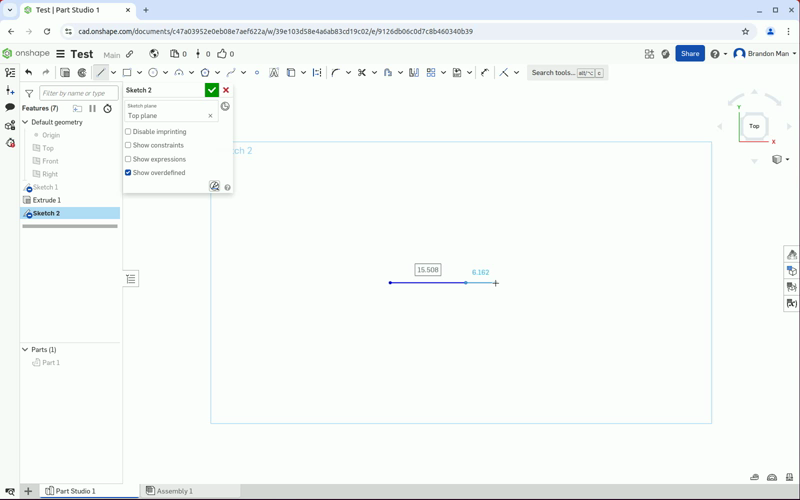
mouse_move(465, 244)
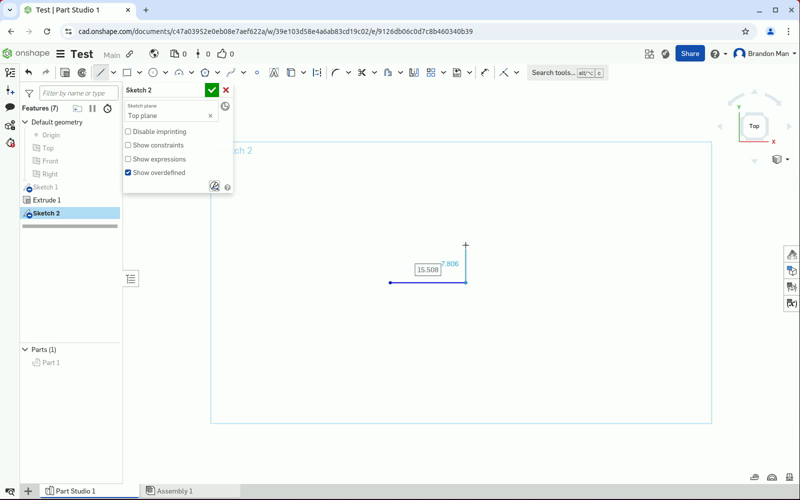
click(465, 244)
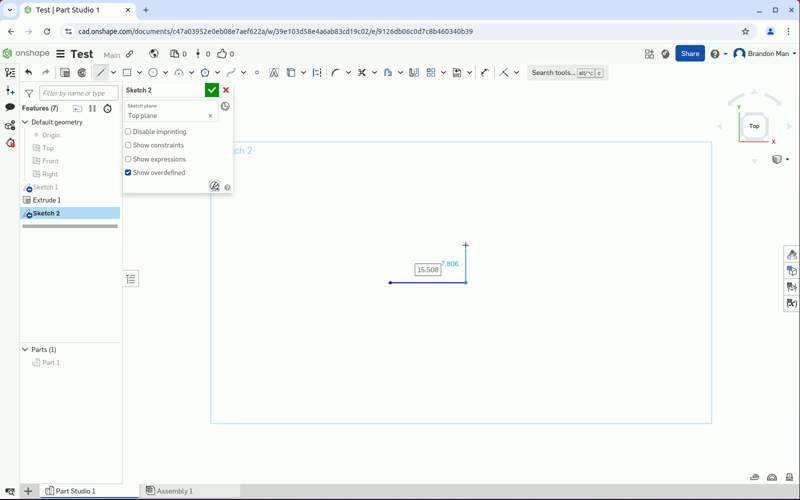
key_up(shift)
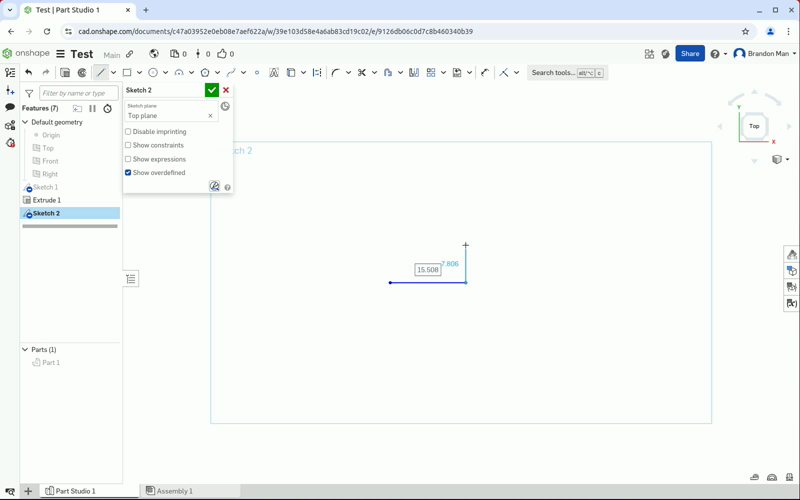
key_down(shift)
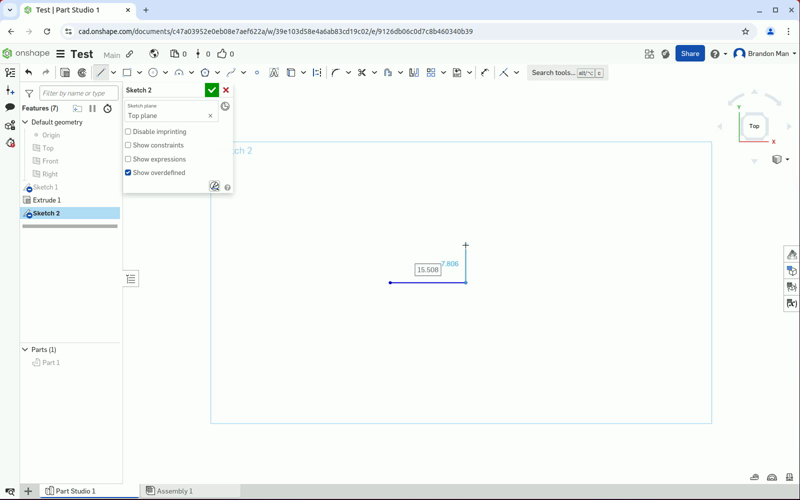
mouse_move(390, 244)
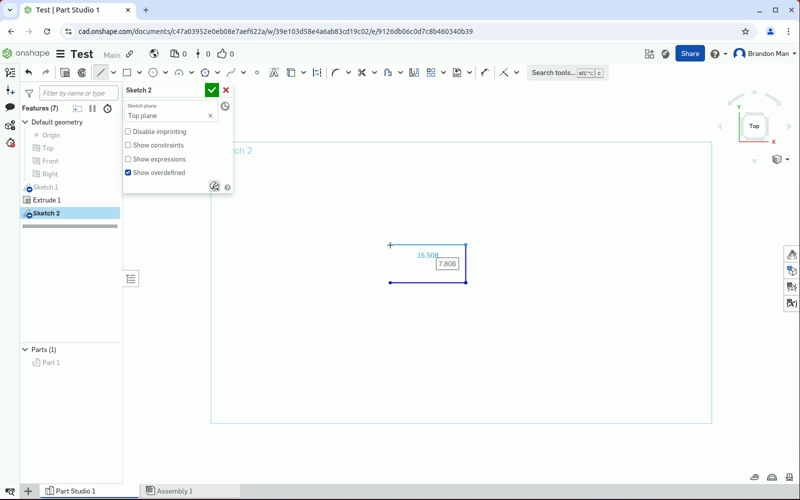
click(390, 244)
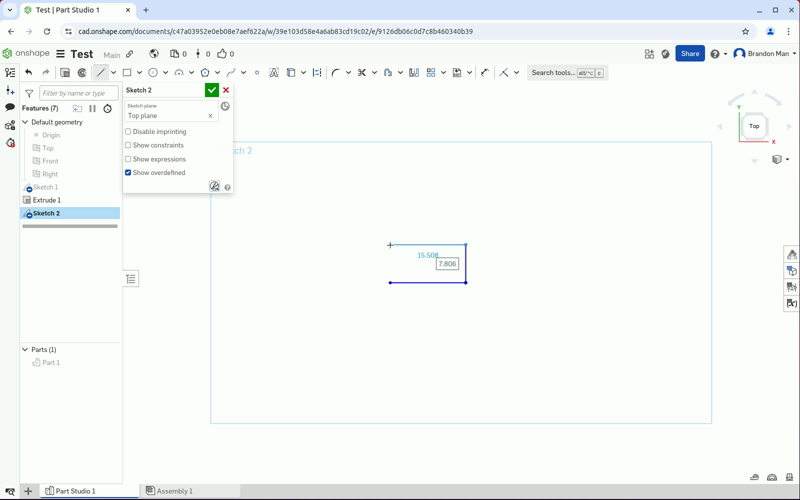
key_up(shift)
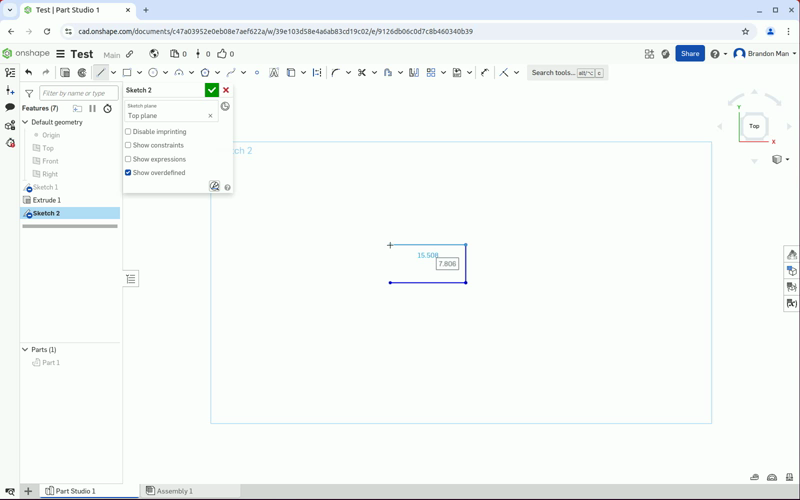
mouse_move(420, 244)
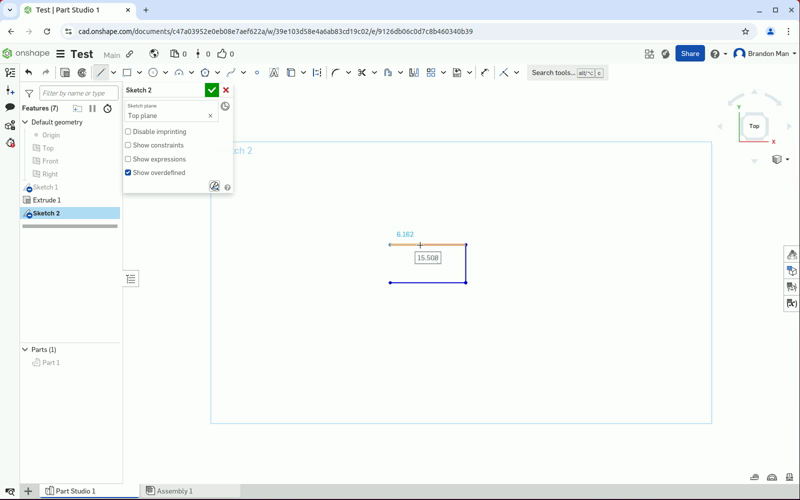
key_down(shift)
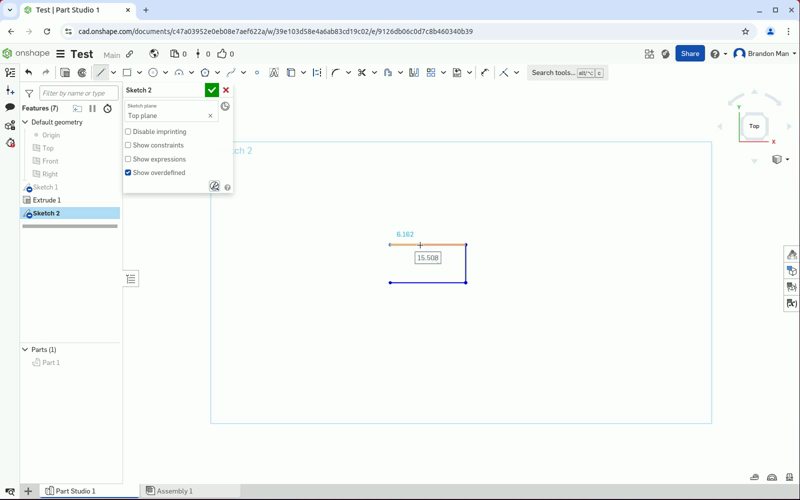
mouse_move(390, 282)
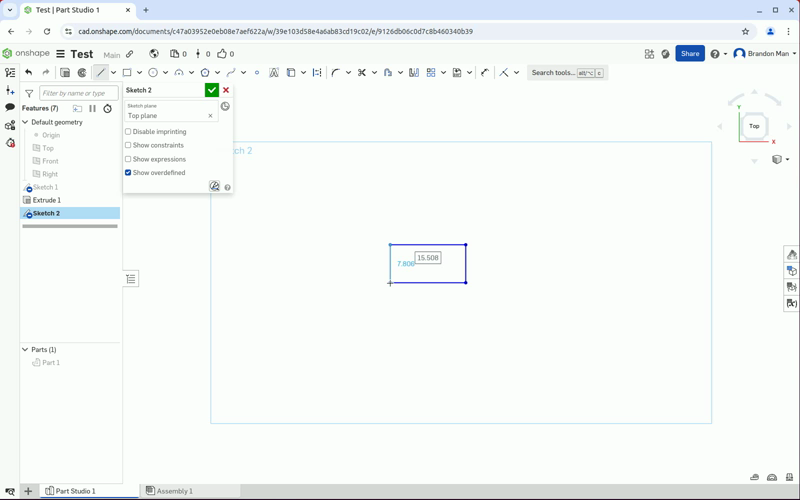
key_up(shift)
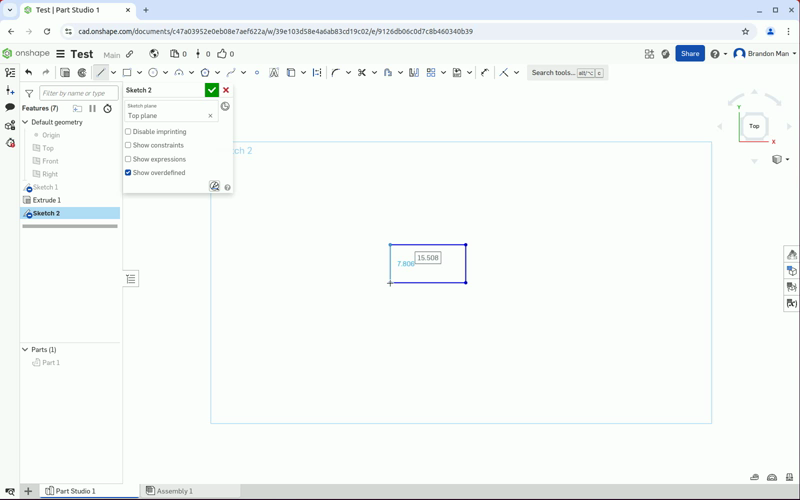
click(390, 282)
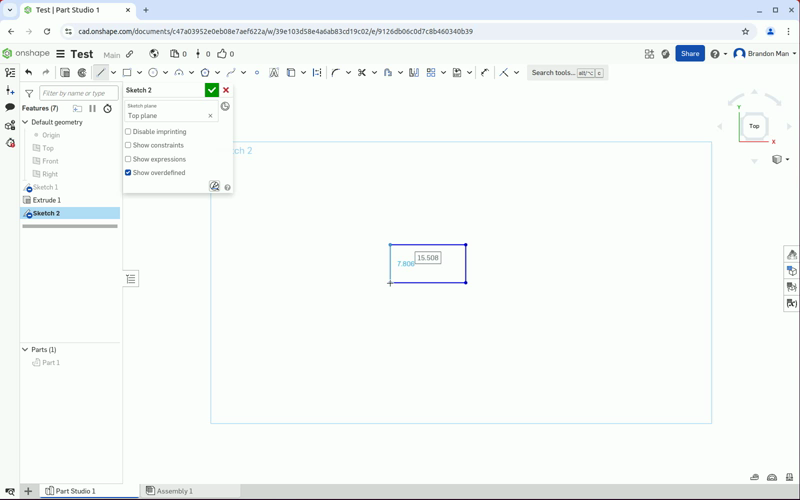
key(esc)
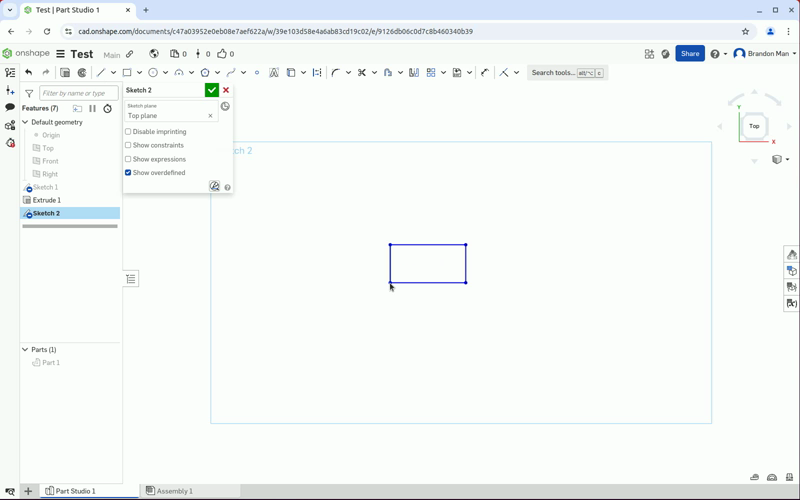
key(c)
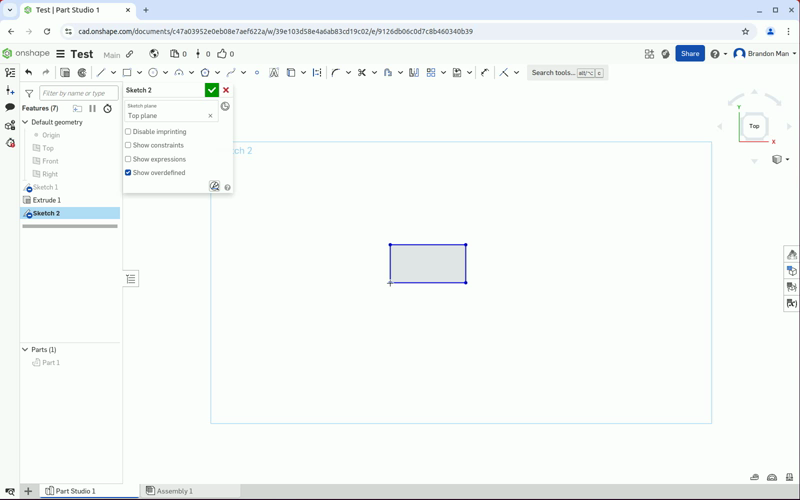
key_down(shift)
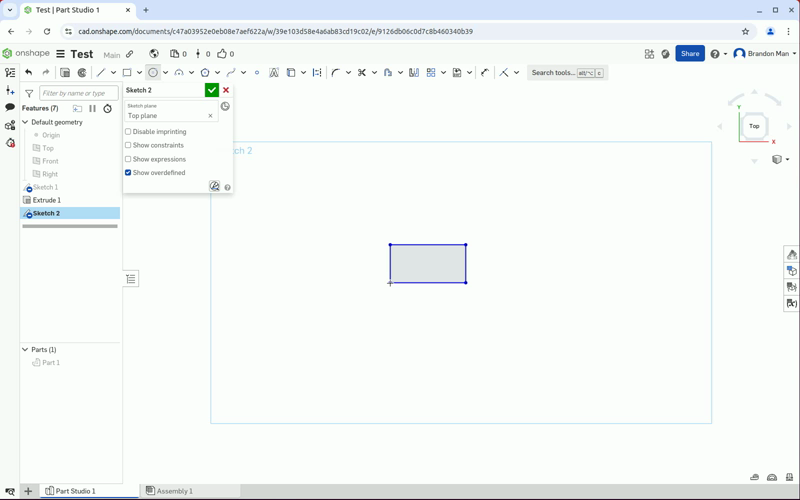
mouse_move(428, 264)
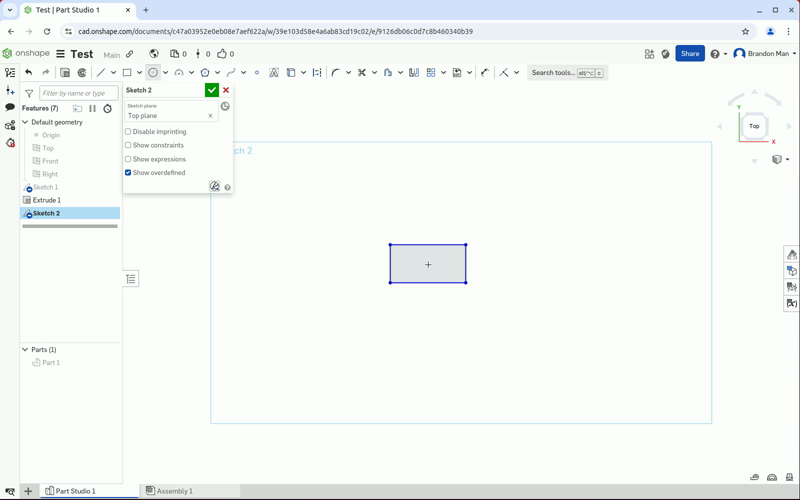
click(428, 264)
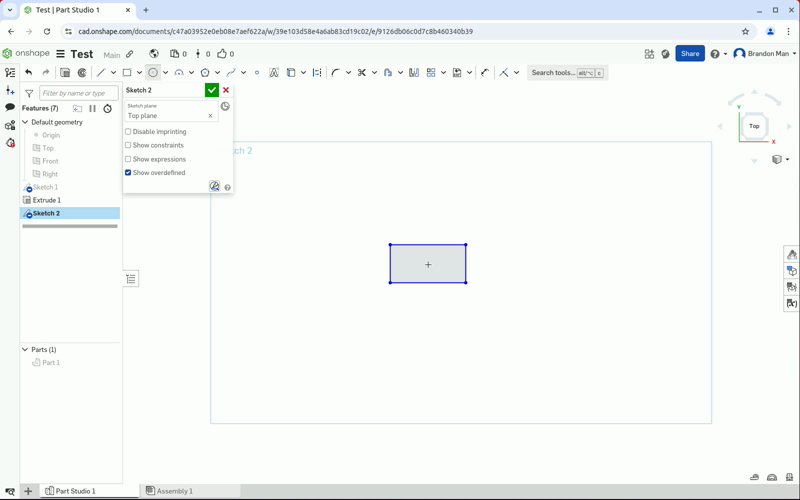
key_up(shift)
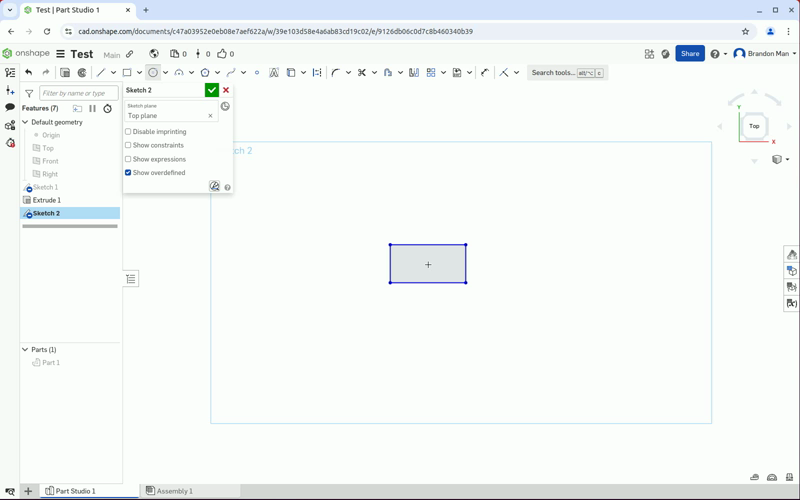
mouse_move(437, 264)
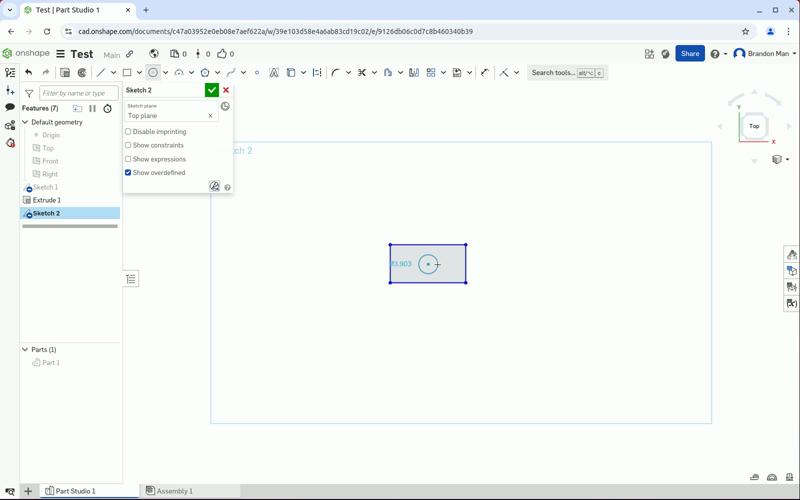
click(437, 264)
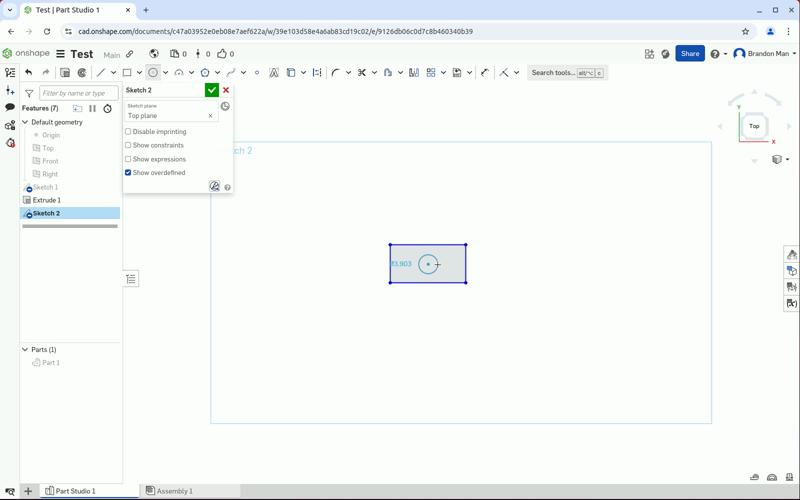
key(esc)
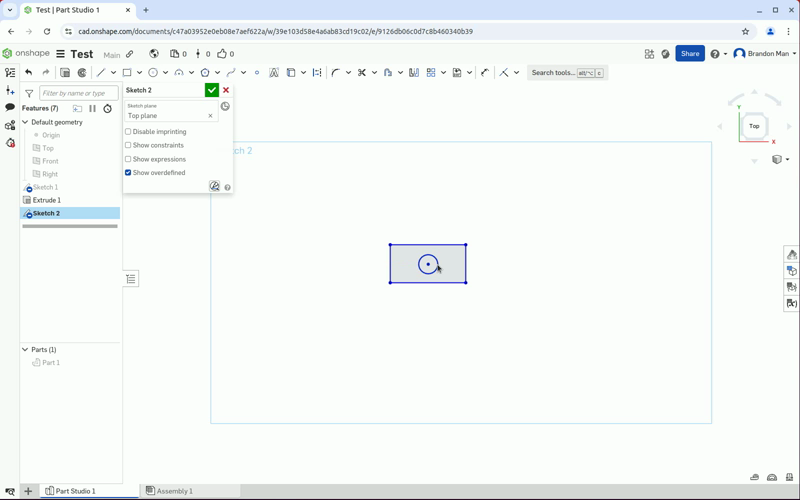
mouse_move(427, 277)
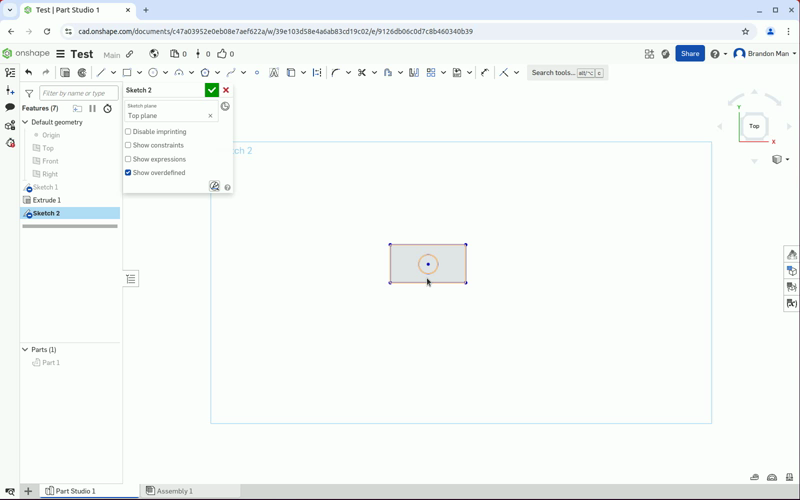
click(427, 277)
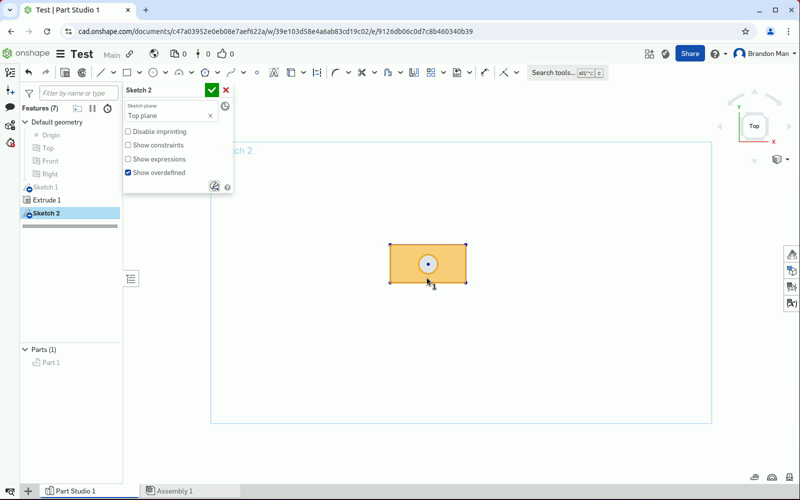
mouse_move(73, 352)
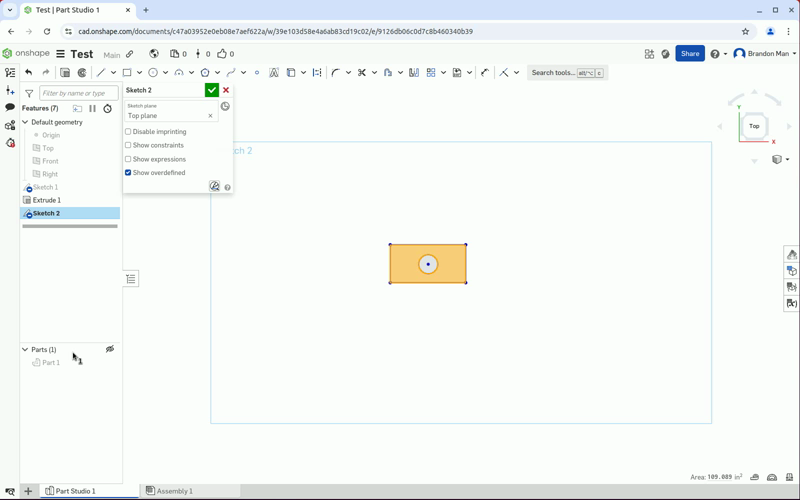
key(shift+y)
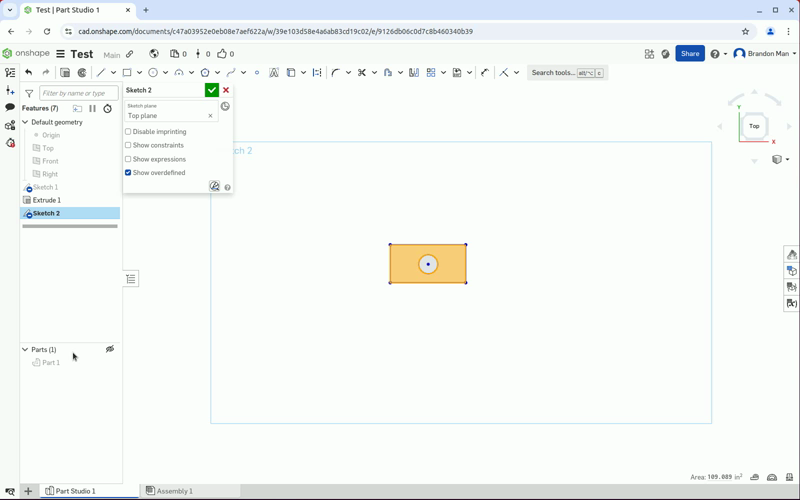
key(shift+e)
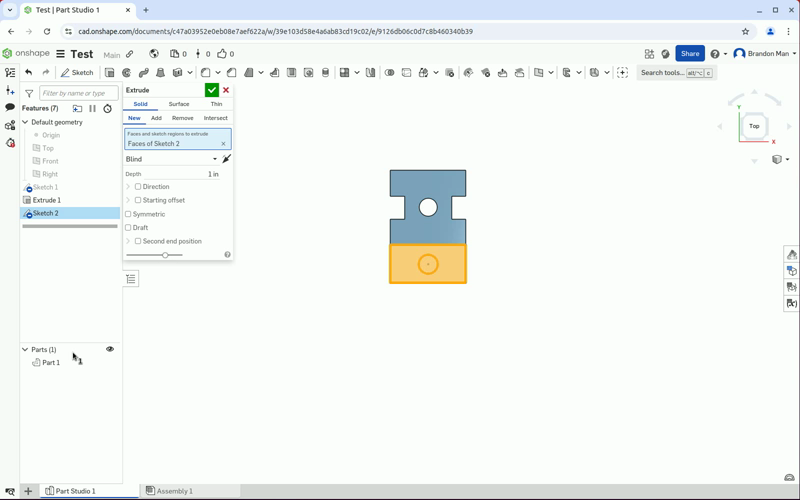
mouse_move(143, 106)
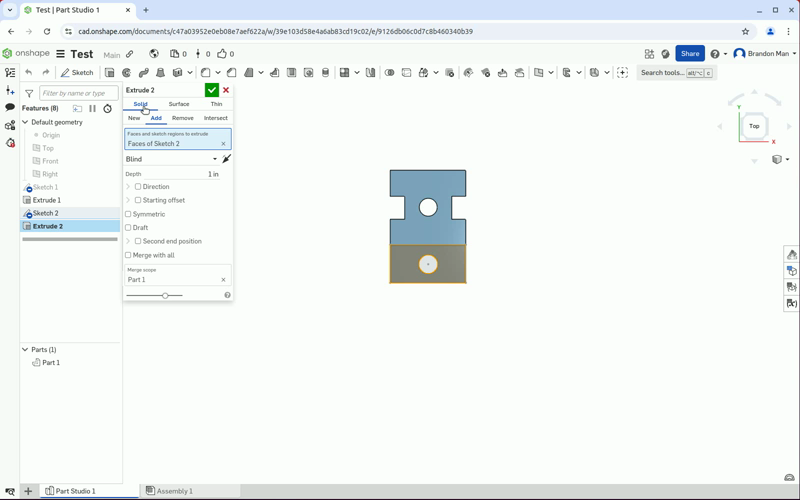
click(143, 106)
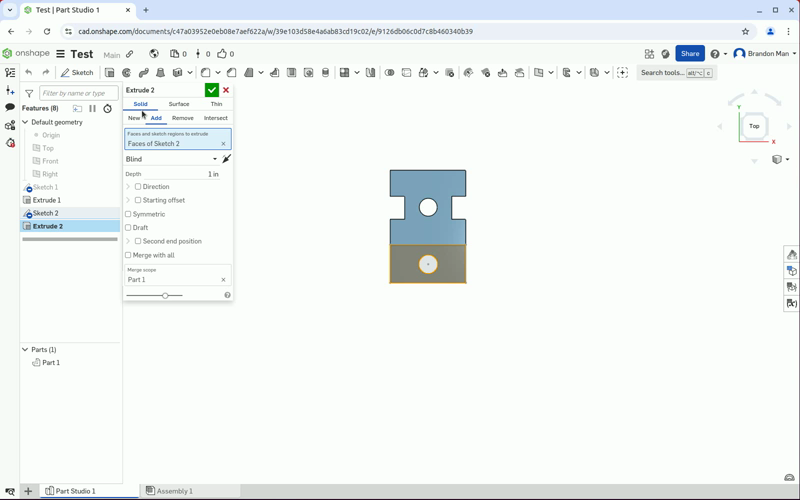
mouse_move(137, 120)
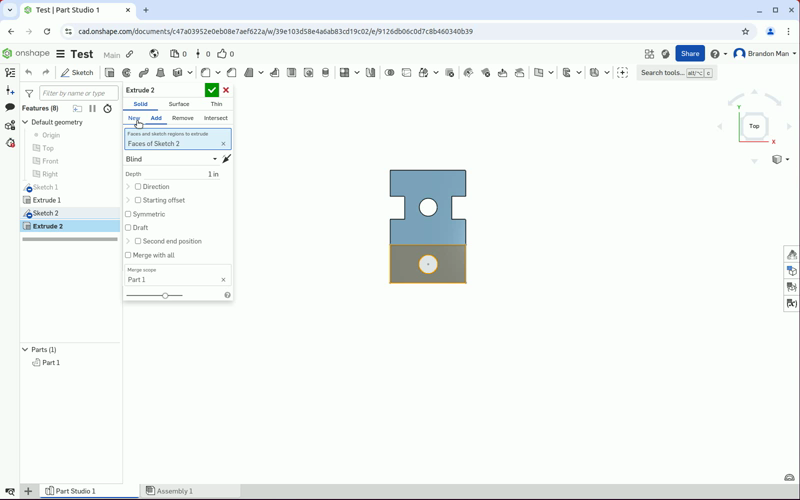
click(137, 120)
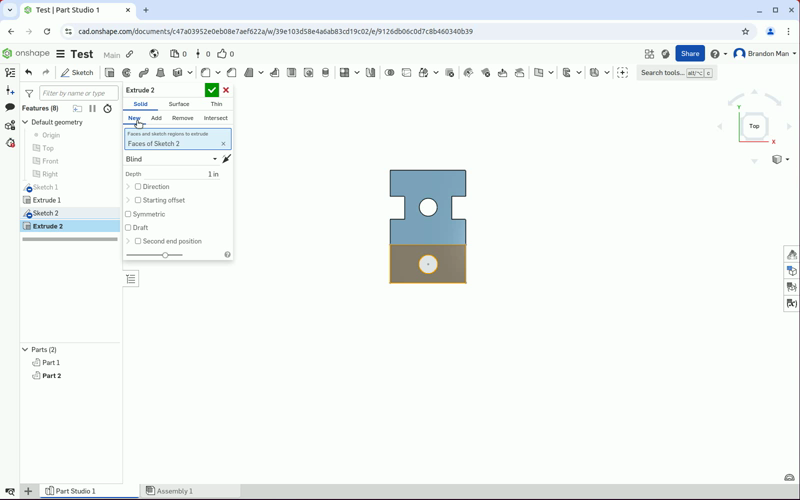
key(tab, 4)
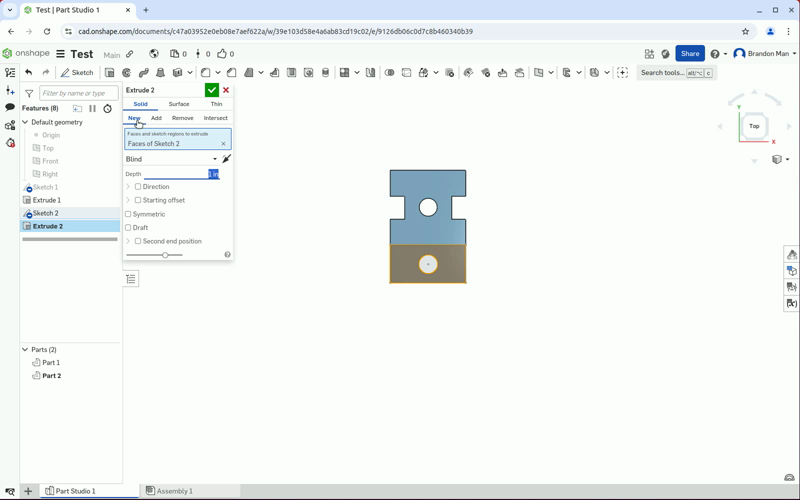
text(3.851)
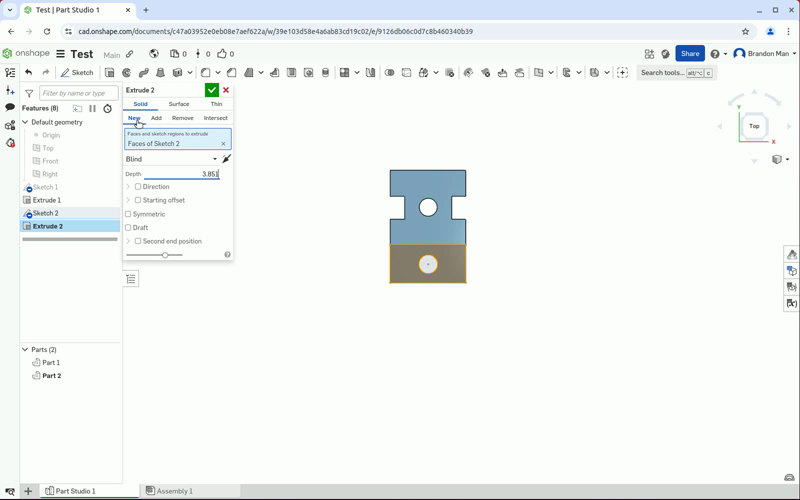
key(enter)
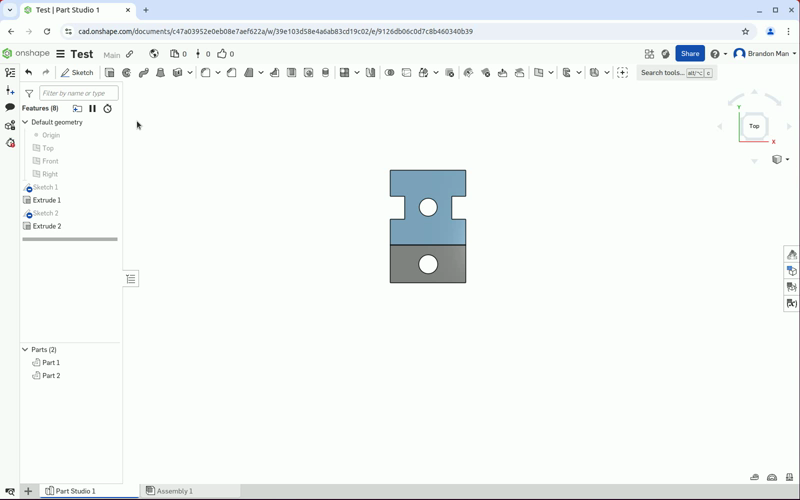
key(shift+h)
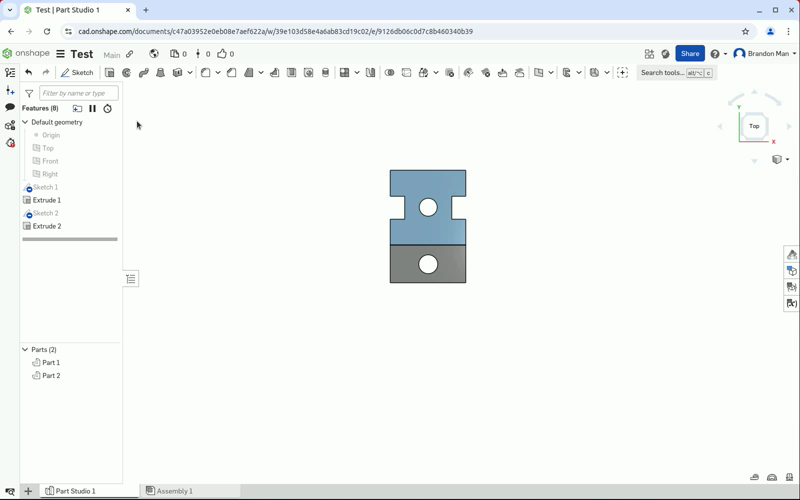
key(shift+h)
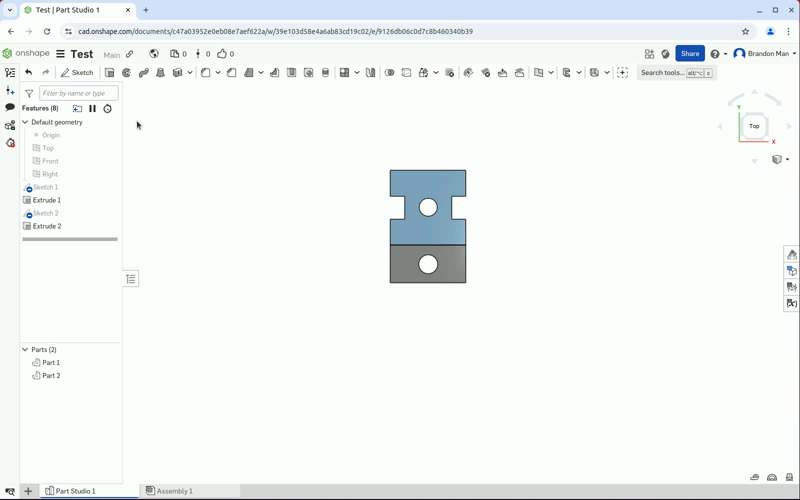
mouse_move(73, 189)
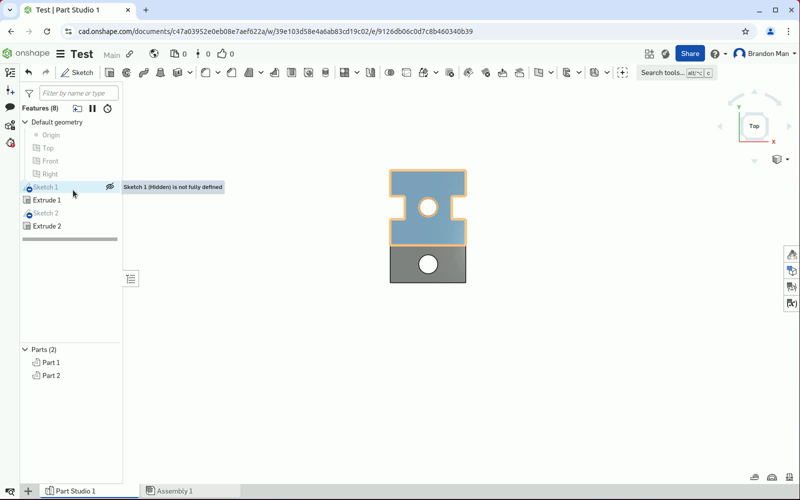
click(73, 189)
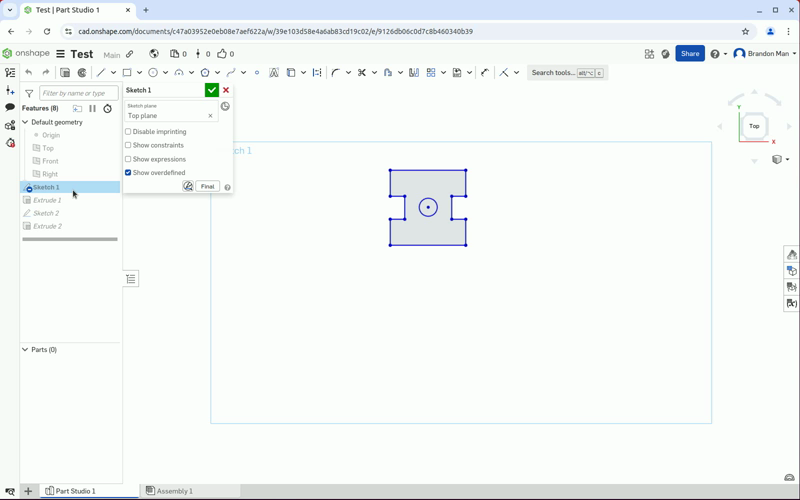
mouse_move(229, 92)
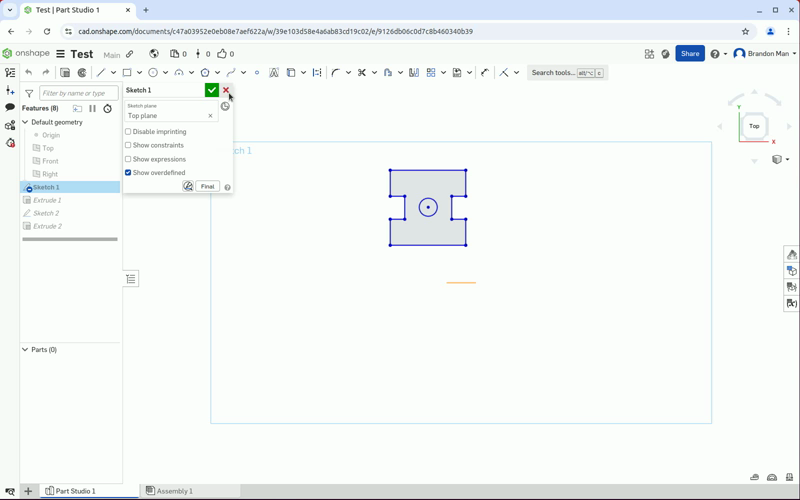
click(229, 92)
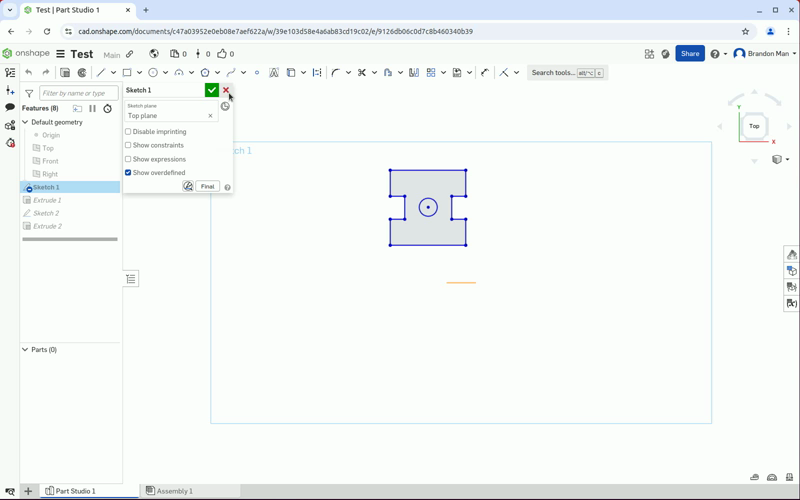
key(shift+s)
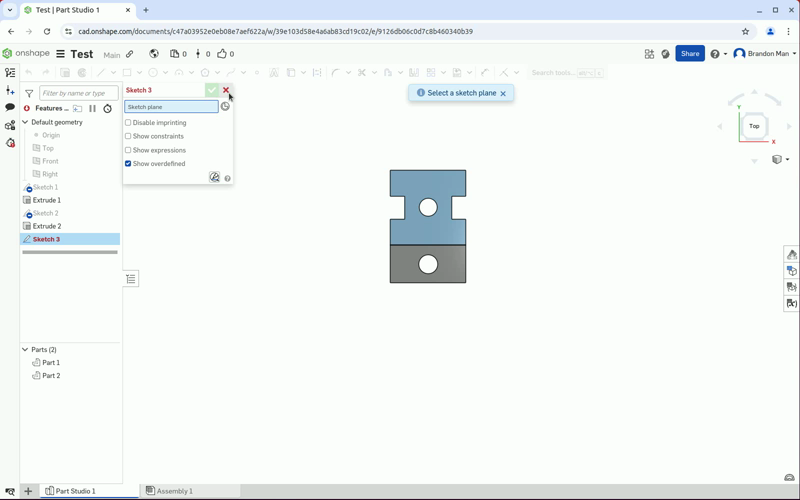
mouse_move(73, 150)
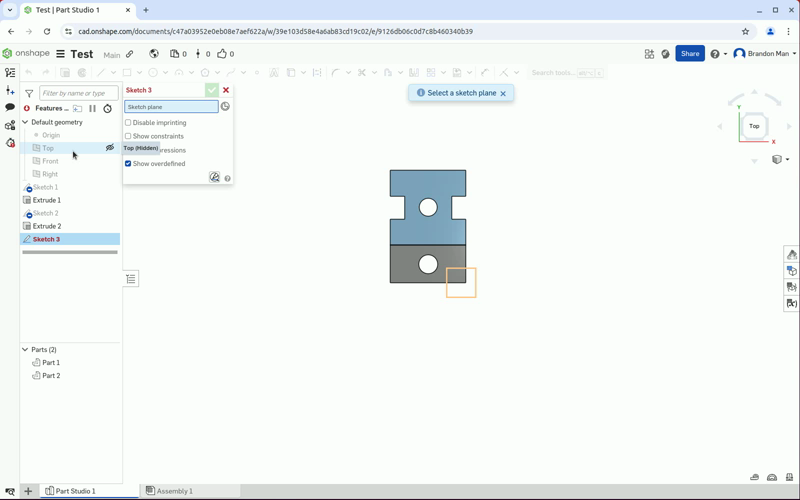
click(73, 150)
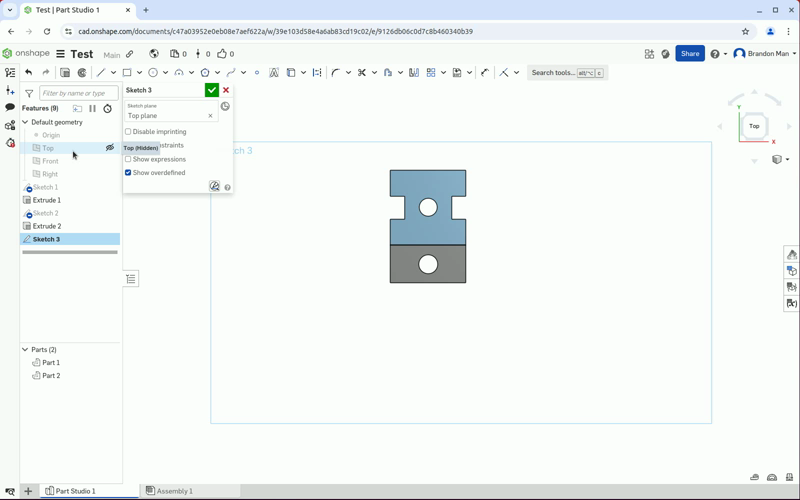
mouse_move(73, 352)
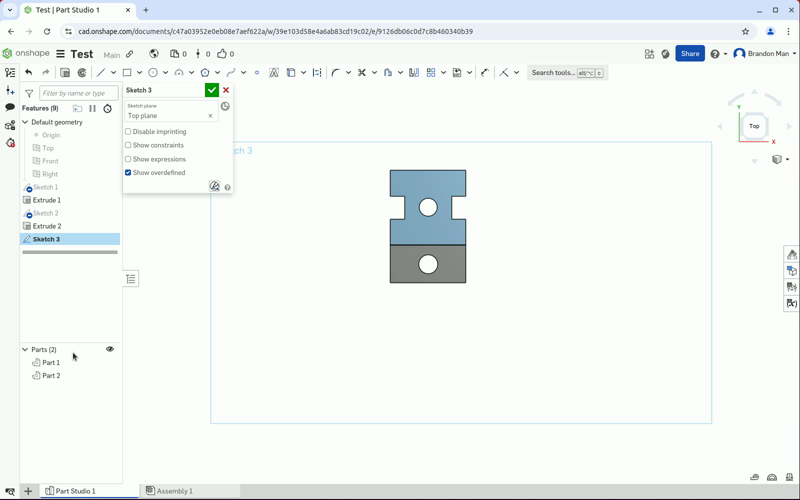
key(y)
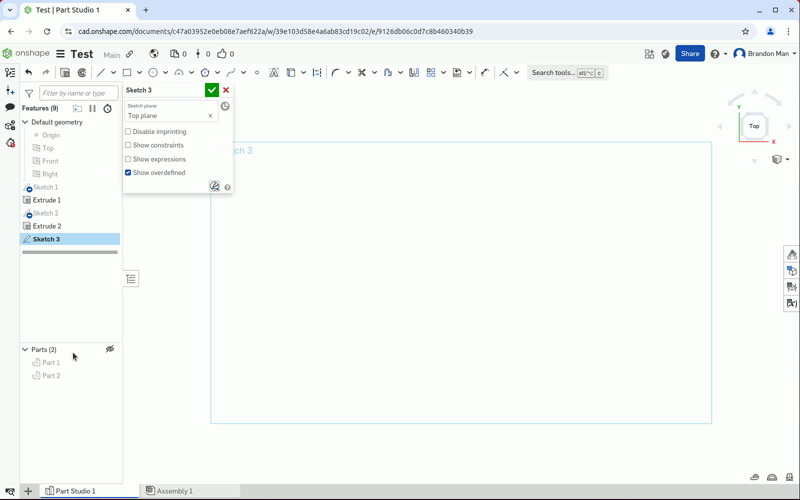
key(l)
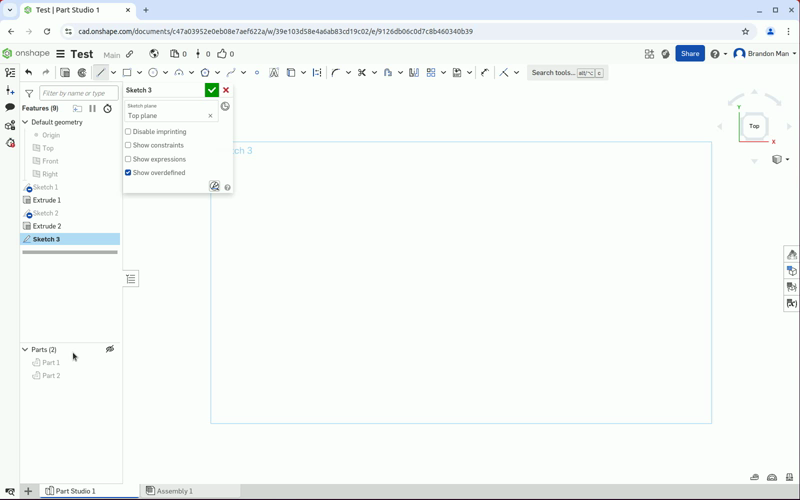
key_down(shift)
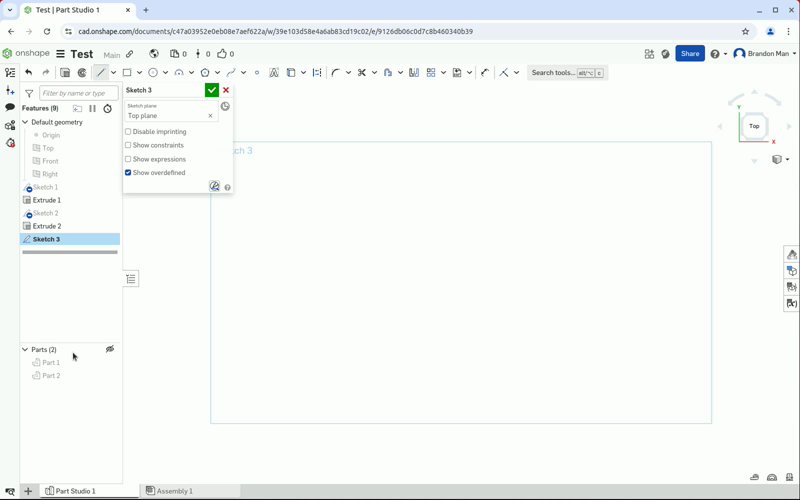
mouse_move(390, 218)
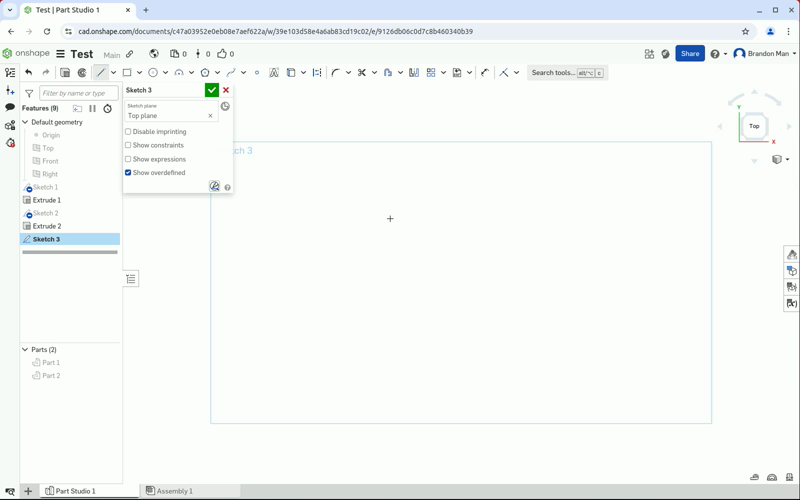
click(390, 218)
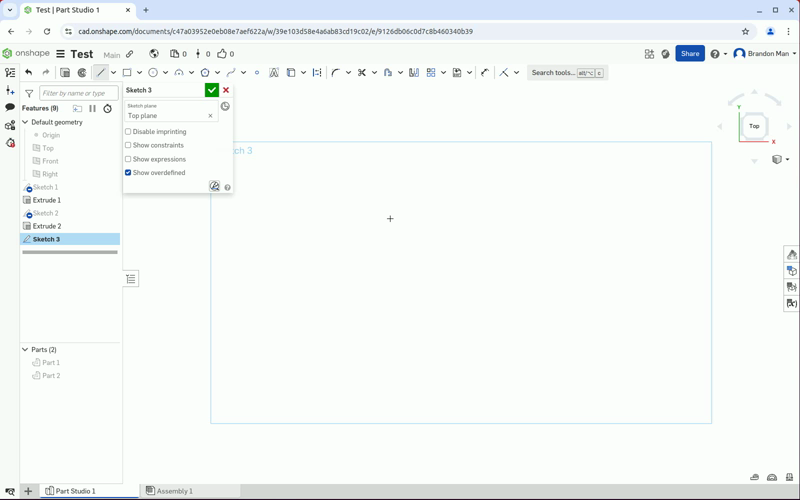
key_up(shift)
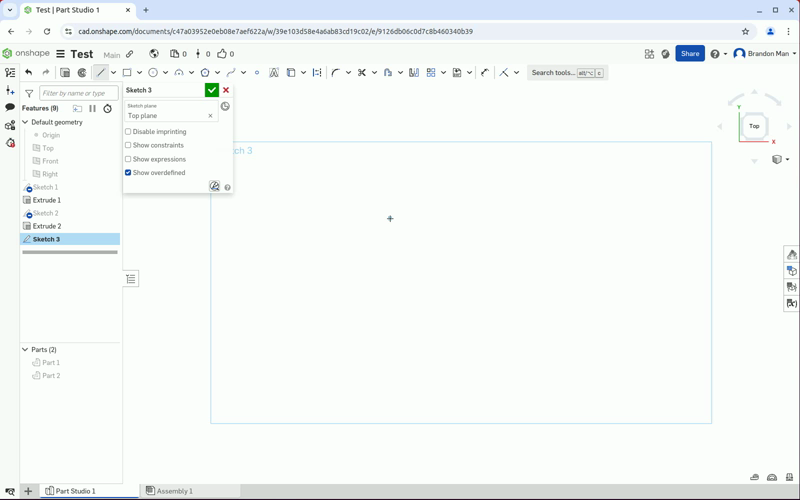
key_down(shift)
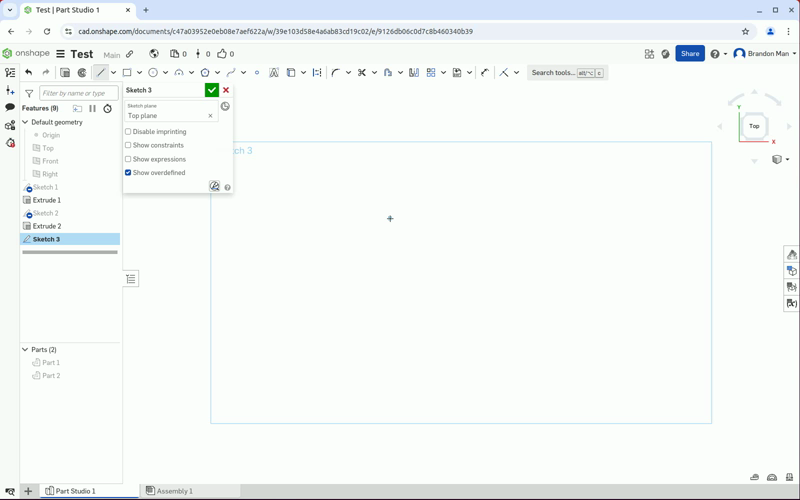
mouse_move(420, 218)
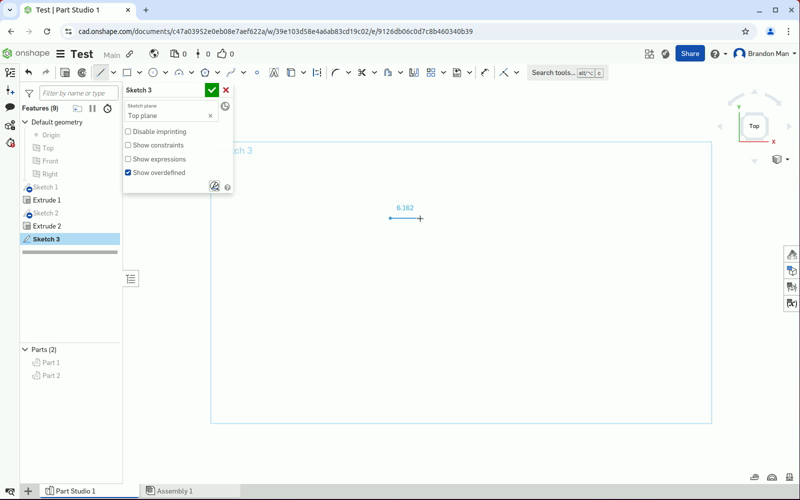
mouse_move(404, 218)
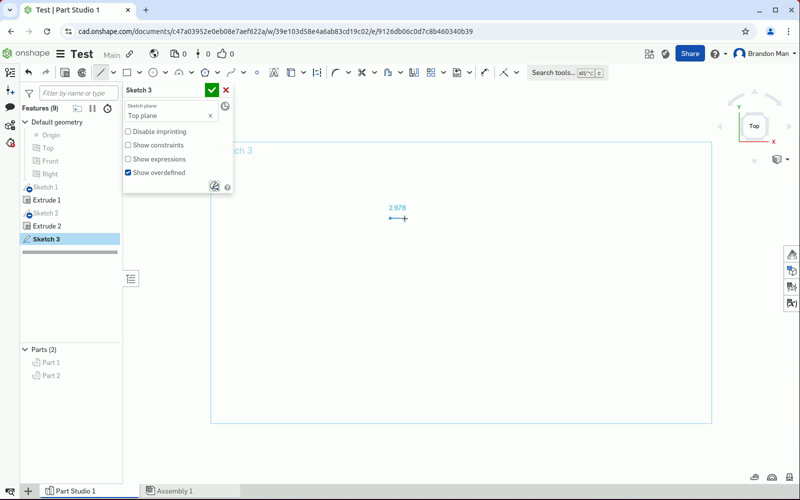
click(404, 218)
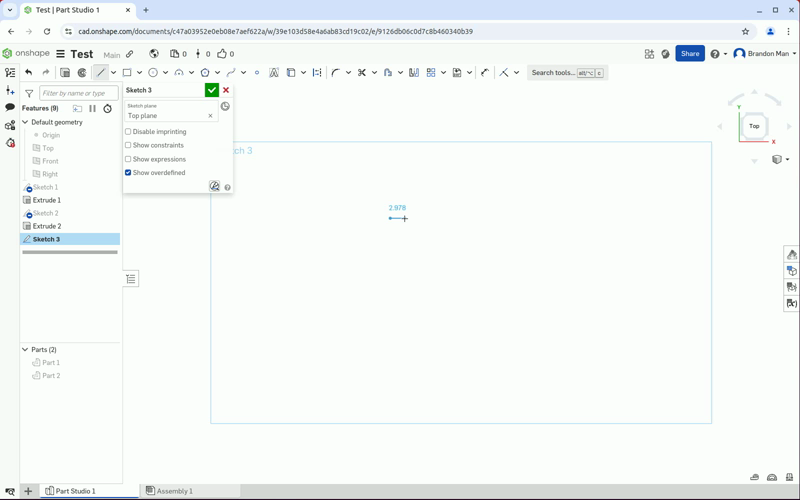
key_up(shift)
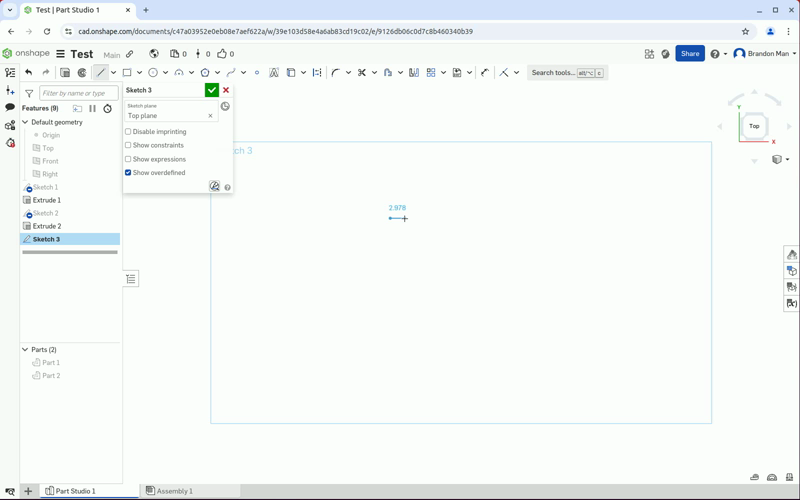
key_down(shift)
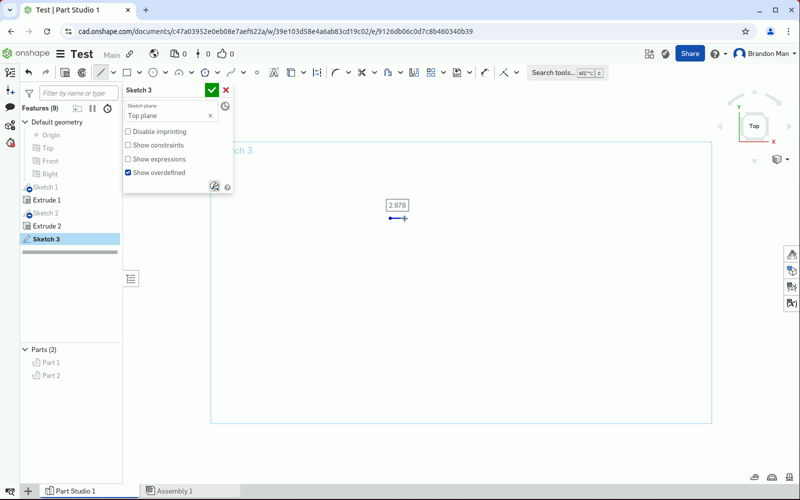
mouse_move(434, 218)
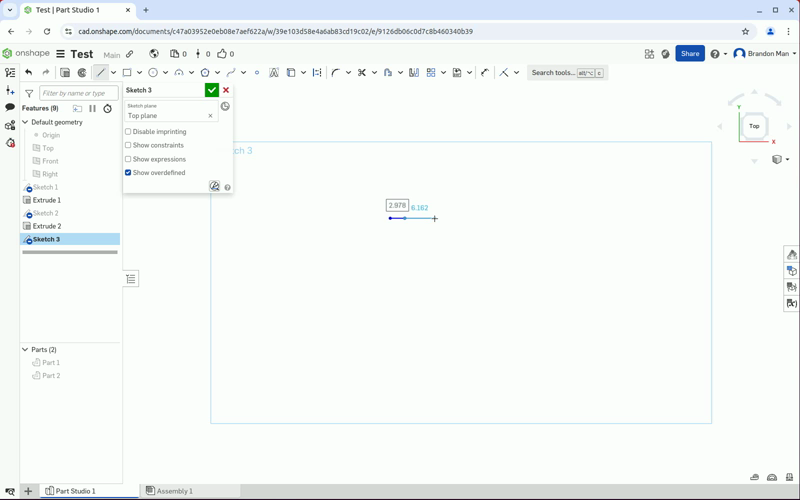
mouse_move(404, 195)
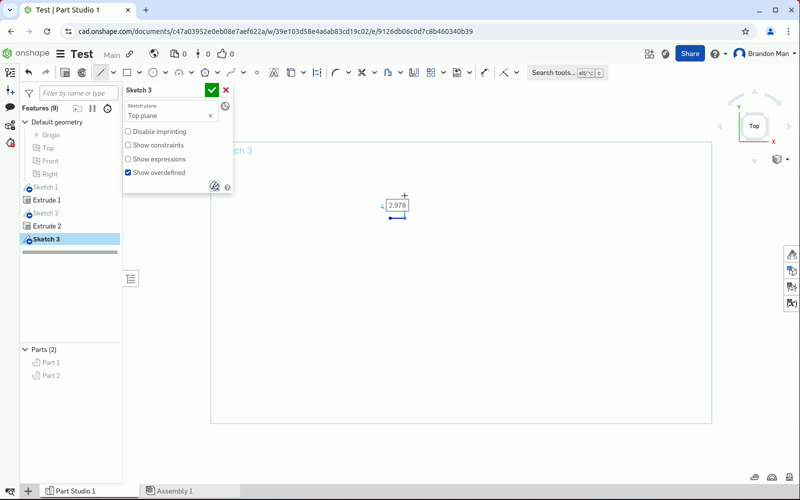
click(404, 195)
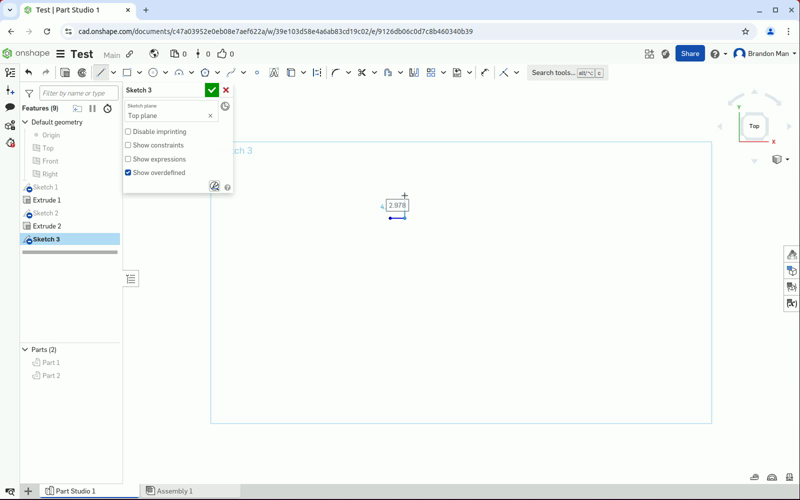
key_up(shift)
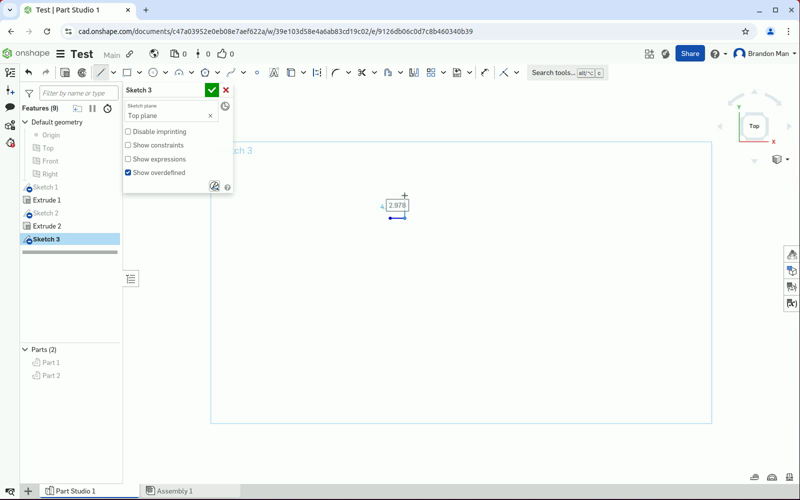
key_down(shift)
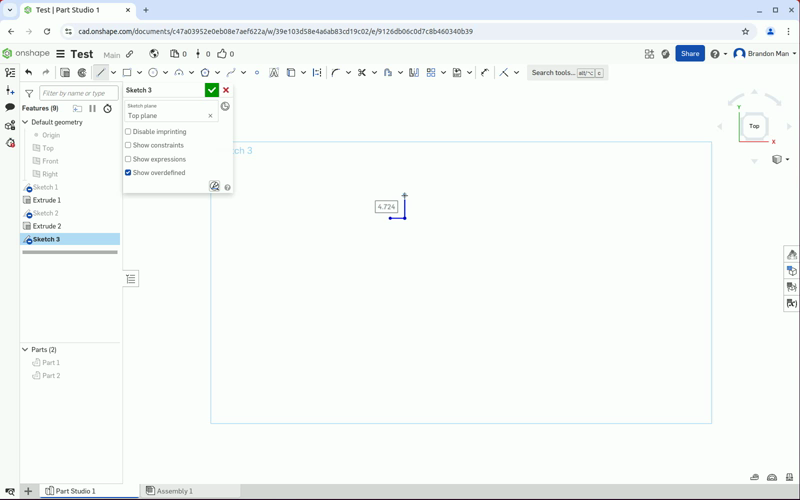
mouse_move(434, 195)
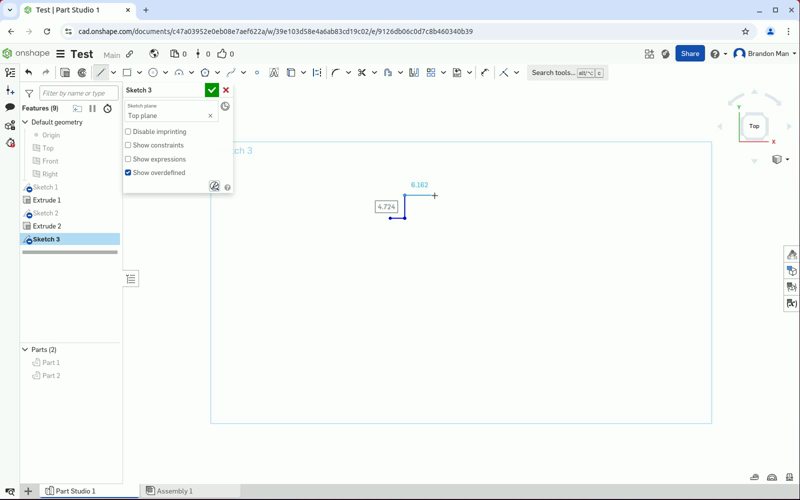
mouse_move(390, 195)
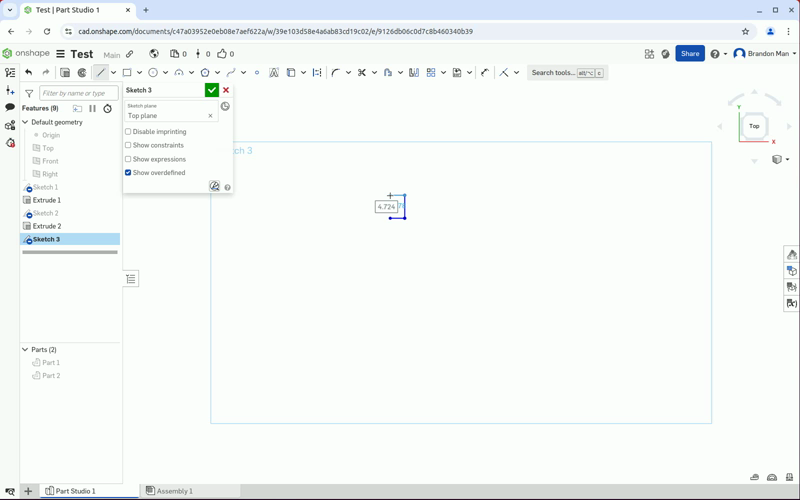
click(390, 195)
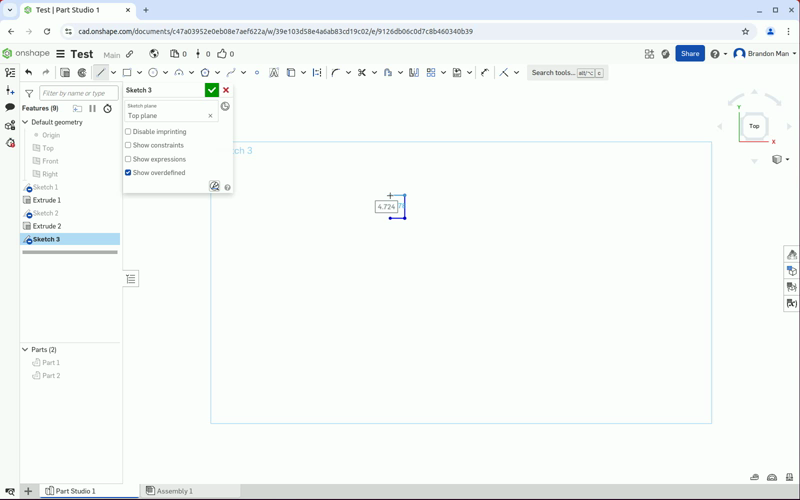
key_up(shift)
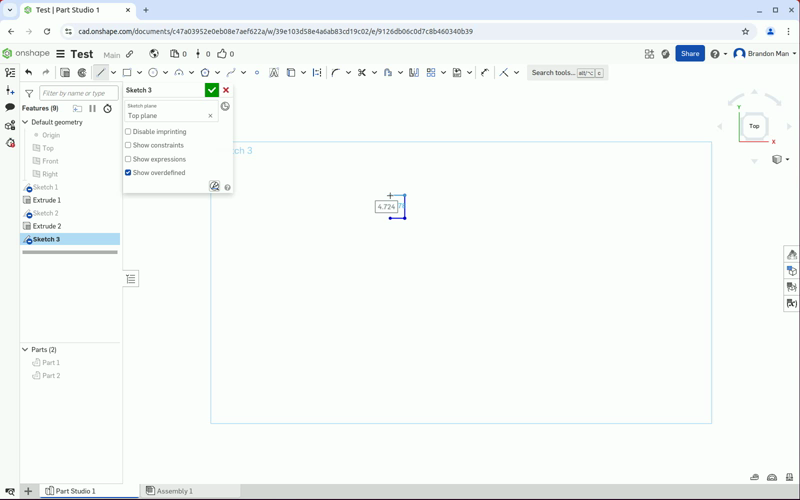
mouse_move(420, 195)
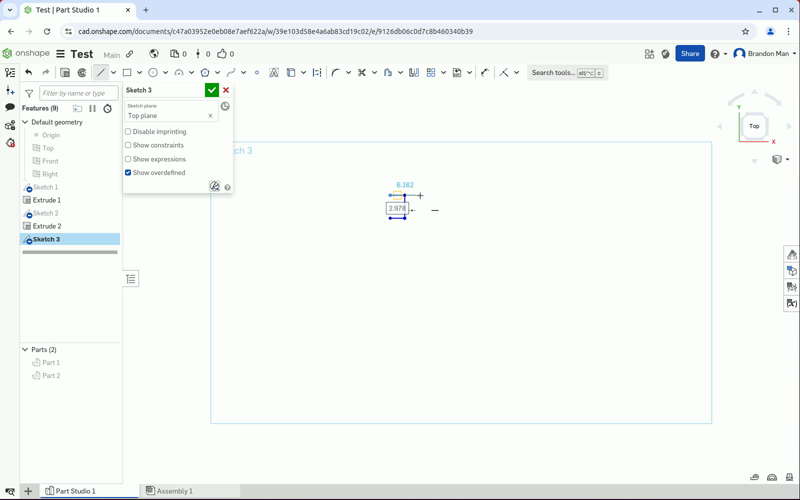
key_down(shift)
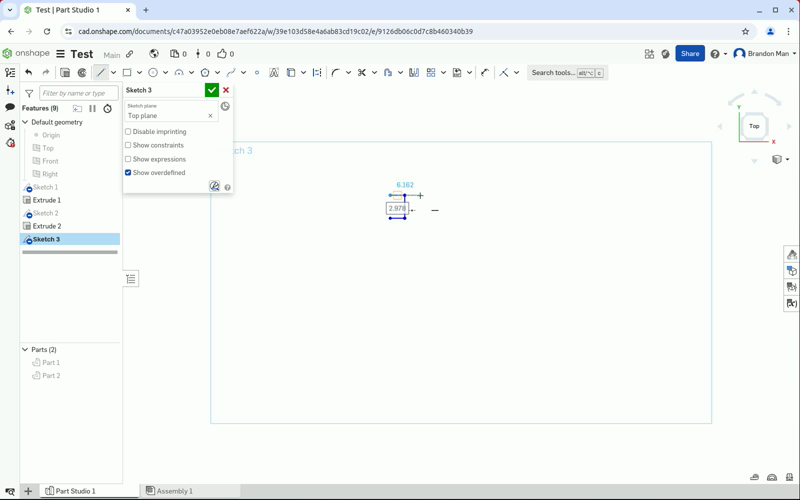
mouse_move(390, 218)
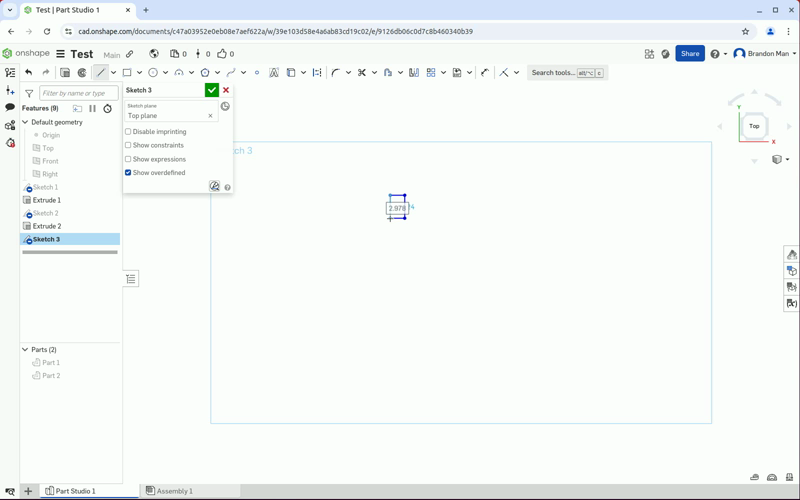
key_up(shift)
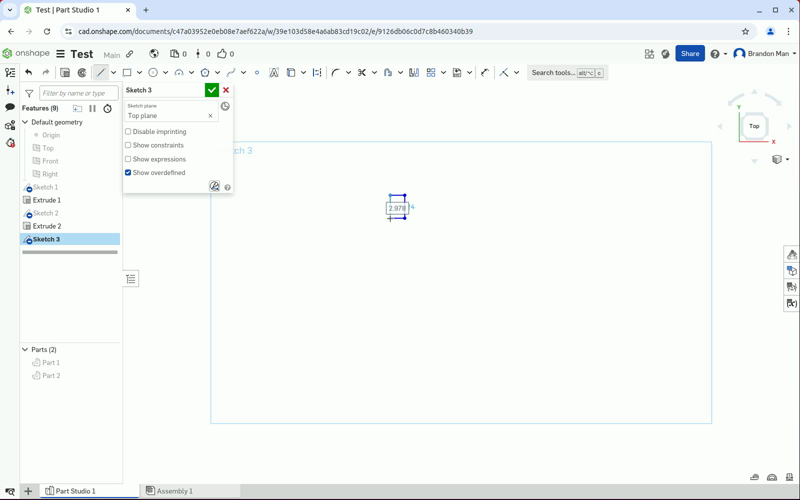
click(390, 218)
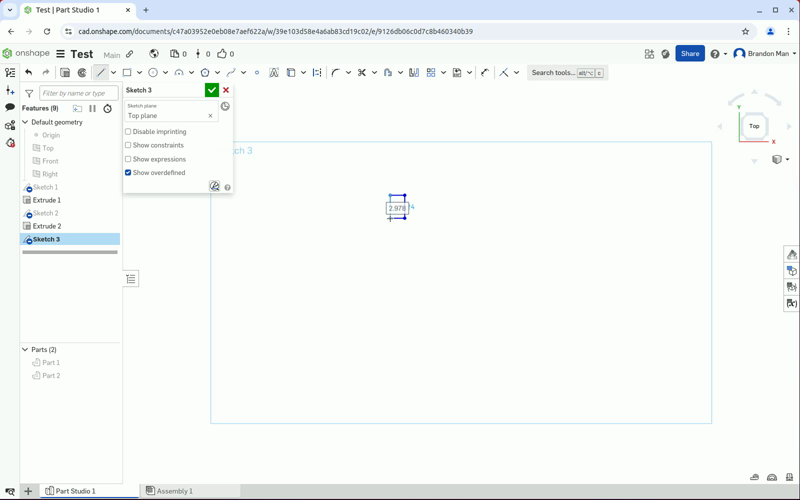
key(esc)
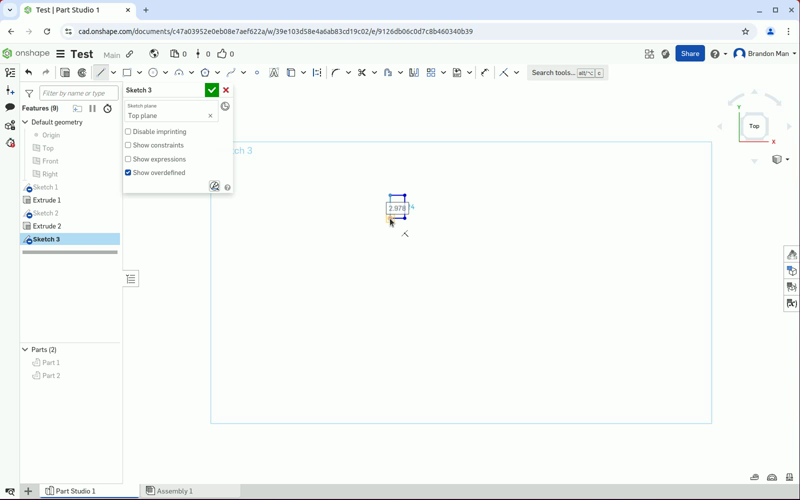
mouse_move(402, 216)
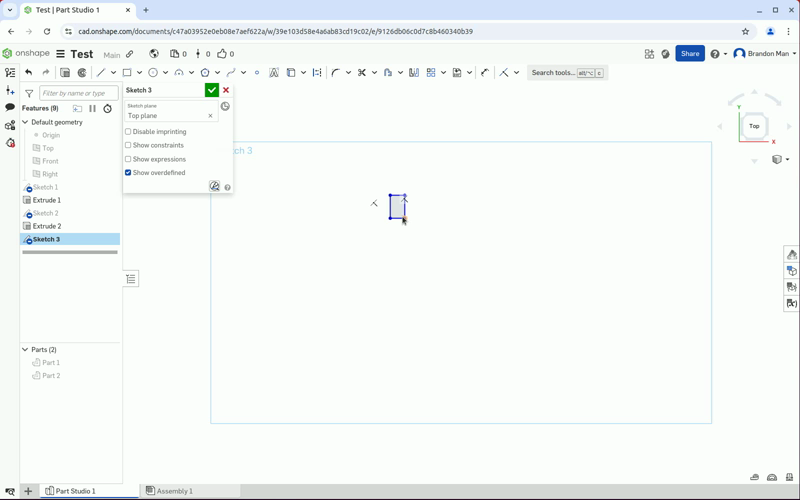
scroll(6)
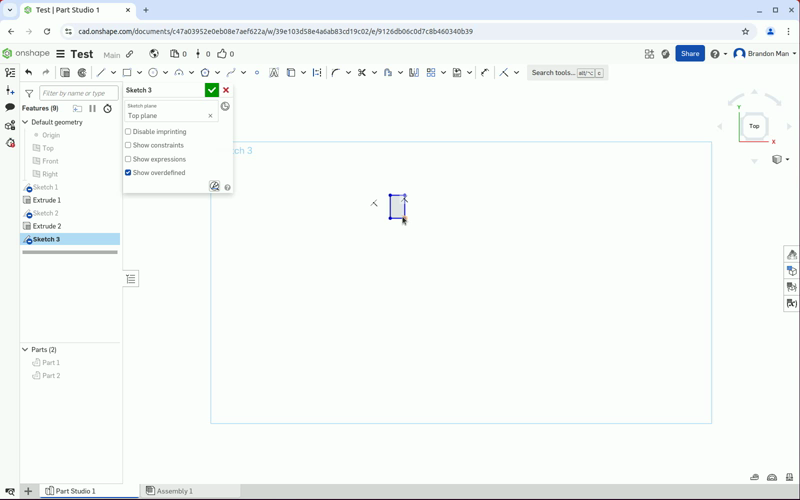
scroll(6)
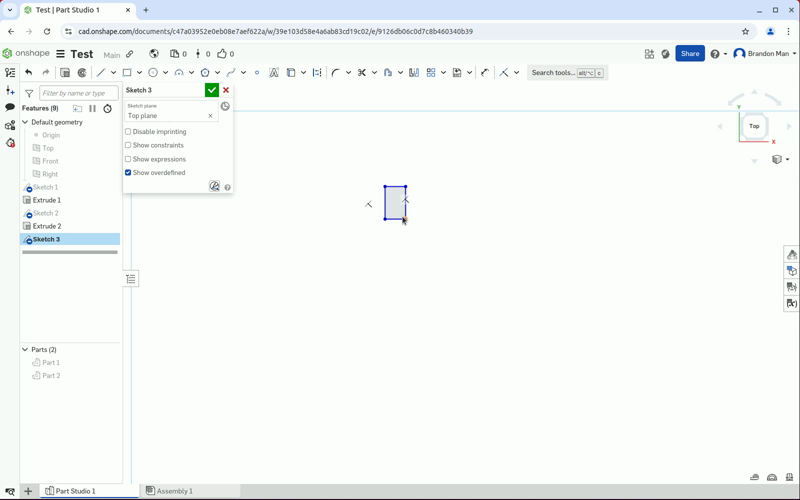
scroll(6)
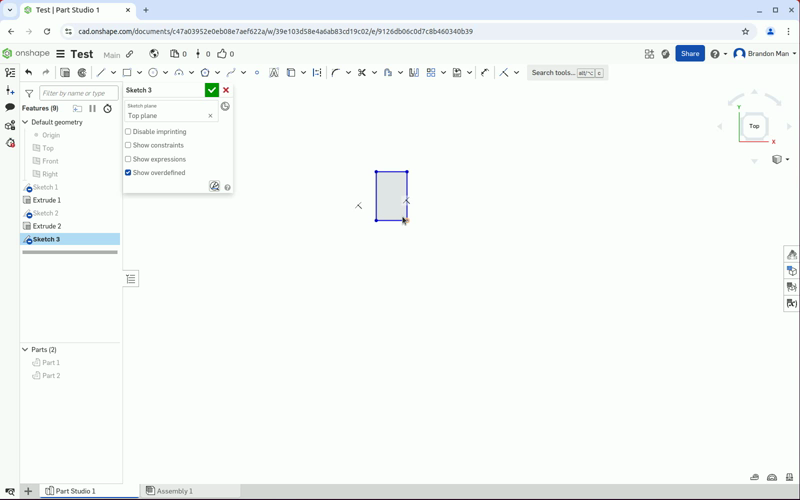
scroll(6)
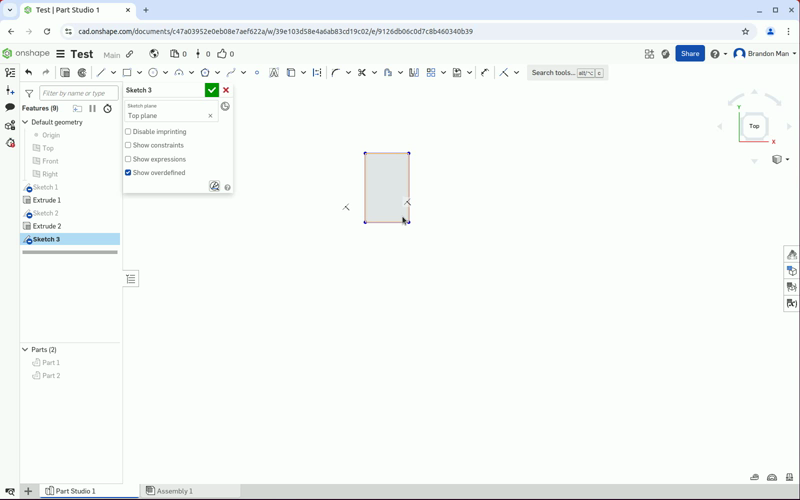
scroll(6)
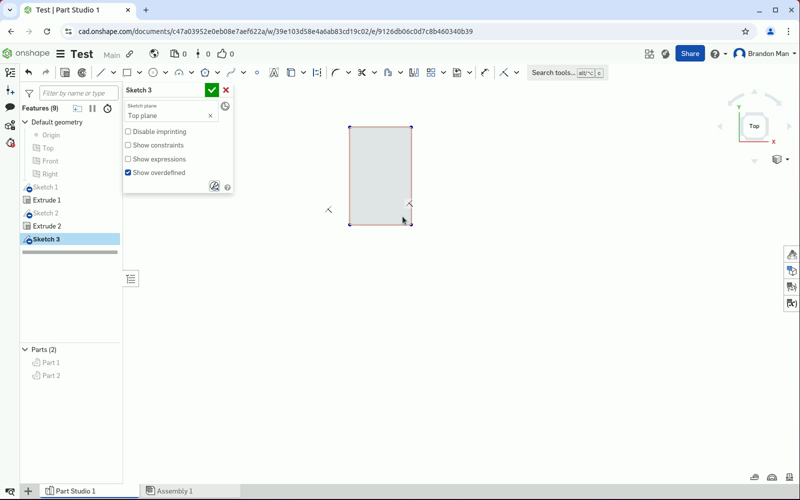
scroll(6)
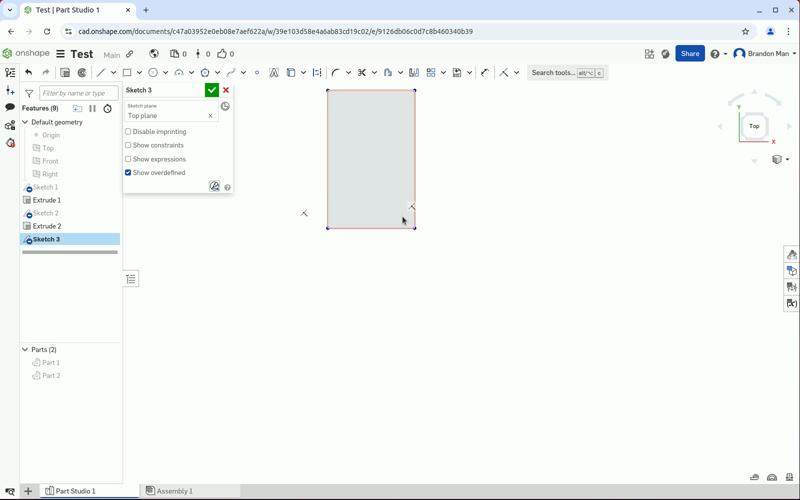
scroll(6)
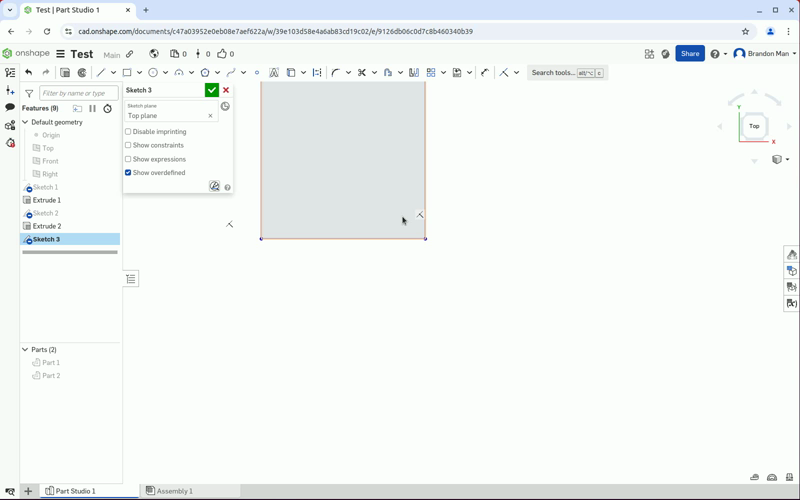
click(402, 216)
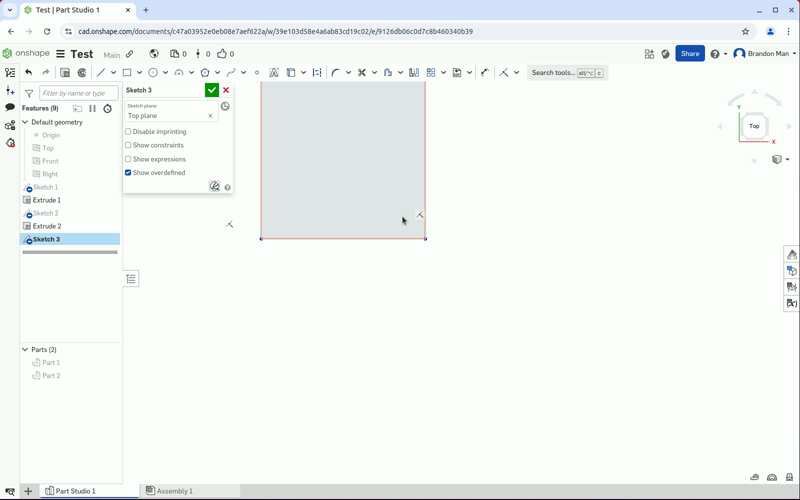
scroll(-6)
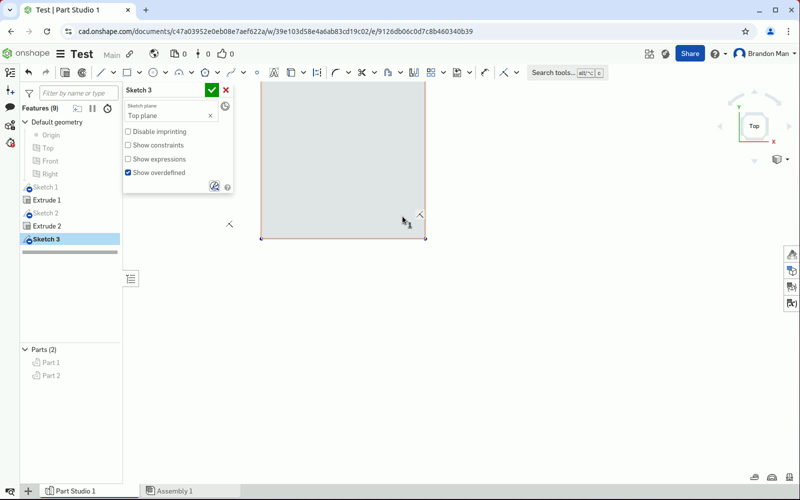
scroll(-6)
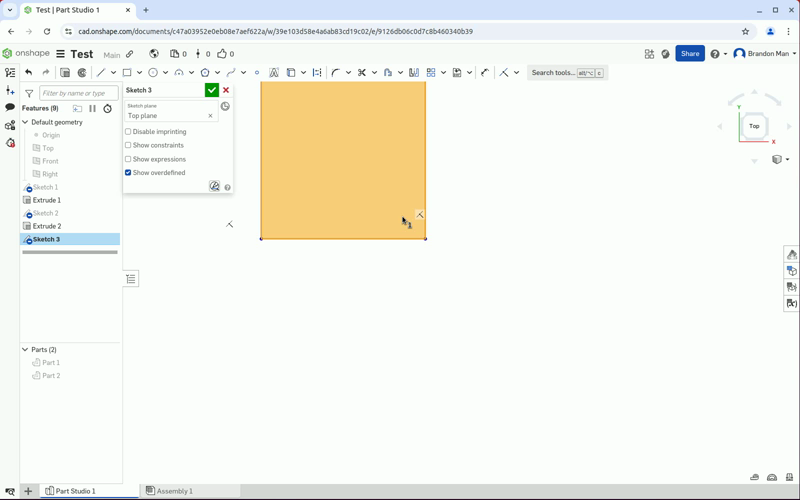
scroll(-6)
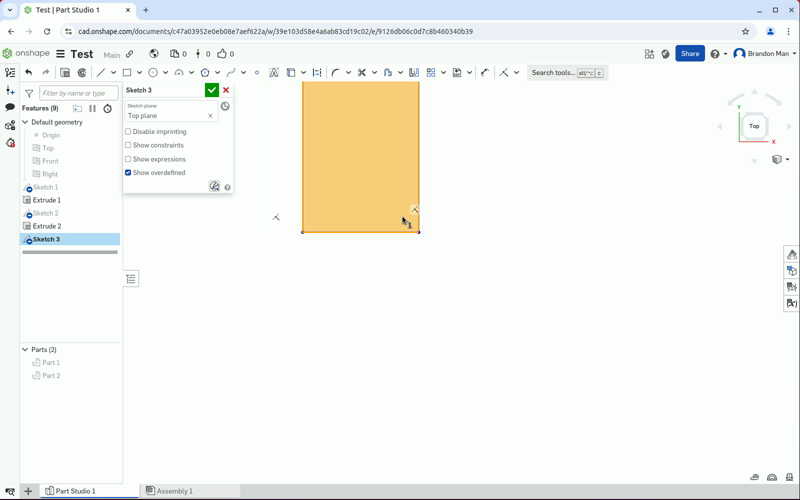
scroll(-6)
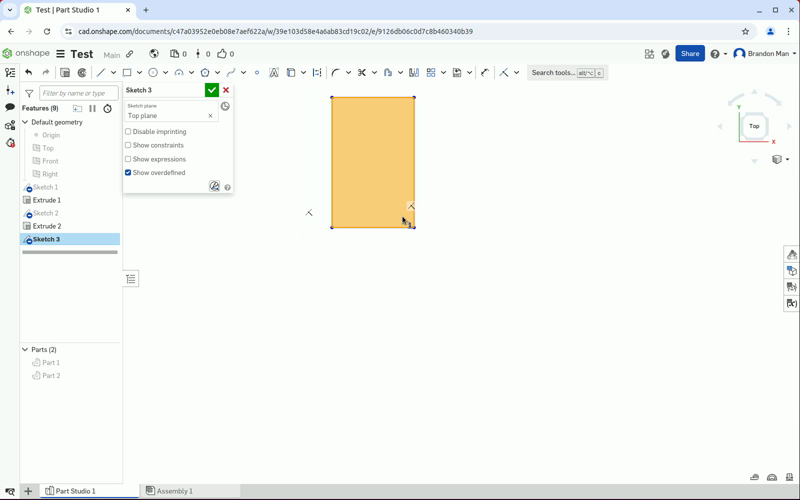
scroll(-6)
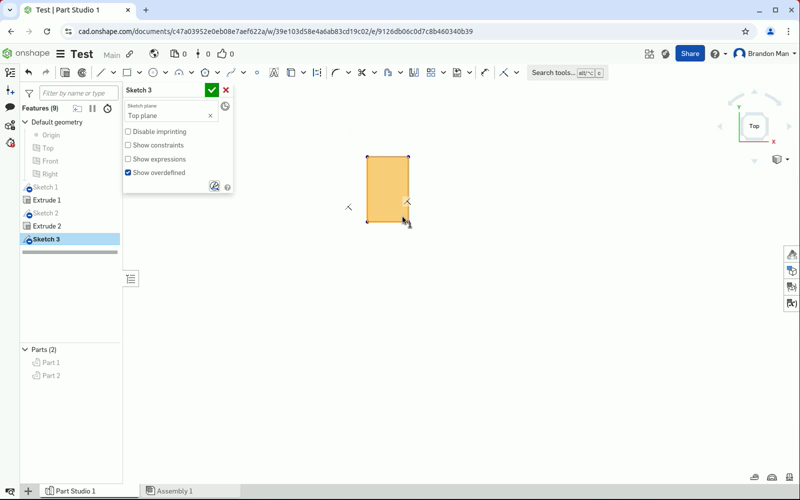
scroll(-6)
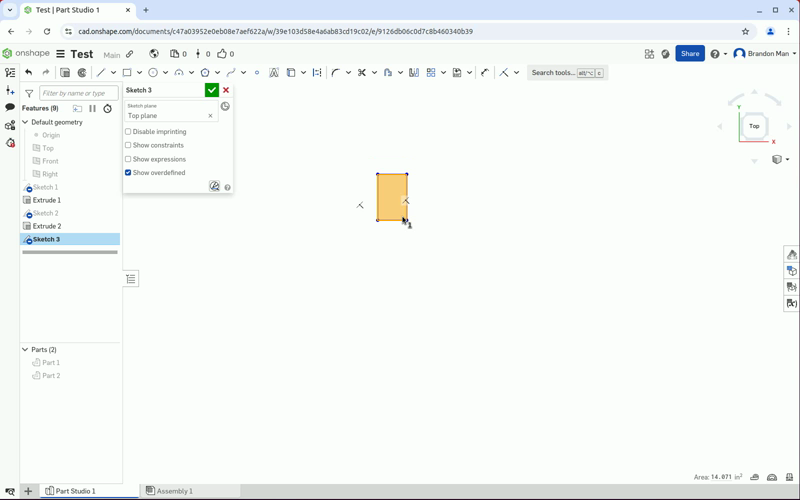
scroll(-6)
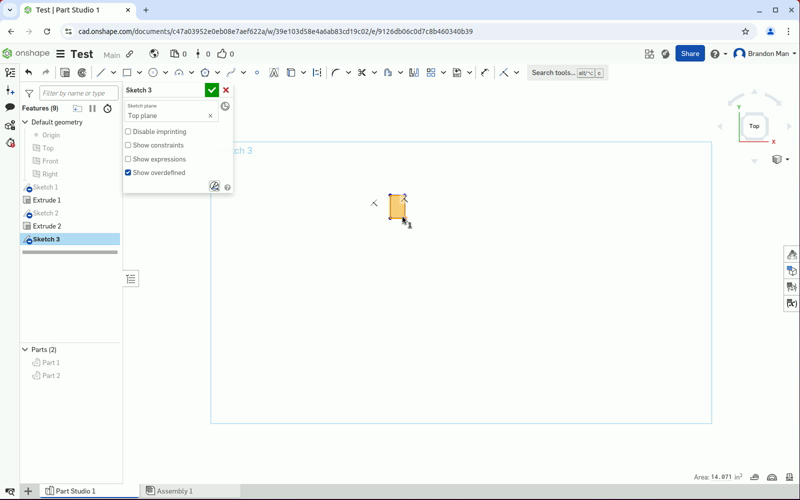
mouse_move(73, 352)
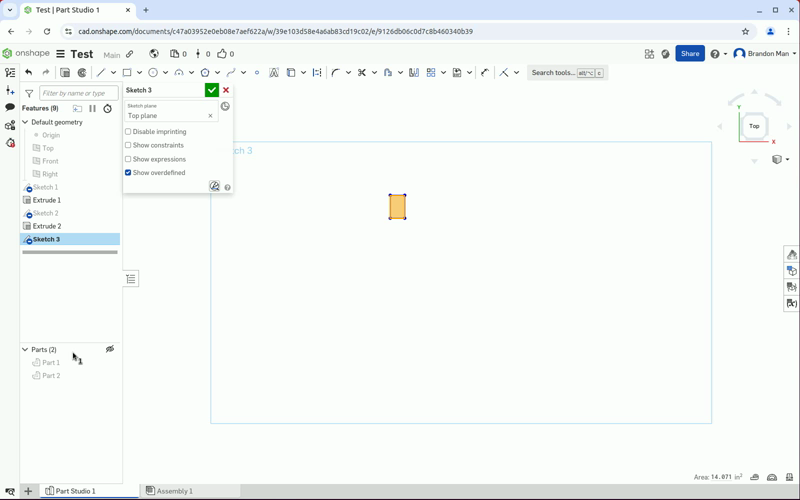
key(shift+y)
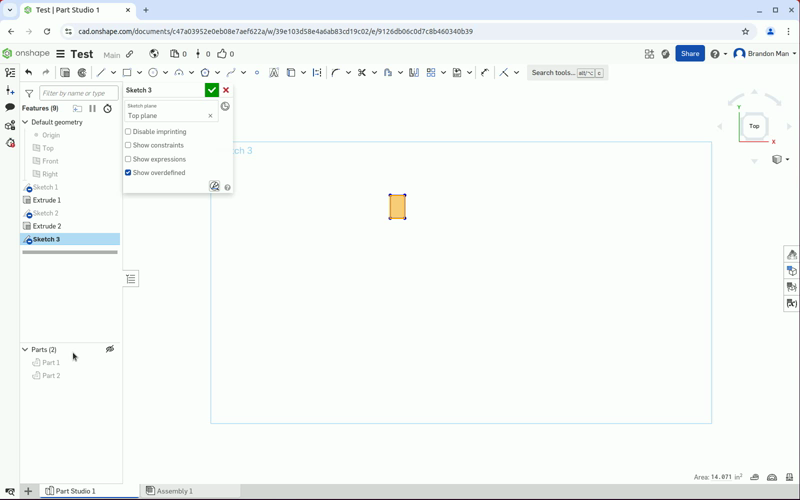
key(shift+e)
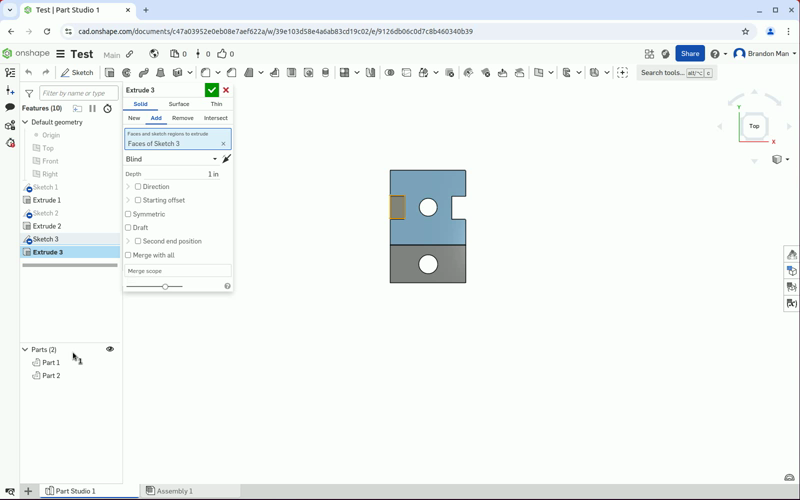
mouse_move(143, 106)
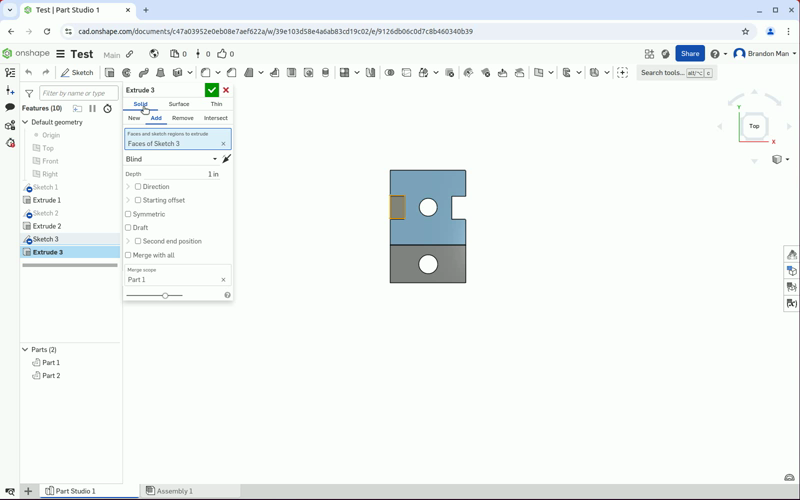
click(143, 106)
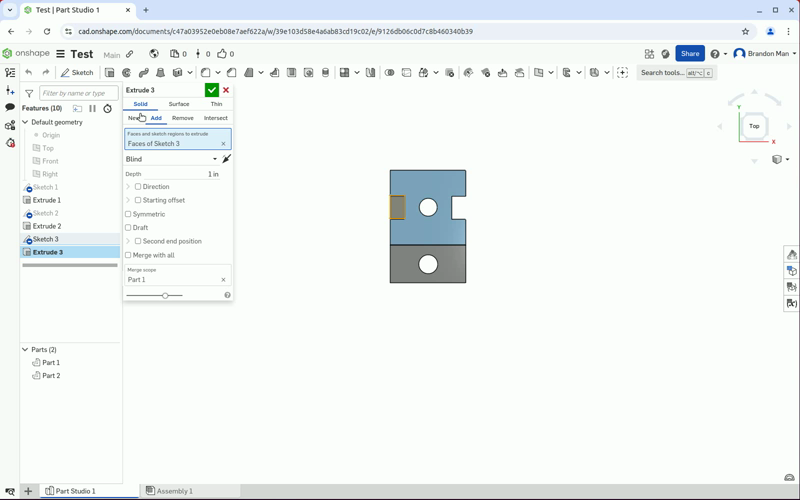
mouse_move(137, 120)
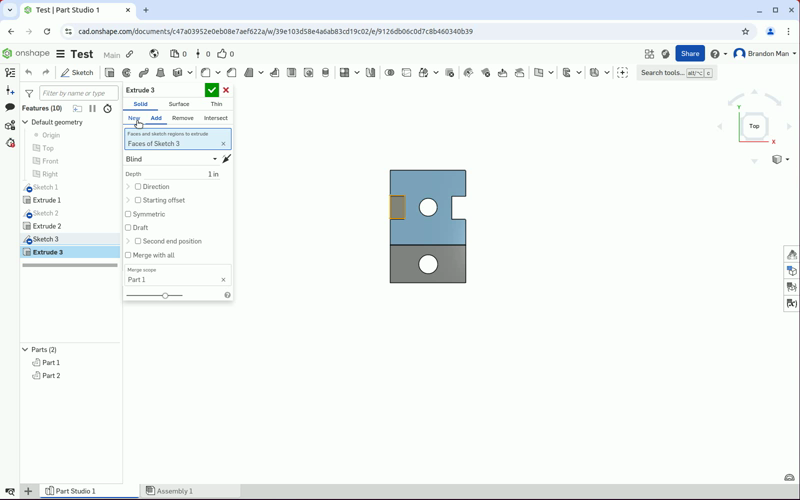
click(137, 120)
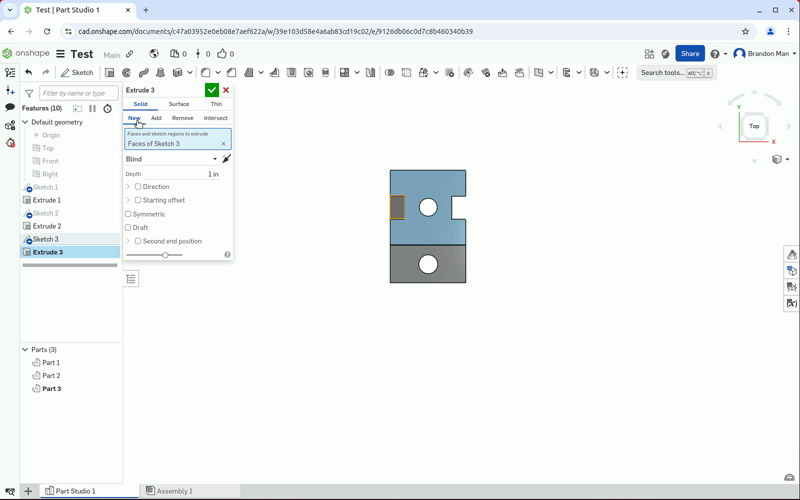
key(tab, 4)
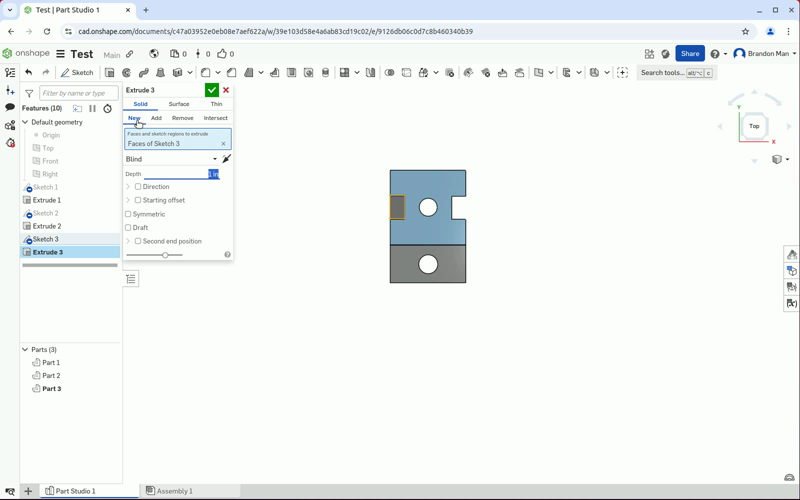
text(7.703)
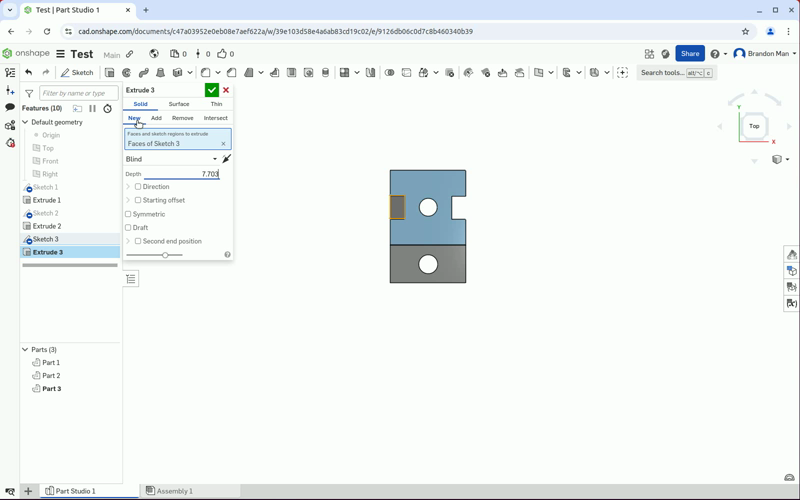
key(enter)
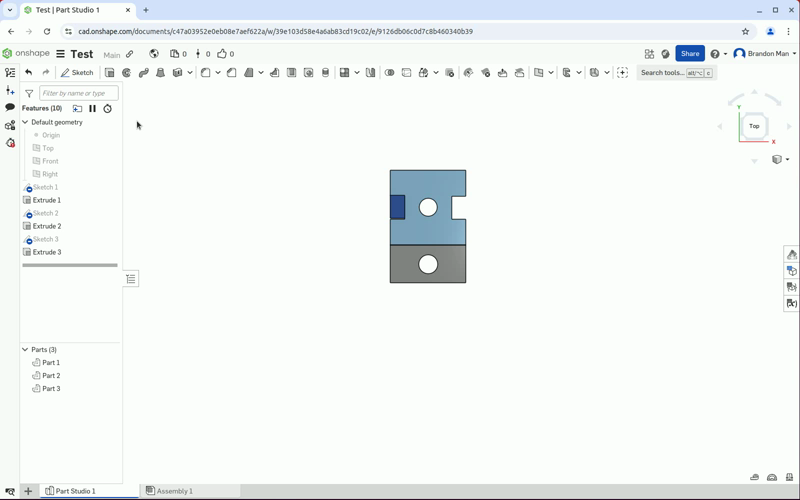
key(shift+h)
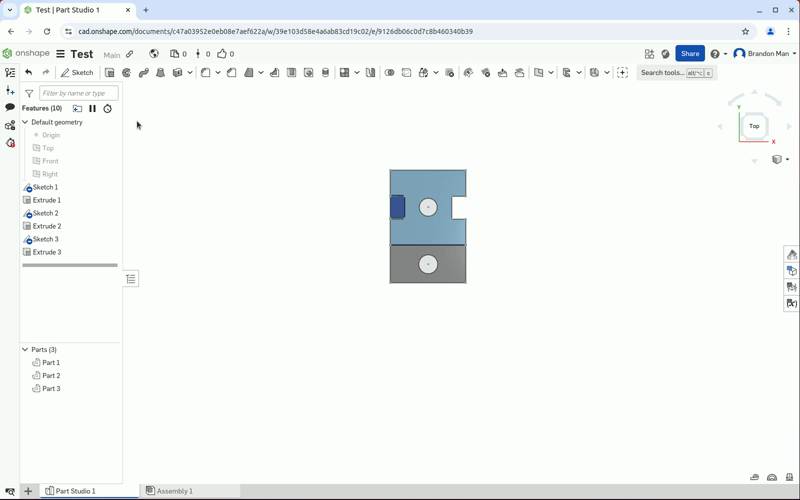
key(shift+h)
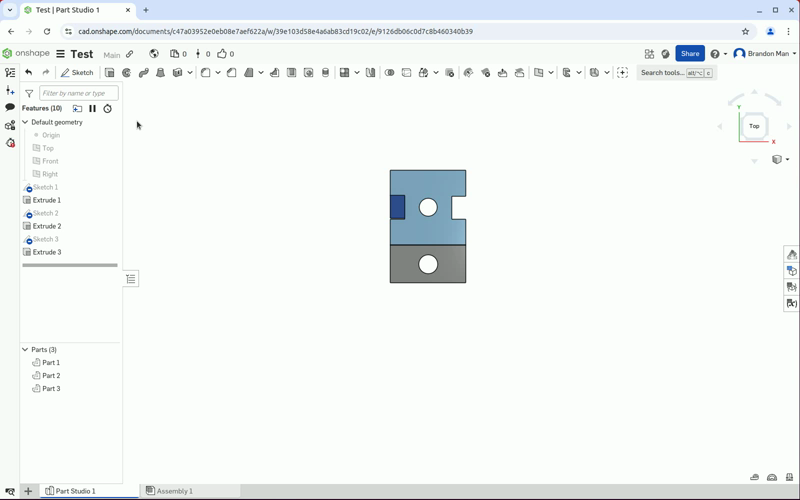
mouse_move(73, 189)
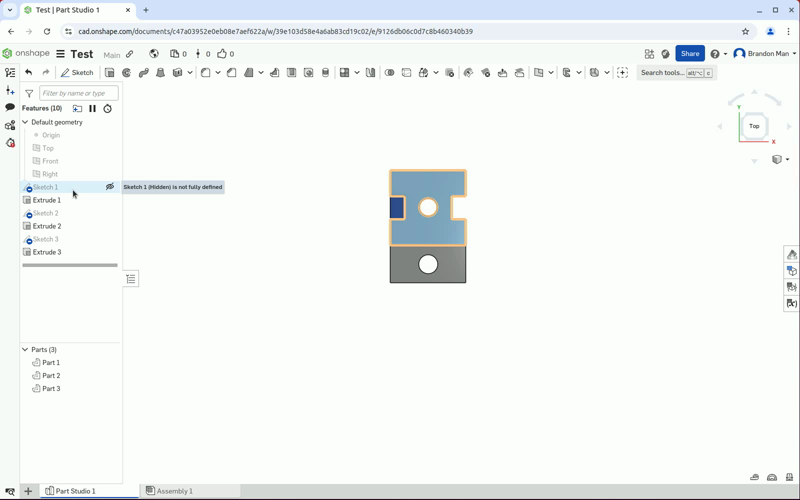
click(73, 189)
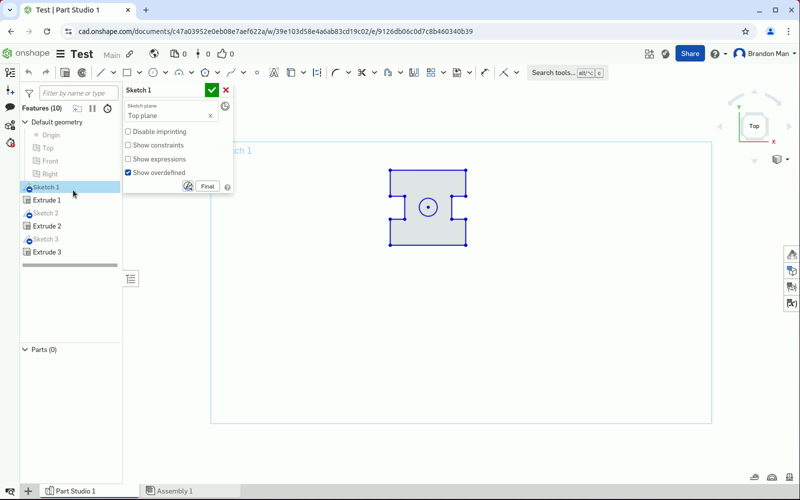
mouse_move(229, 92)
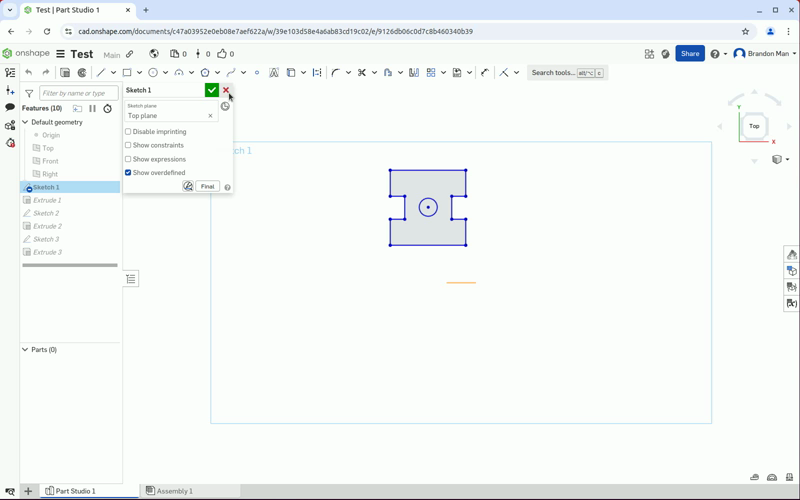
click(229, 92)
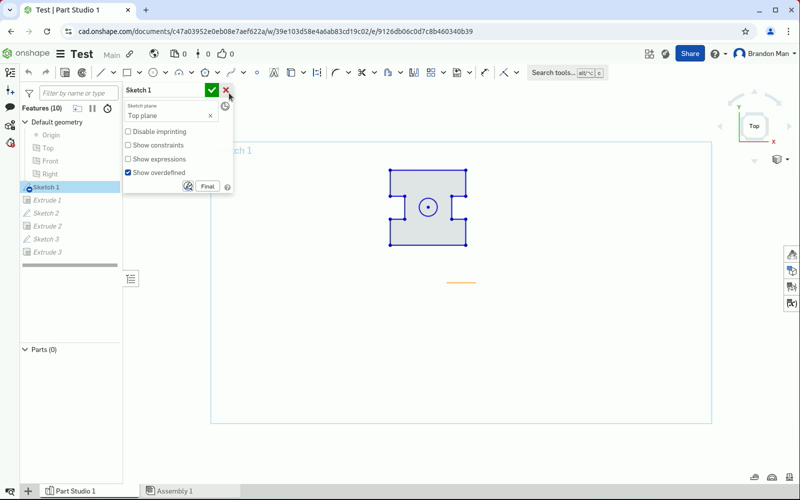
key(shift+s)
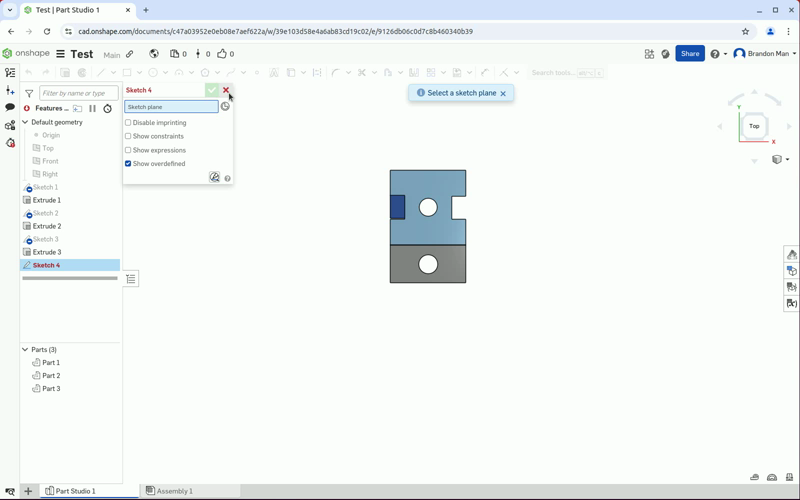
mouse_move(73, 150)
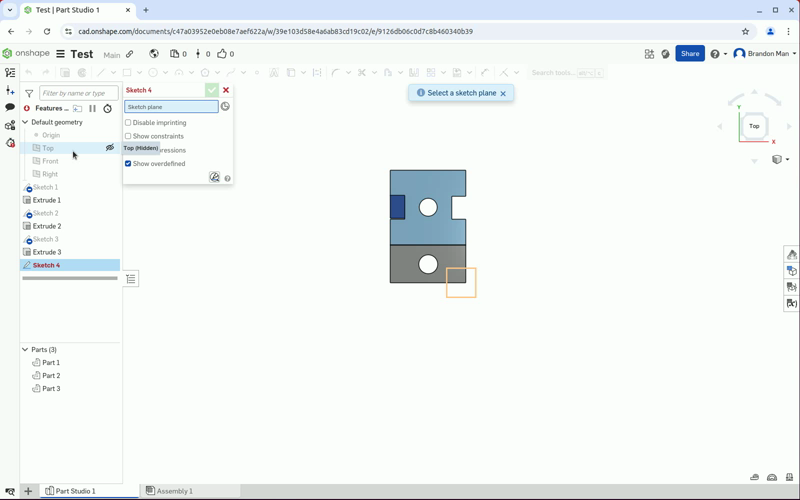
click(73, 150)
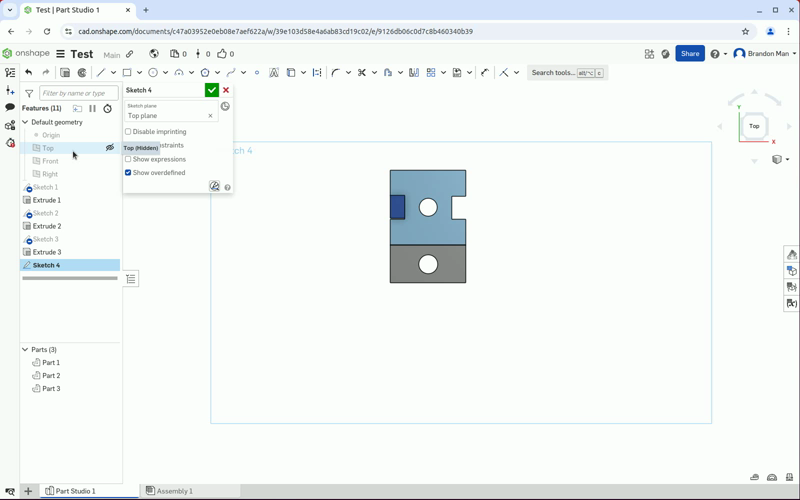
mouse_move(73, 352)
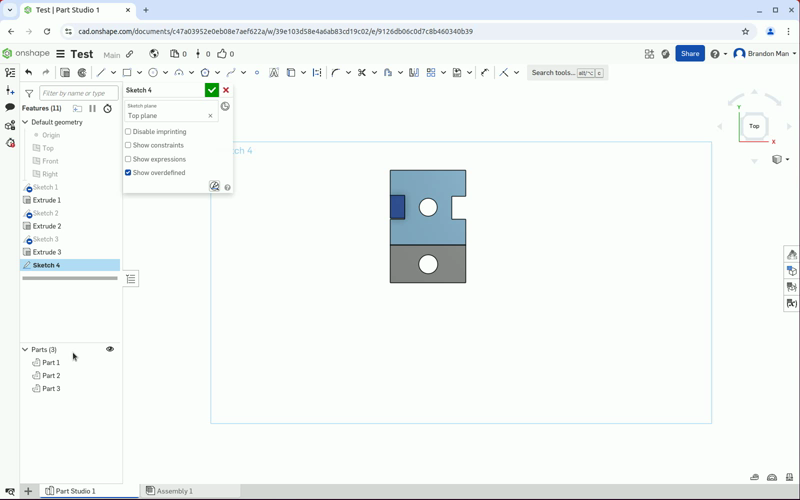
key(y)
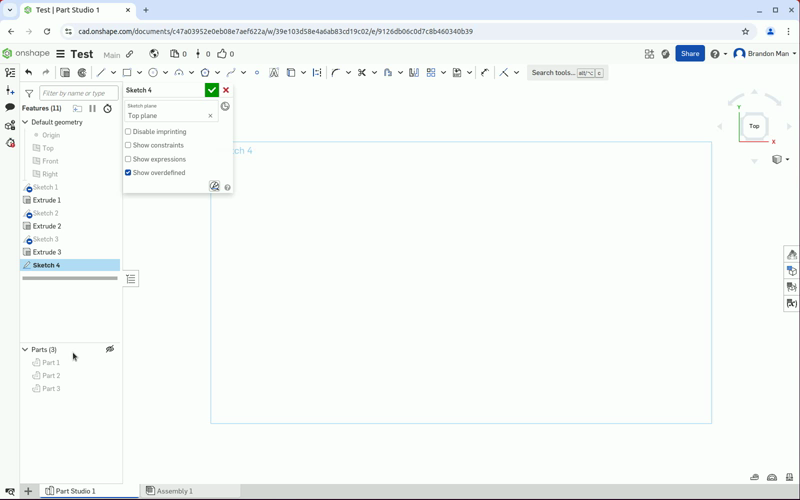
key(l)
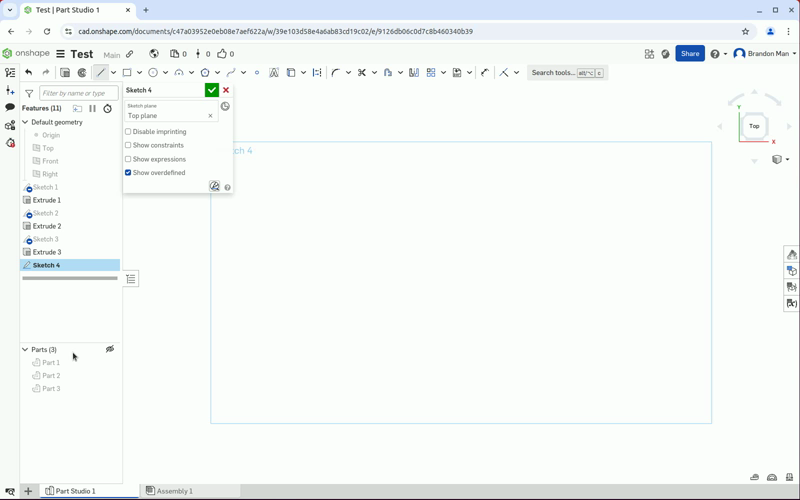
key_down(shift)
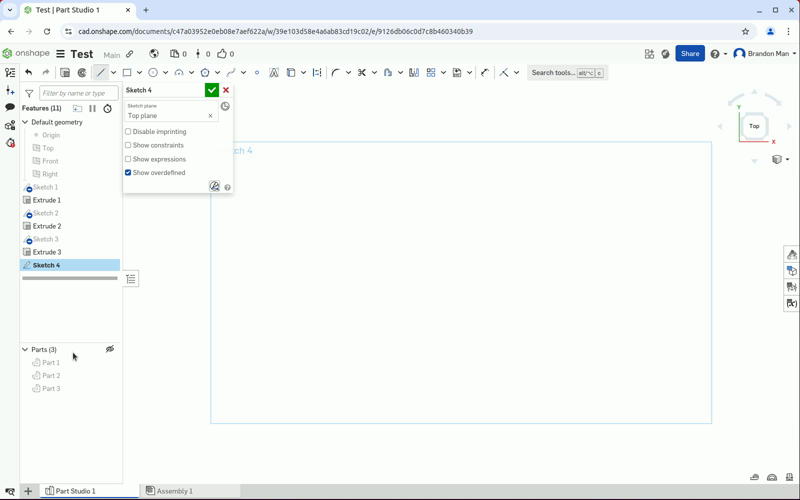
mouse_move(451, 218)
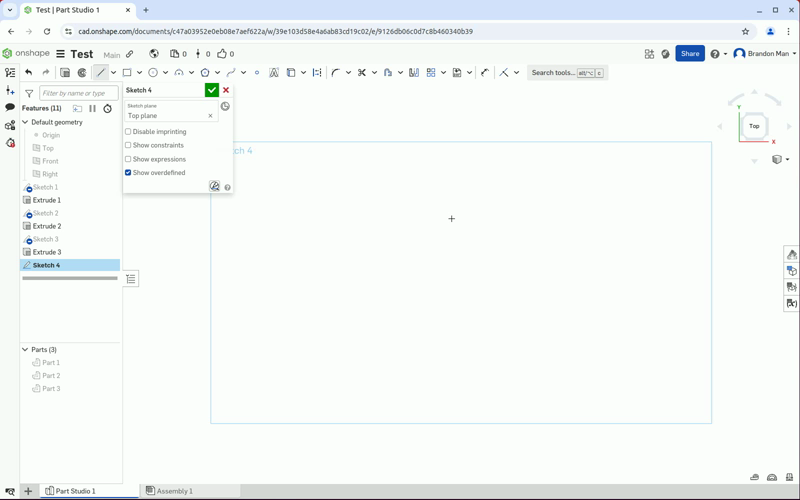
click(451, 218)
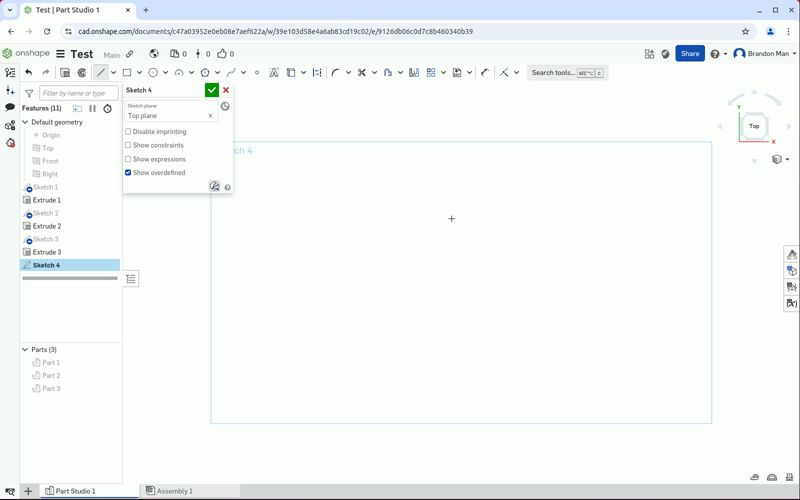
key_up(shift)
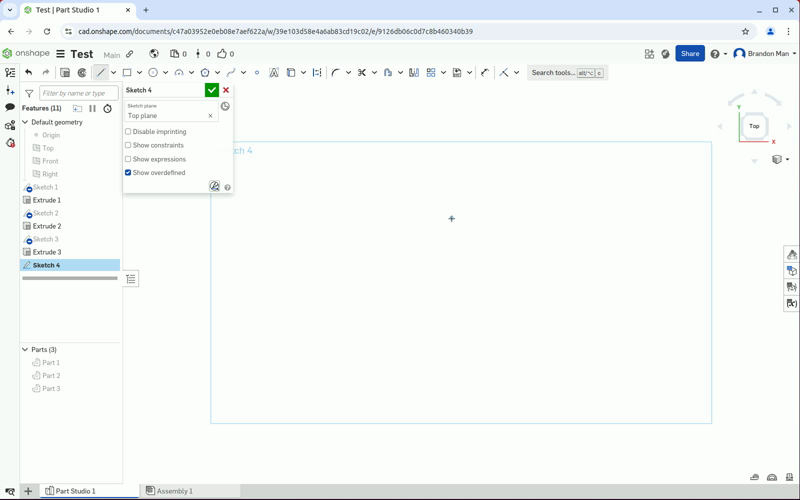
key_down(shift)
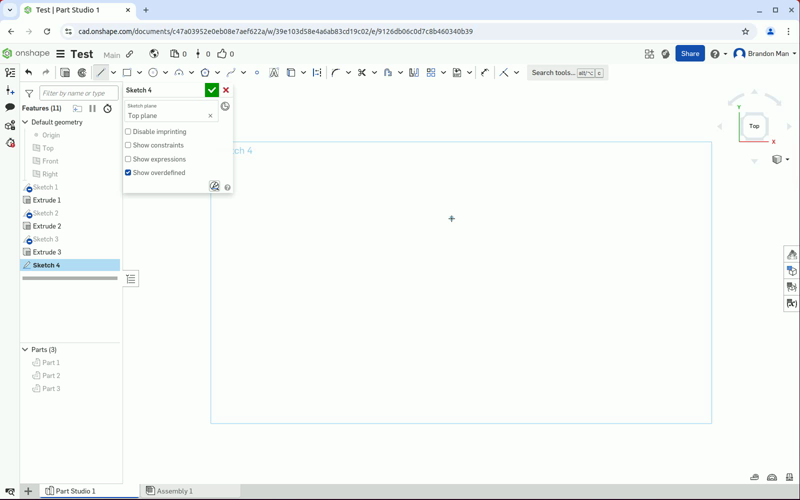
mouse_move(481, 218)
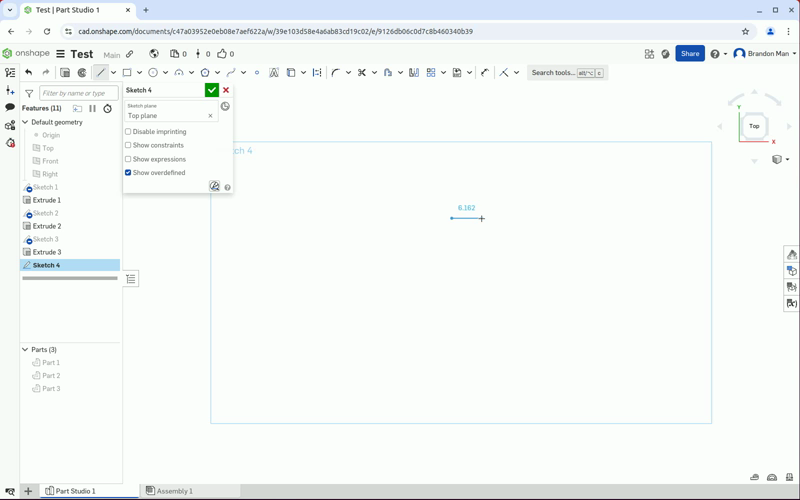
mouse_move(466, 218)
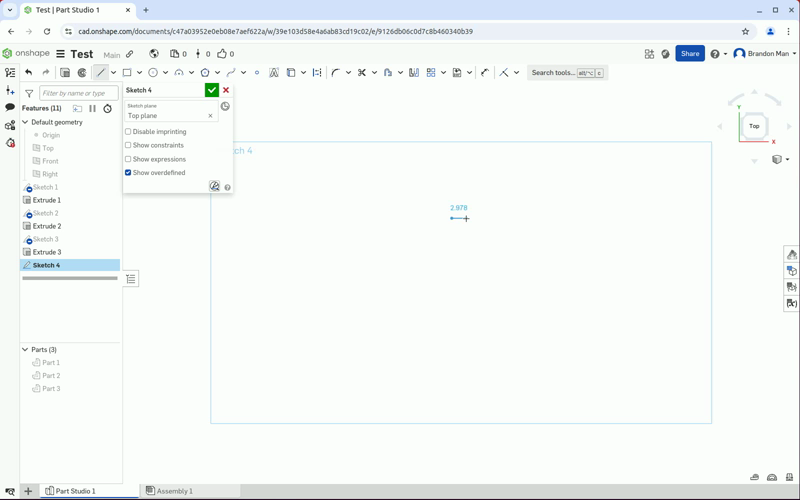
click(466, 218)
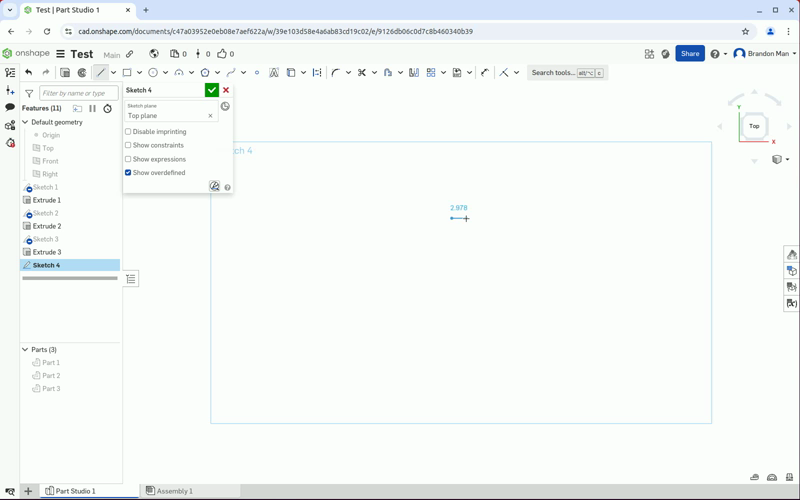
key_up(shift)
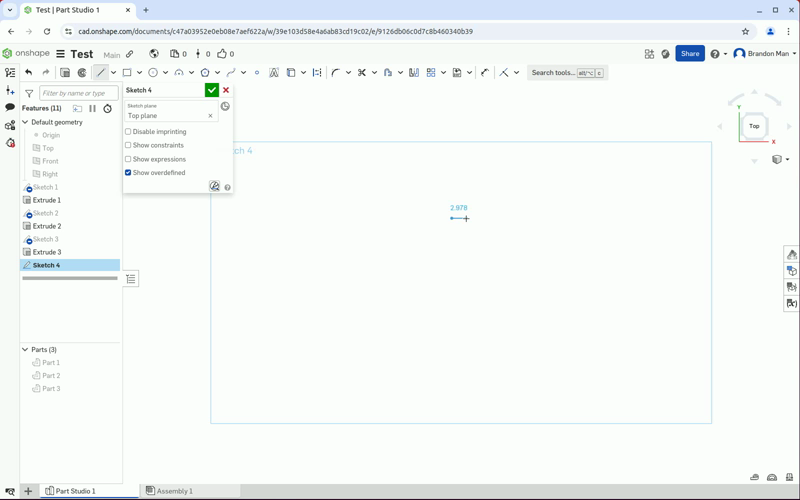
key_down(shift)
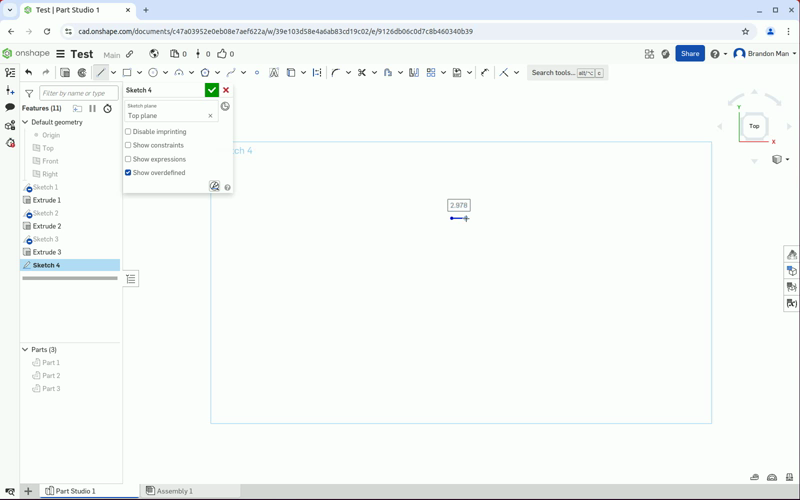
mouse_move(496, 218)
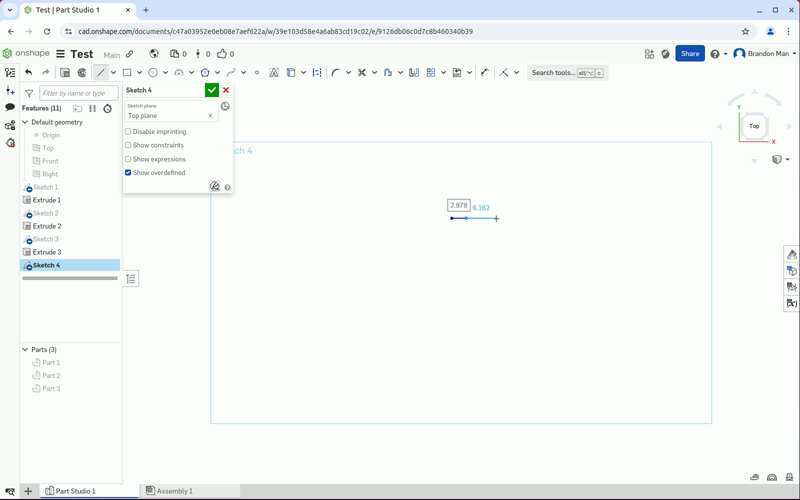
mouse_move(466, 195)
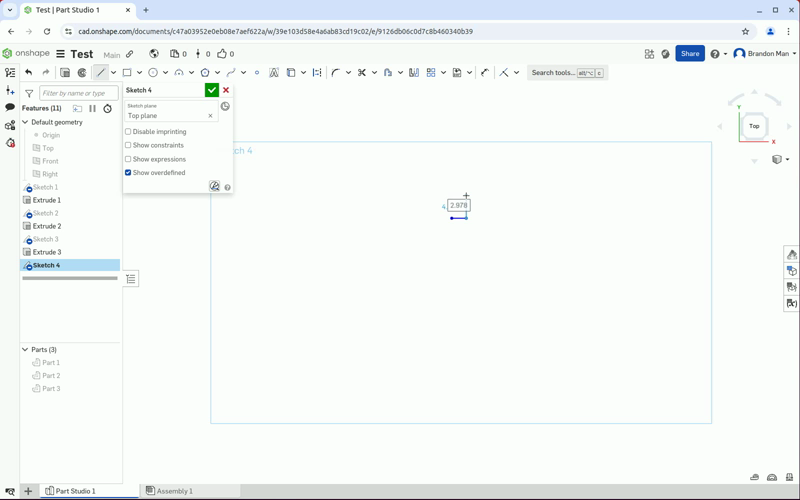
click(466, 195)
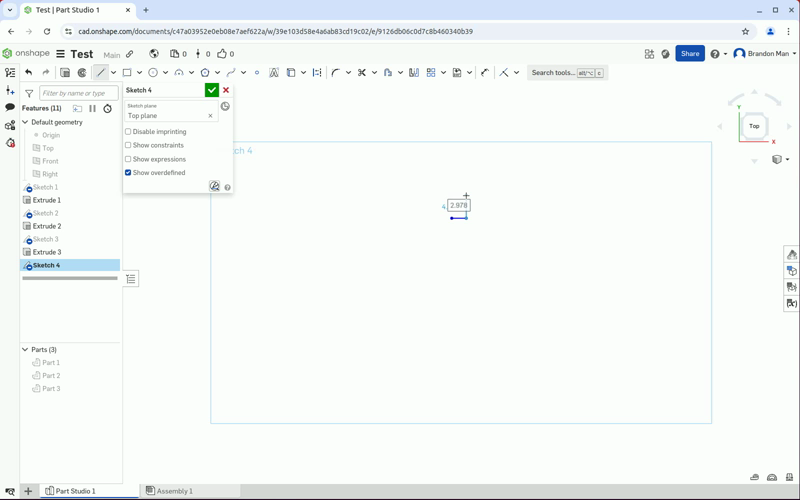
key_up(shift)
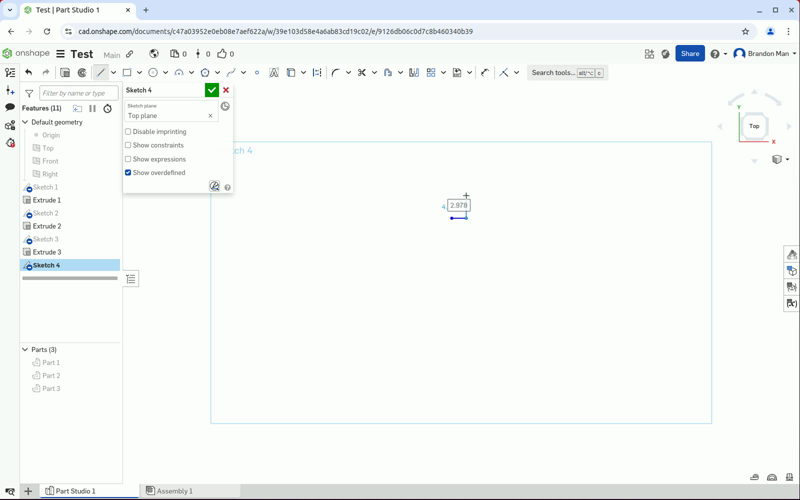
key_down(shift)
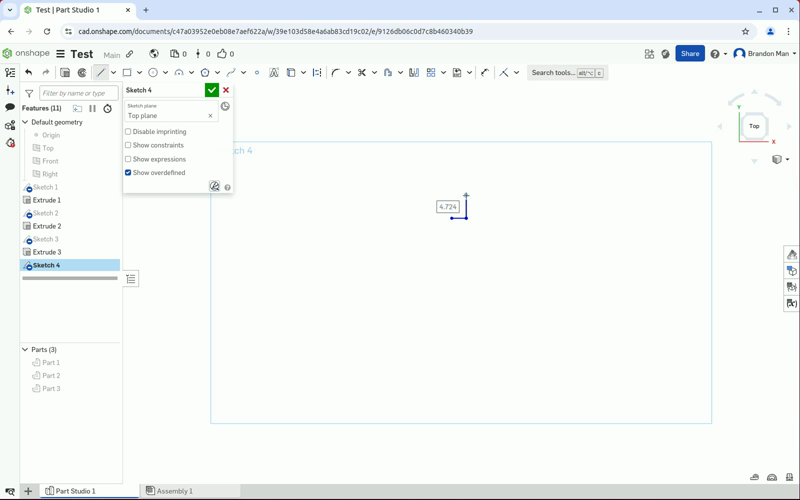
mouse_move(496, 195)
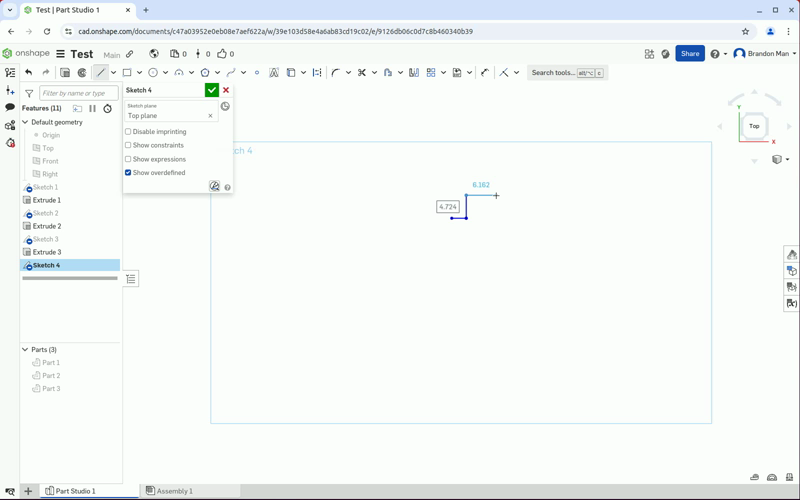
mouse_move(451, 195)
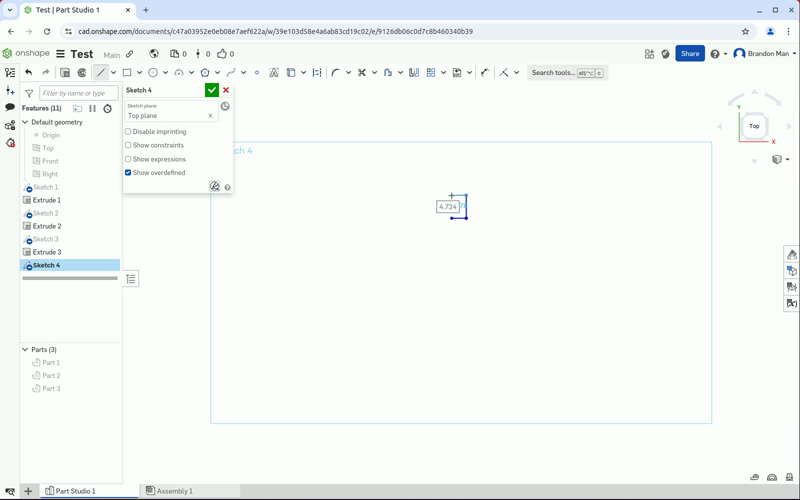
click(451, 195)
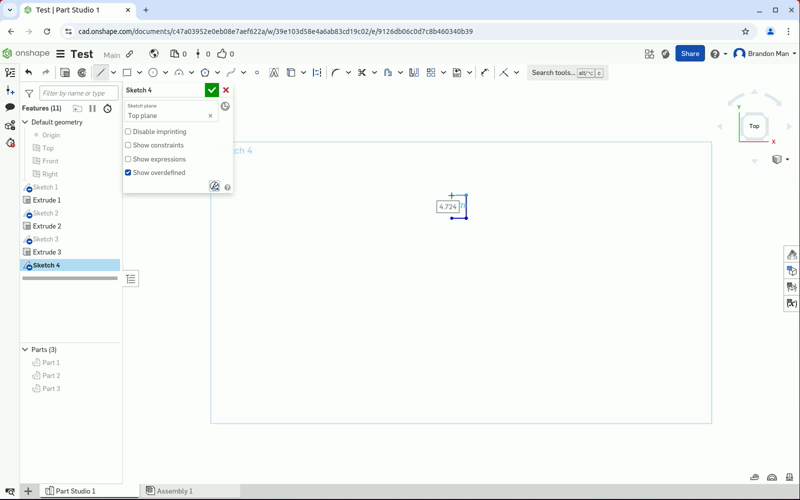
key_up(shift)
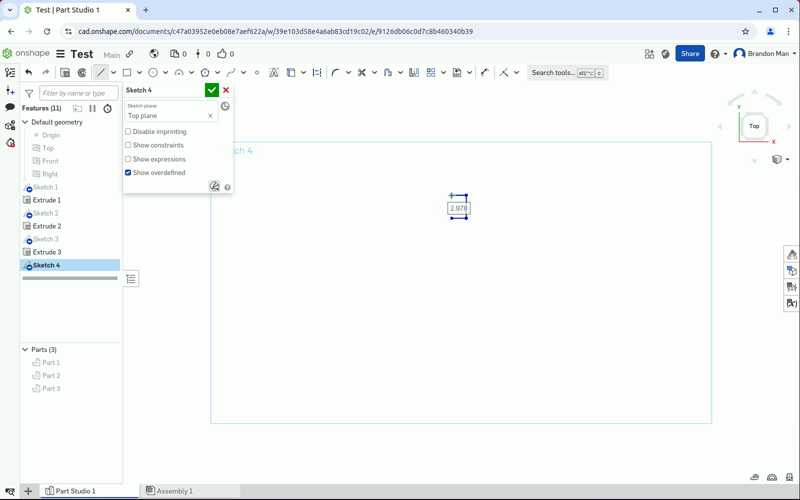
mouse_move(481, 195)
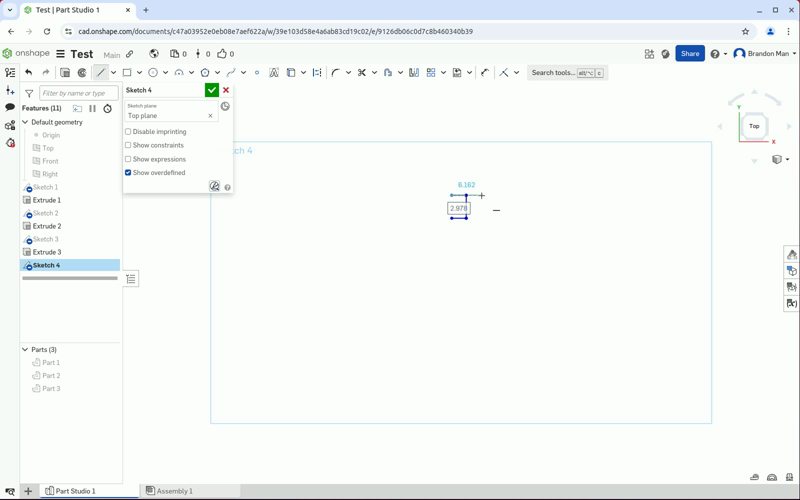
key_down(shift)
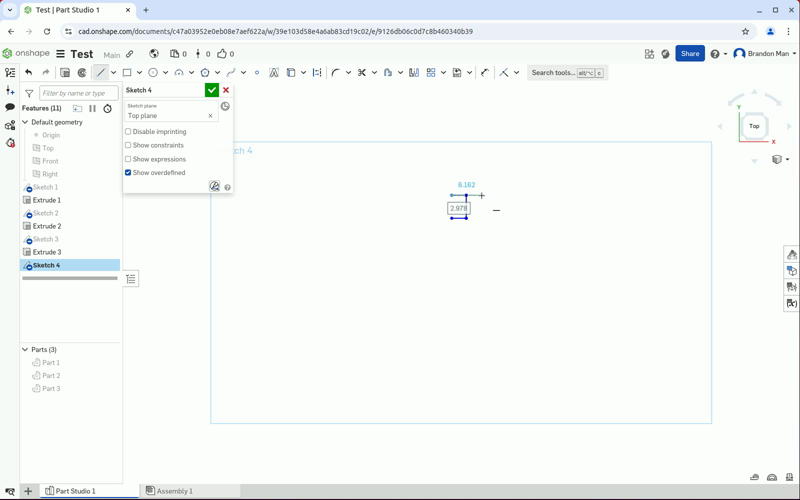
mouse_move(451, 218)
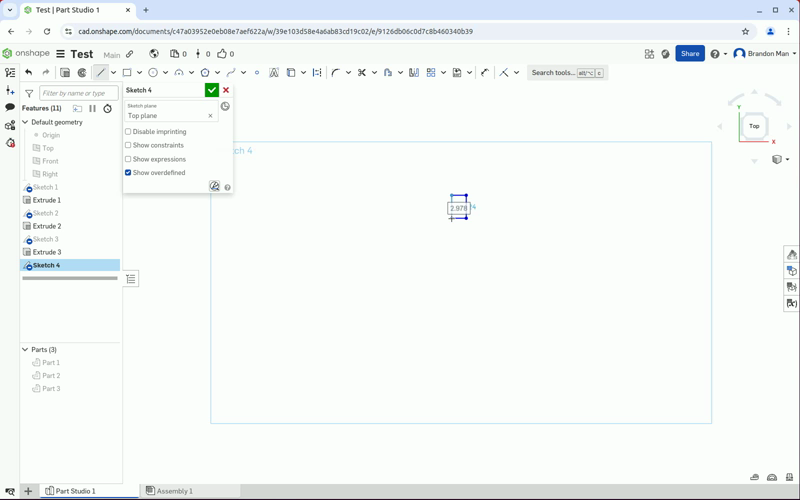
key_up(shift)
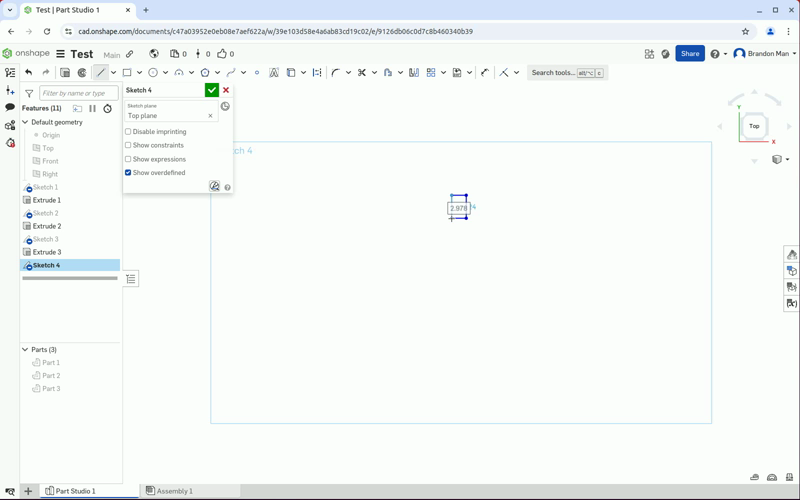
click(451, 218)
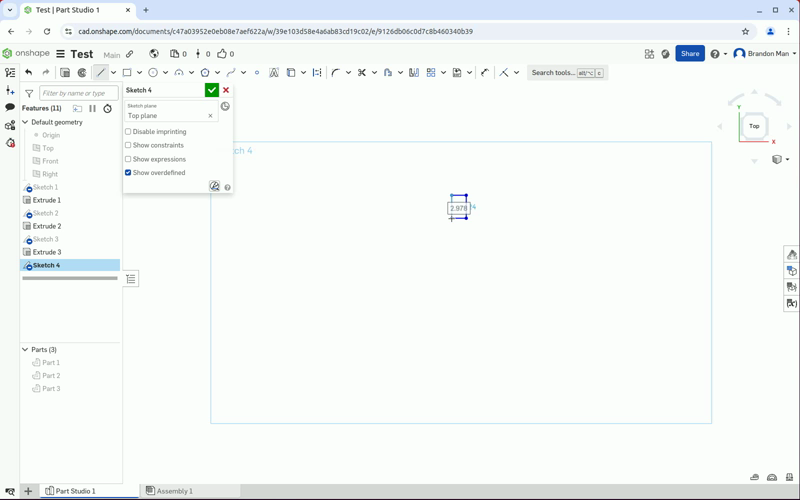
key(esc)
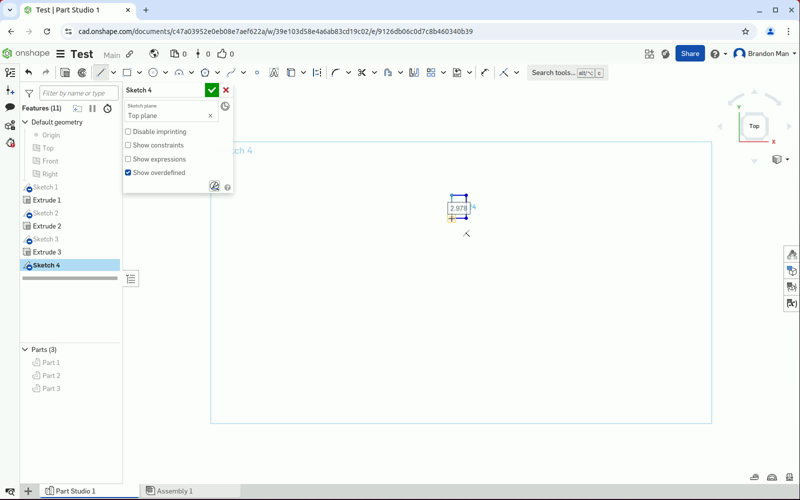
mouse_move(454, 196)
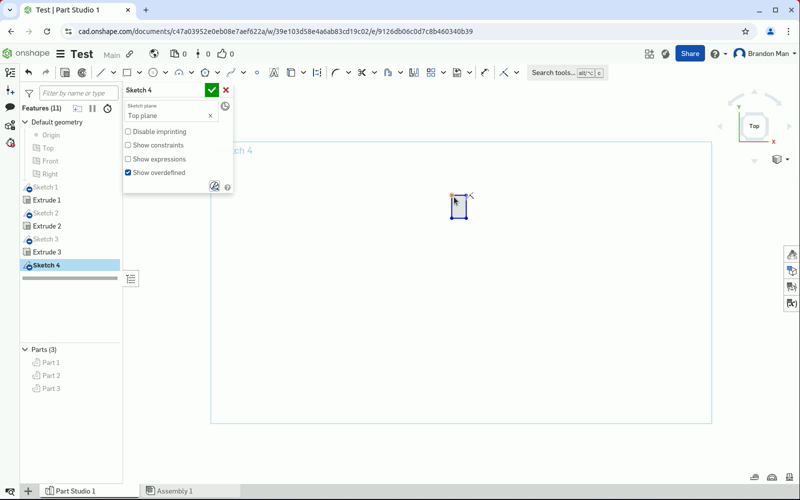
scroll(6)
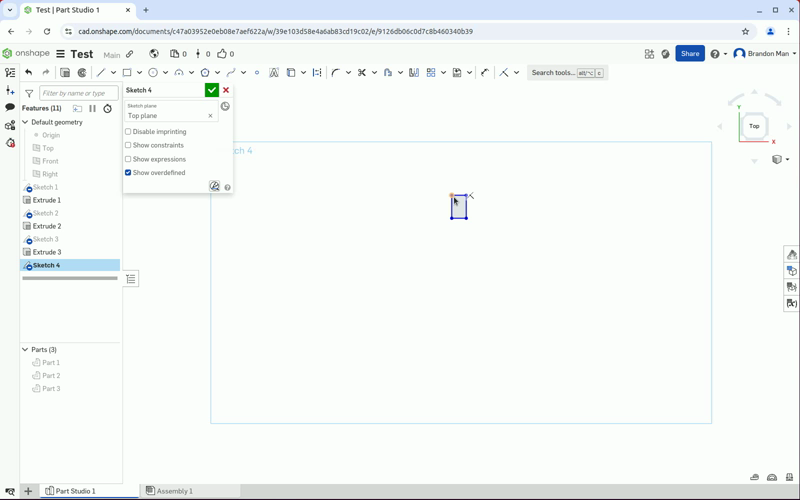
scroll(6)
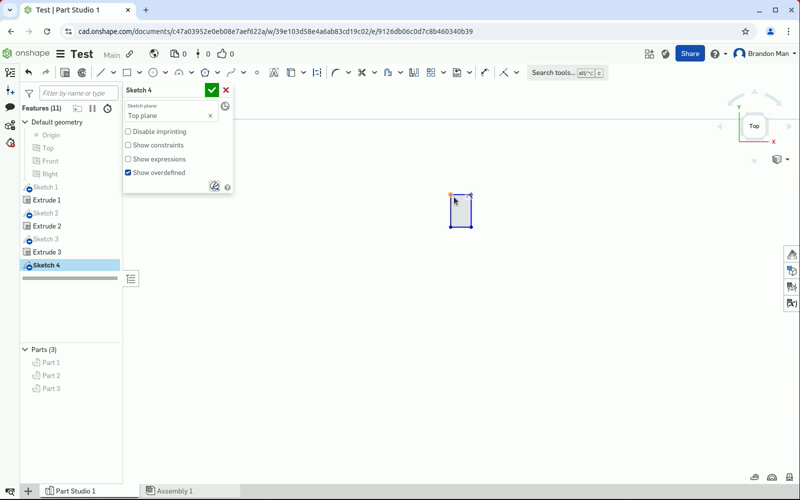
scroll(6)
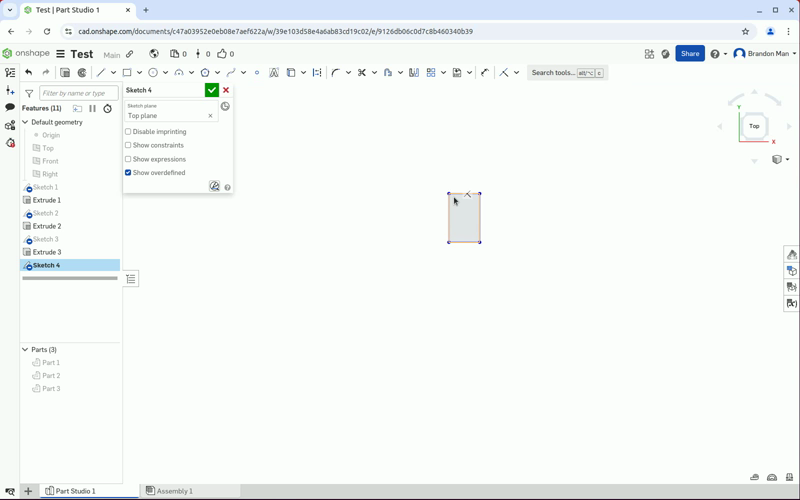
scroll(6)
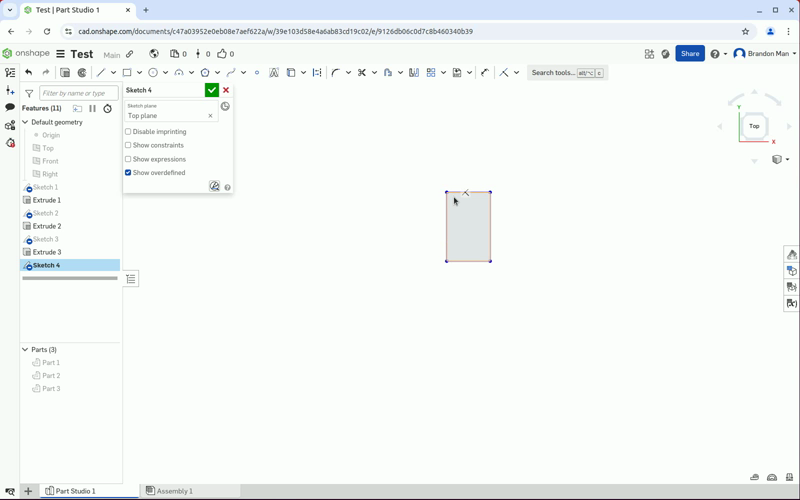
scroll(6)
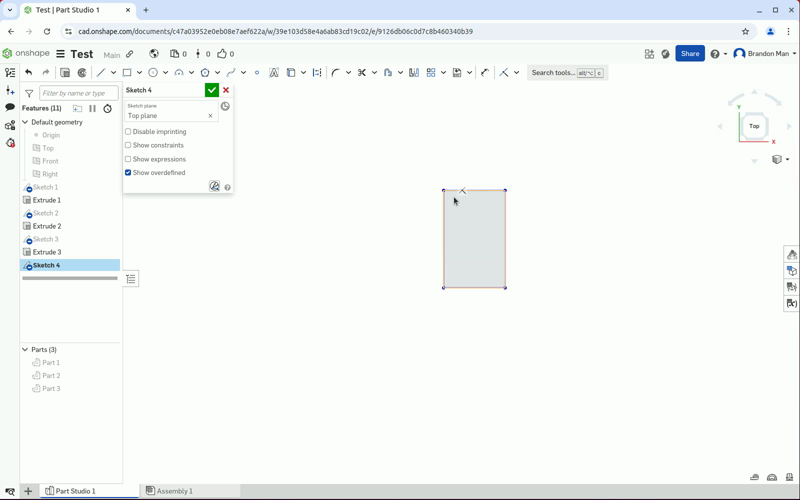
scroll(6)
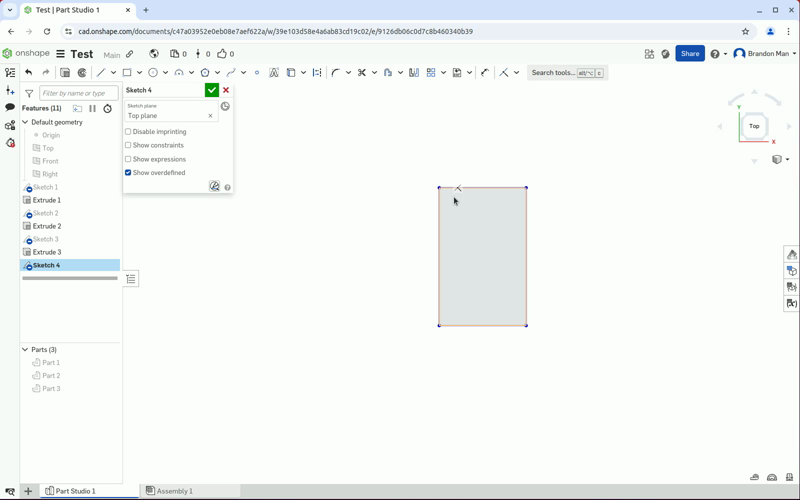
scroll(6)
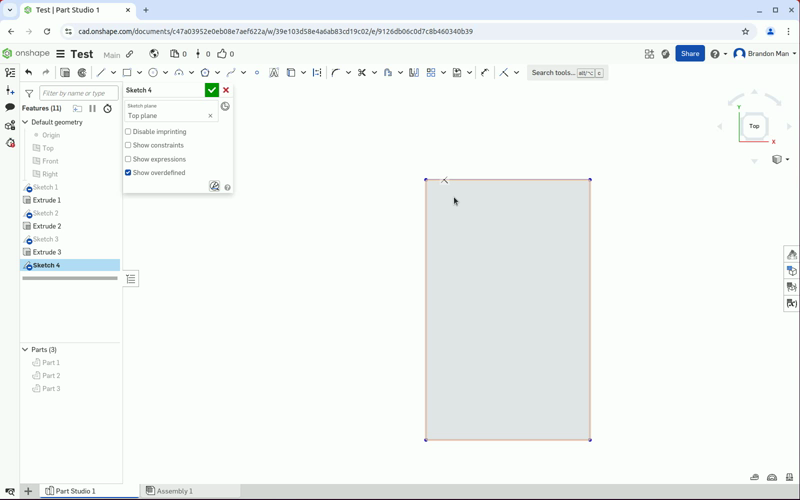
click(454, 196)
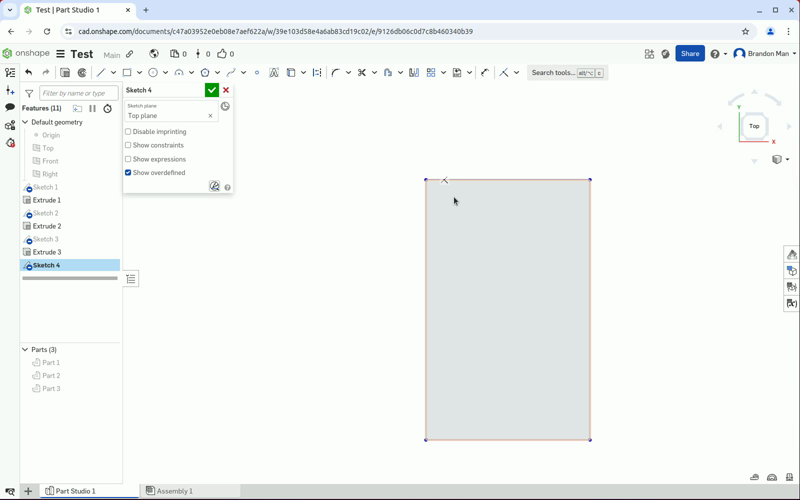
scroll(-6)
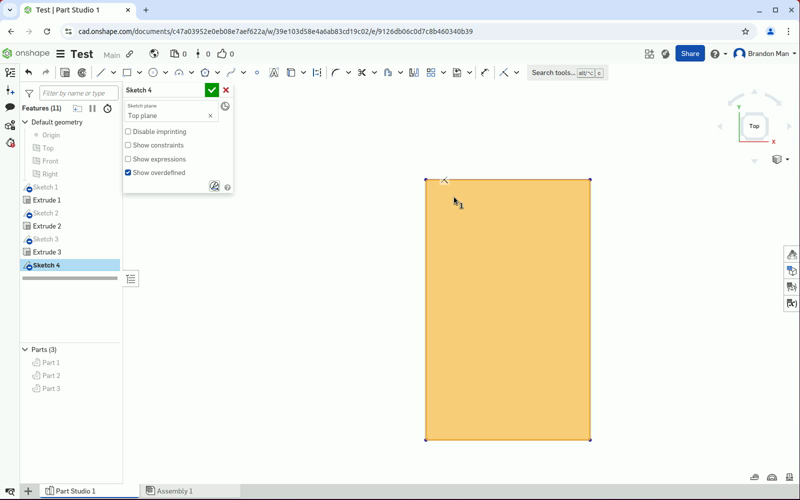
scroll(-6)
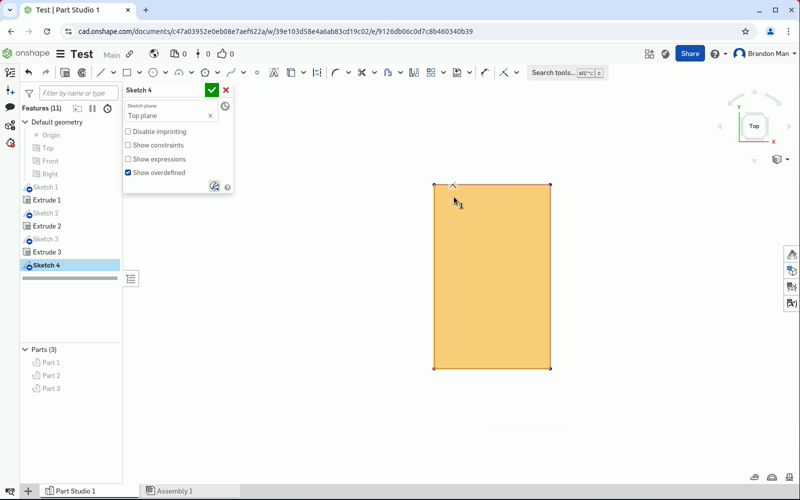
scroll(-6)
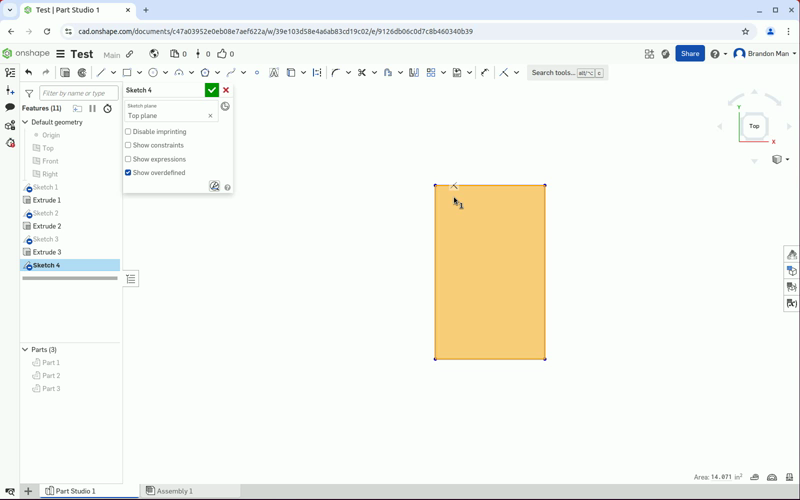
scroll(-6)
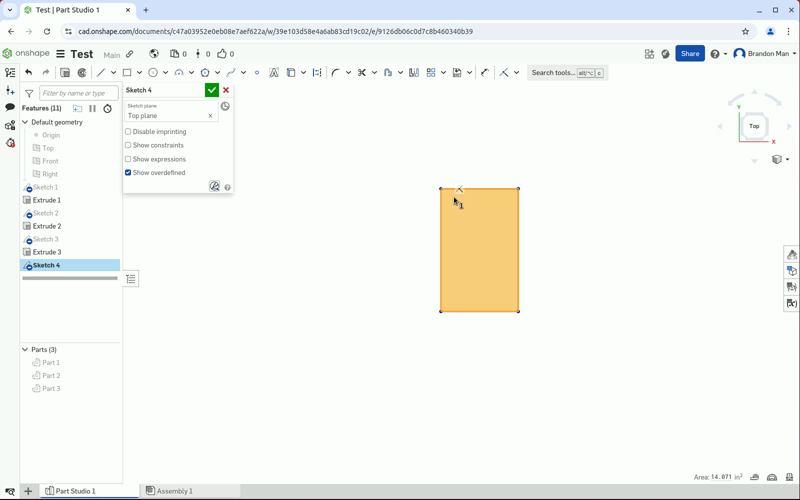
scroll(-6)
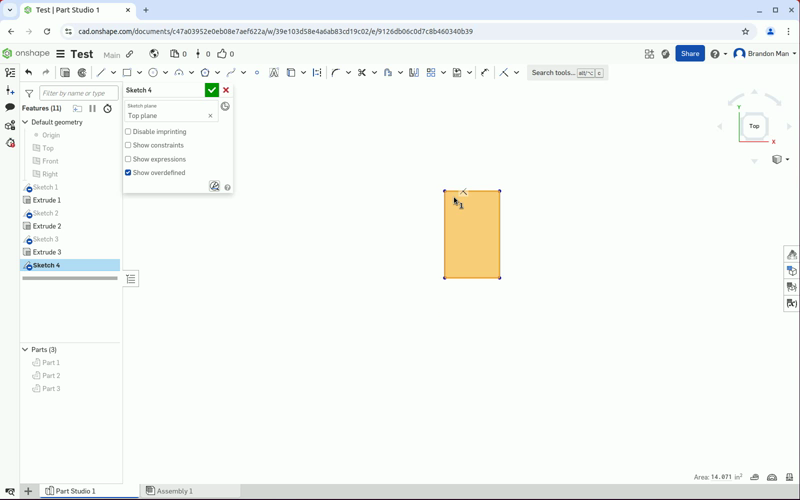
scroll(-6)
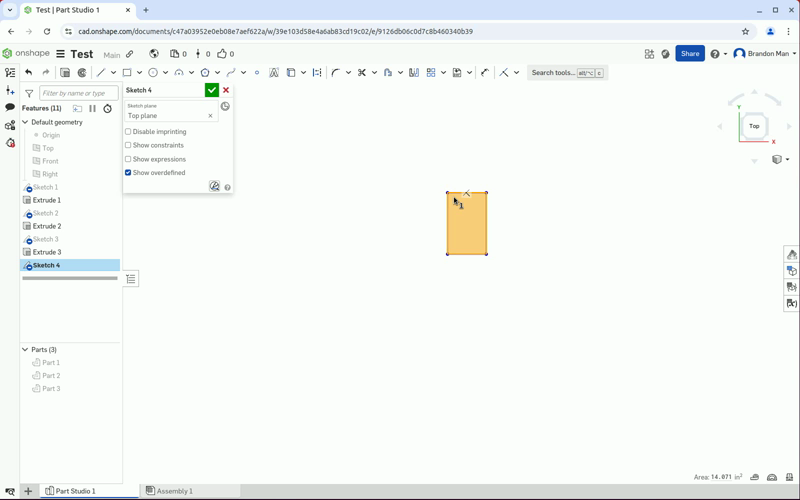
scroll(-6)
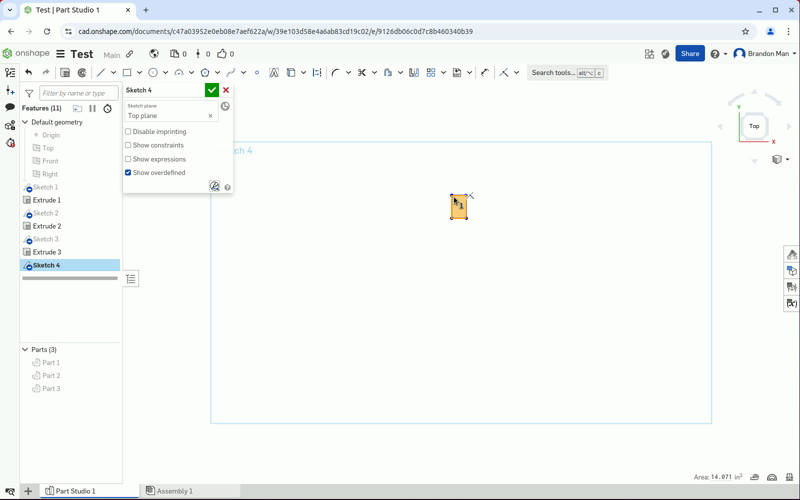
mouse_move(73, 352)
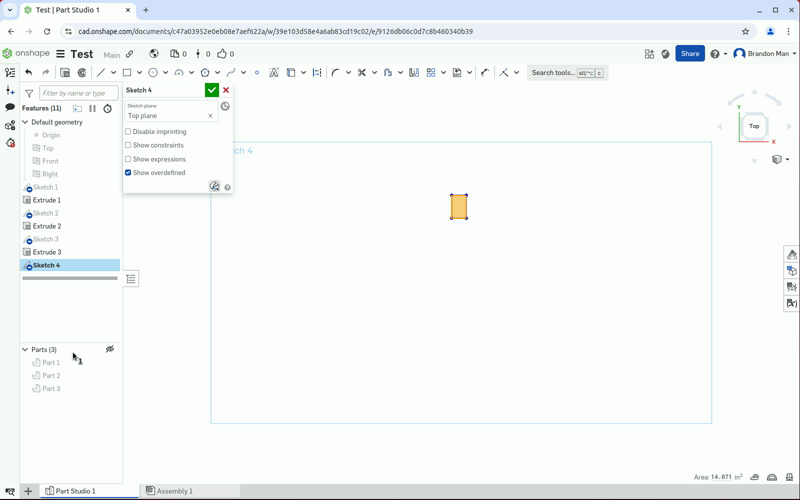
key(shift+y)
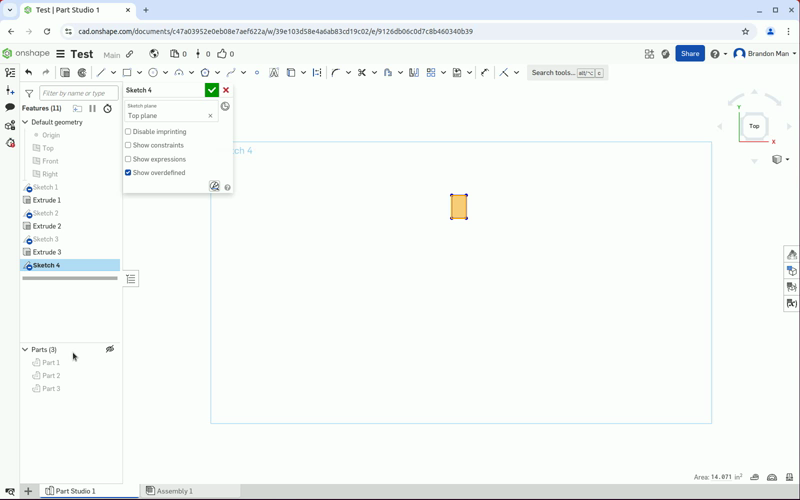
key(shift+e)
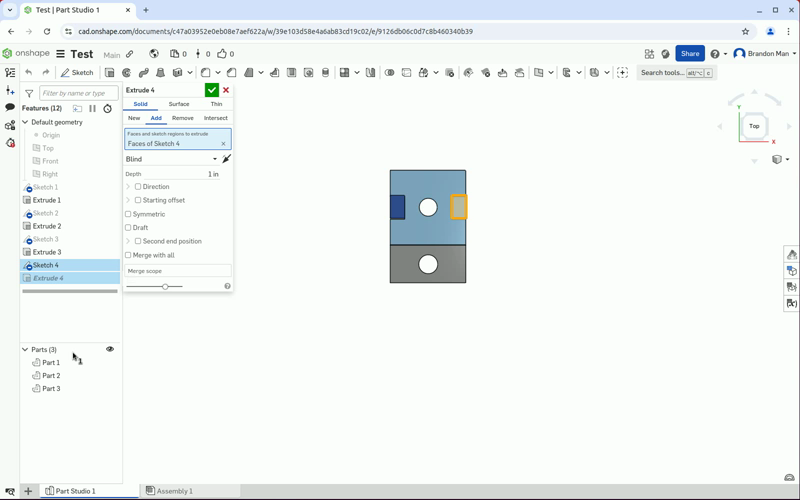
mouse_move(143, 106)
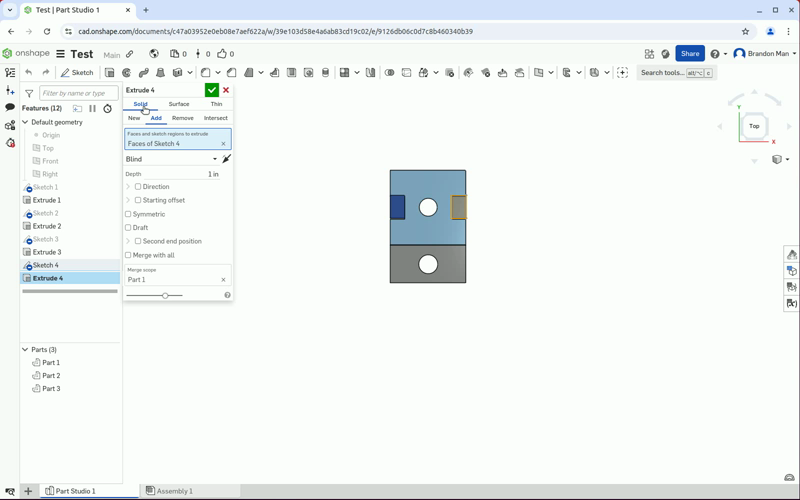
click(143, 106)
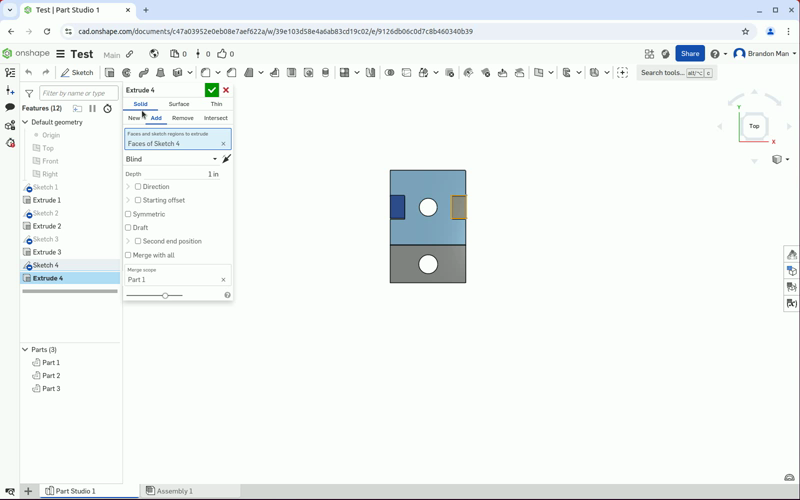
mouse_move(137, 120)
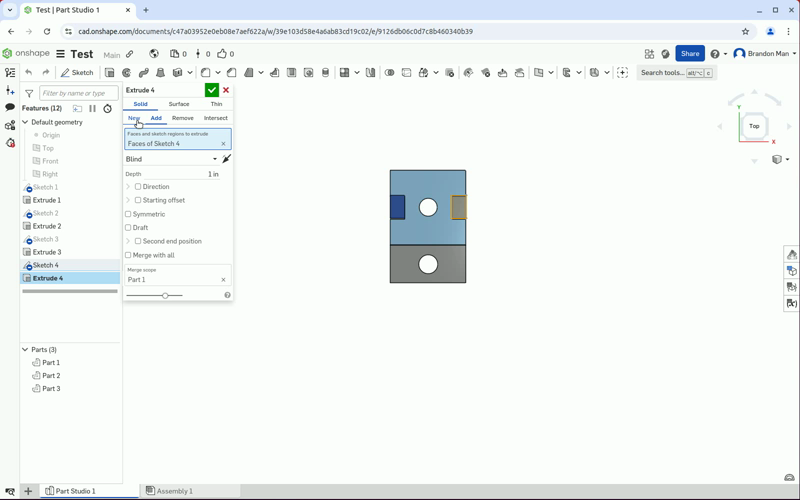
click(137, 120)
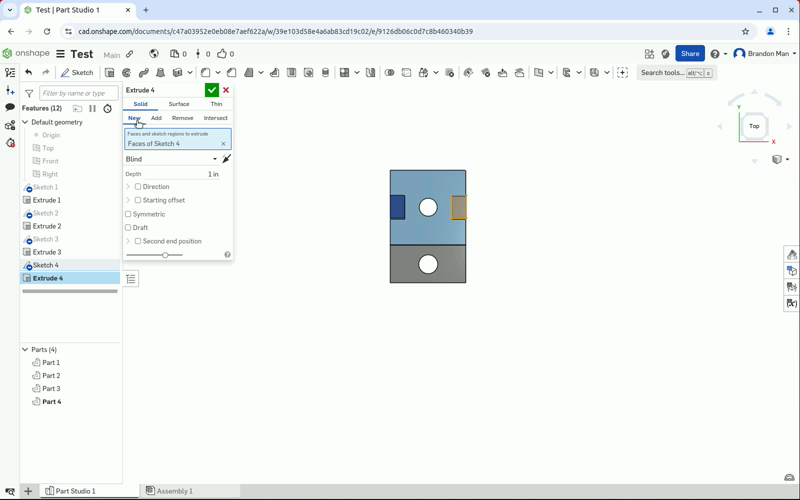
key(tab, 4)
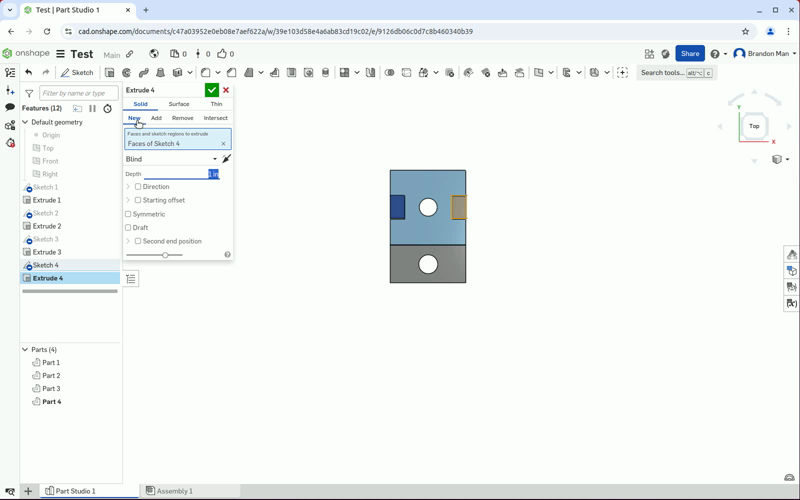
text(7.703)
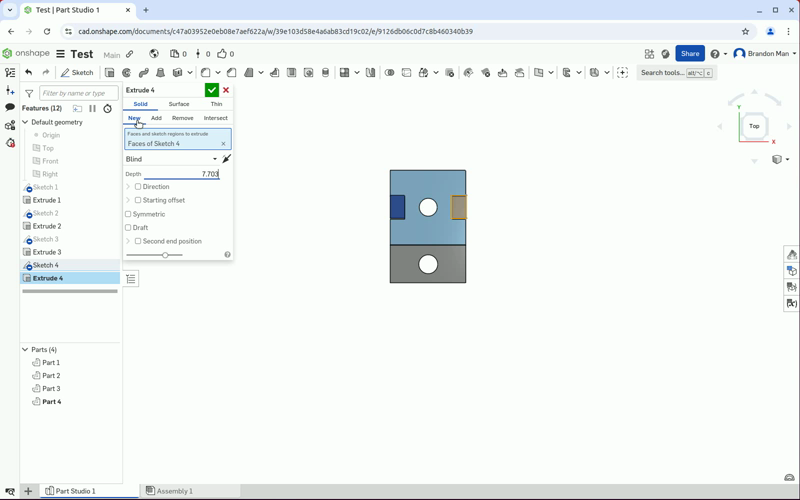
key(enter)
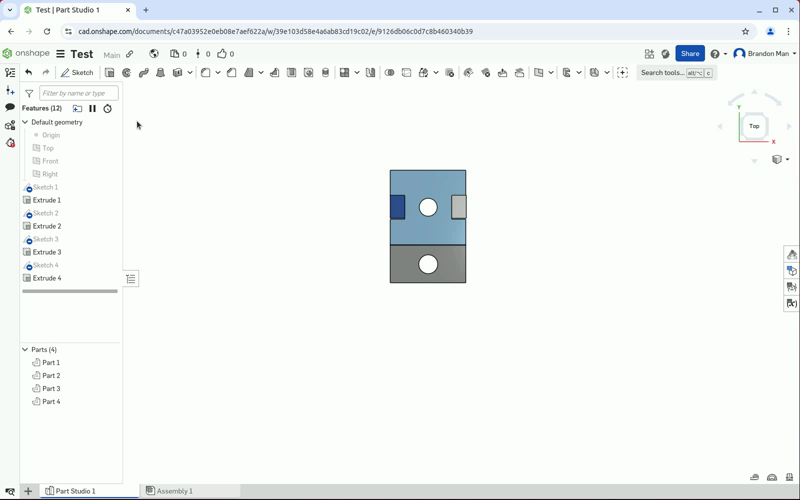
key(shift+h)
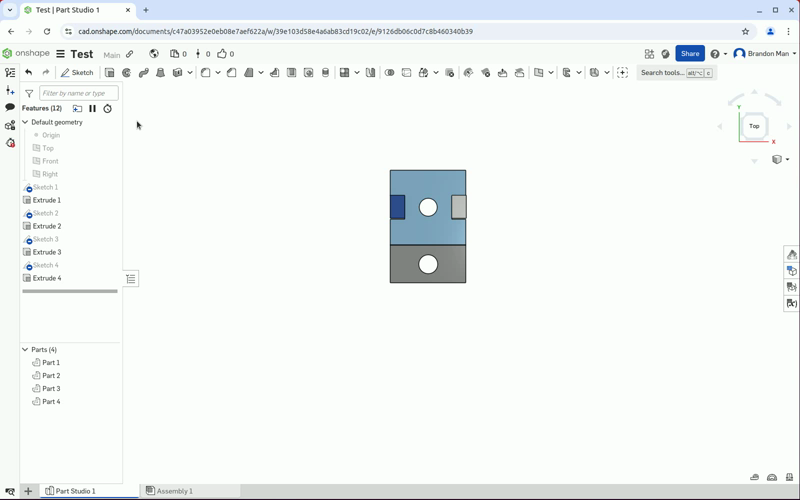
key(shift+h)
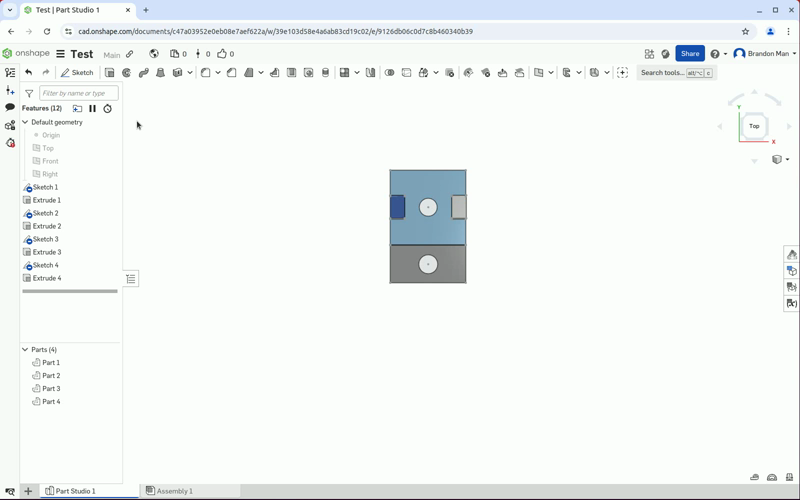
key(shift+7)
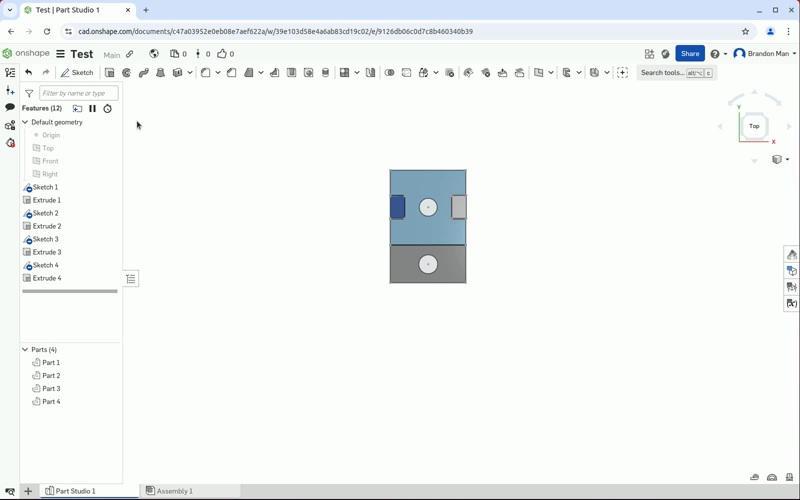
key(up, 3)
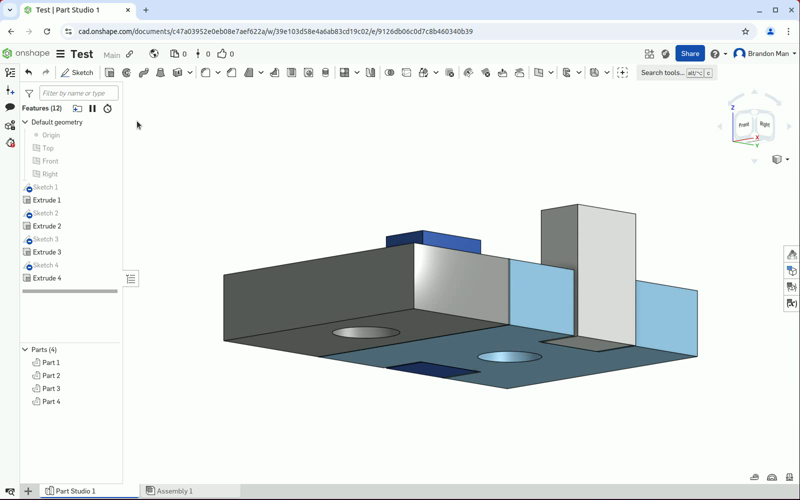
key(left, 3)
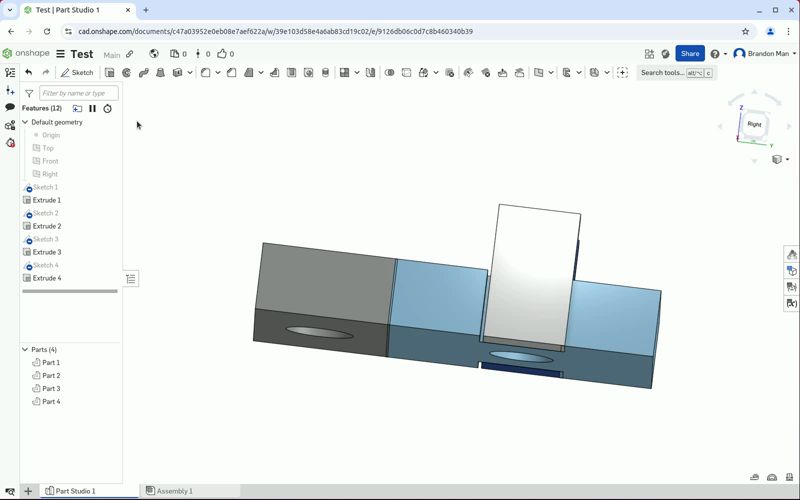
key(right, 3)
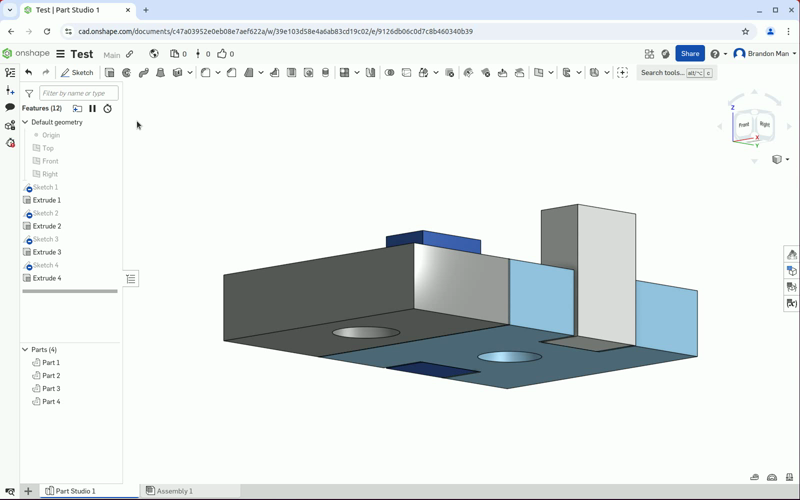
key(down, 3)
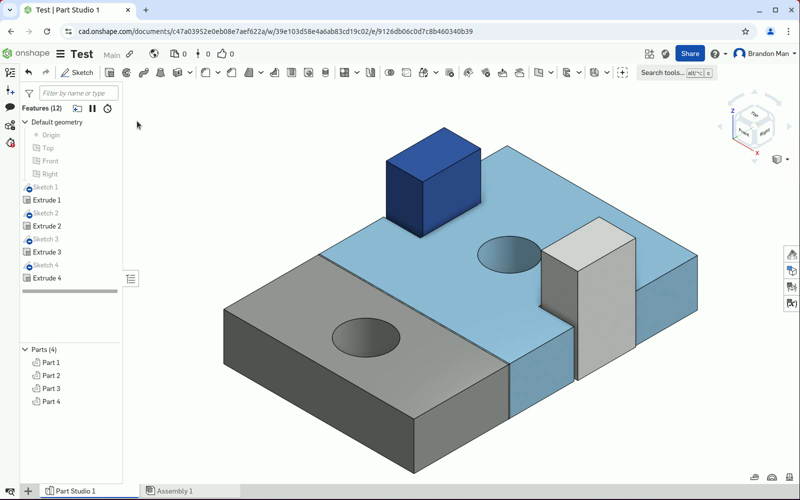
mouse_move(73, 189)
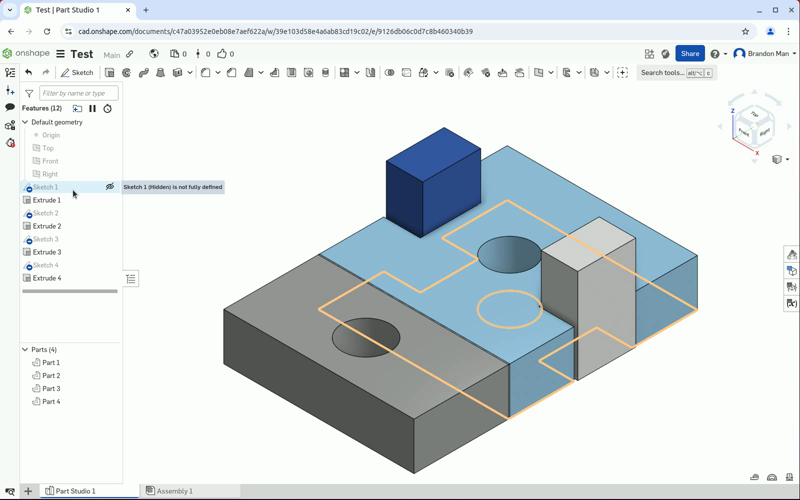
click(73, 189)